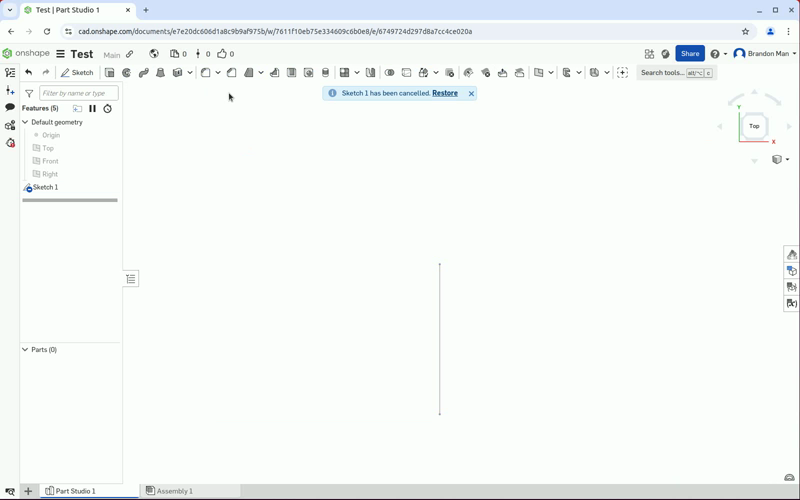
key(shift+h)
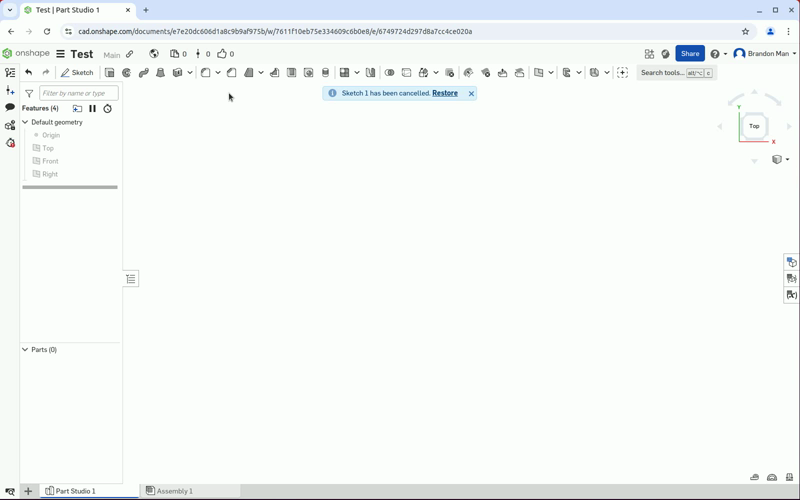
mouse_move(73, 352)
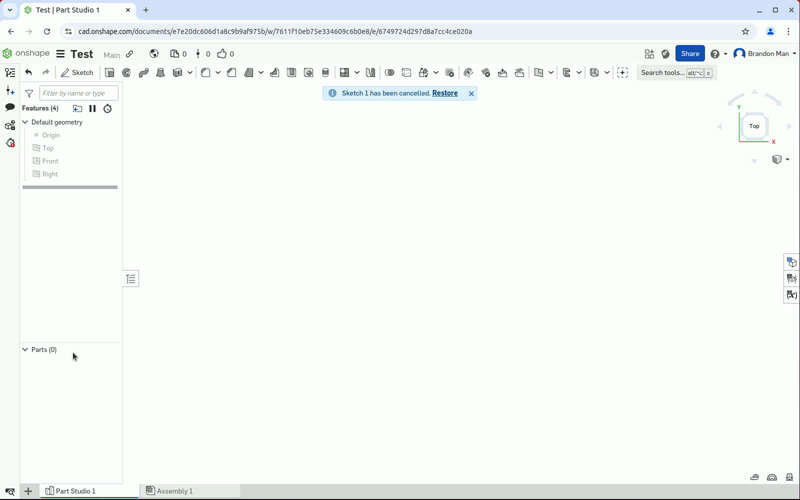
key(y)
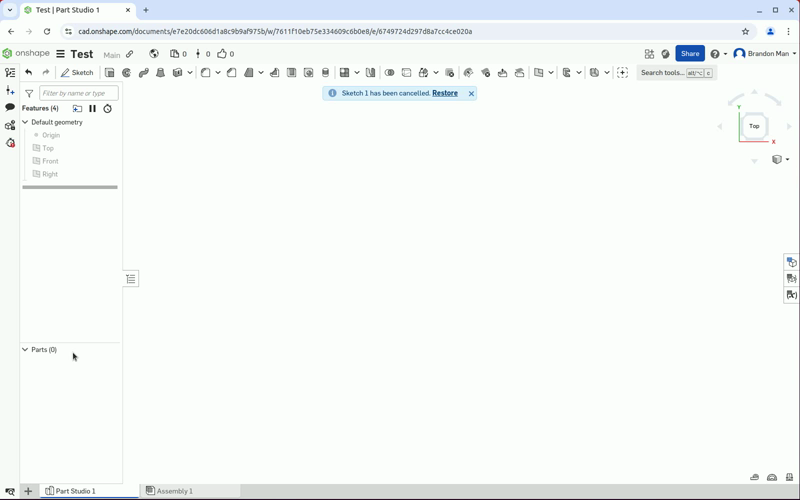
key(shift+p)
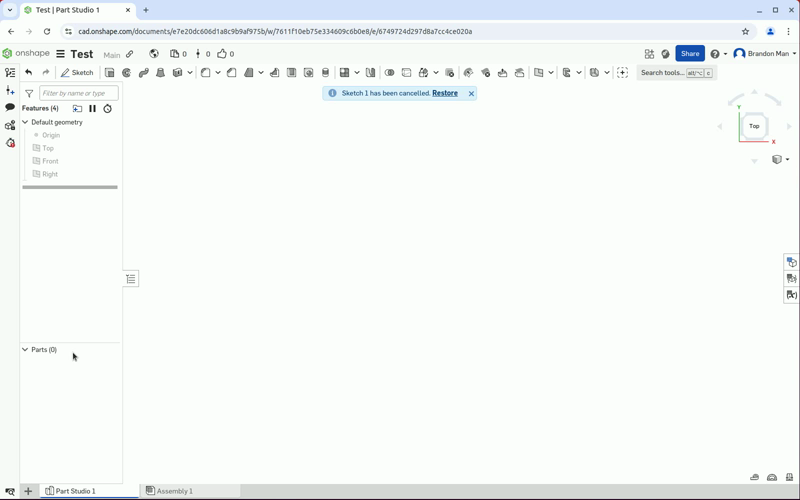
key(space)
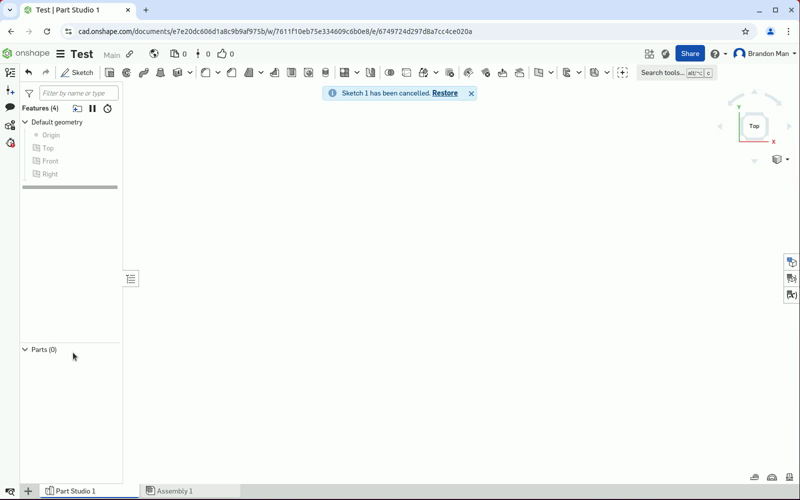
key_down(shift)
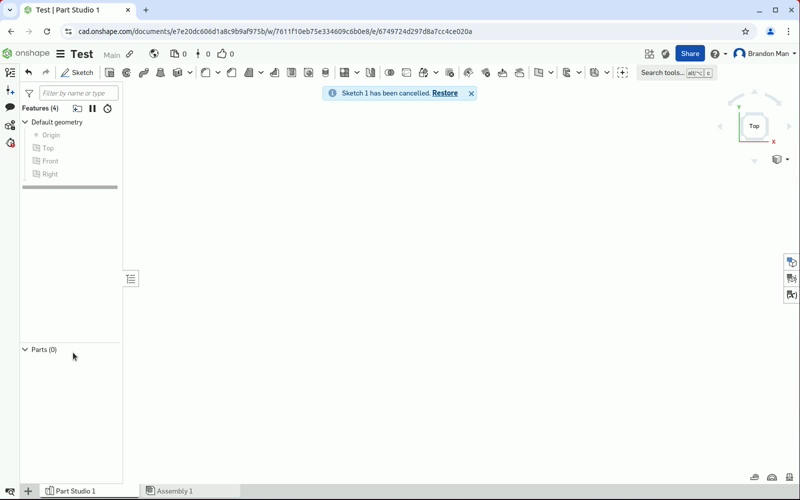
key(up)
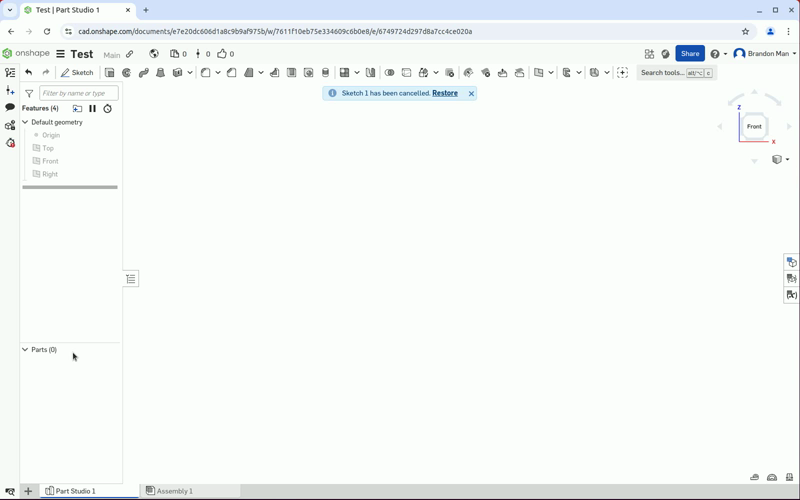
key_up(shift)
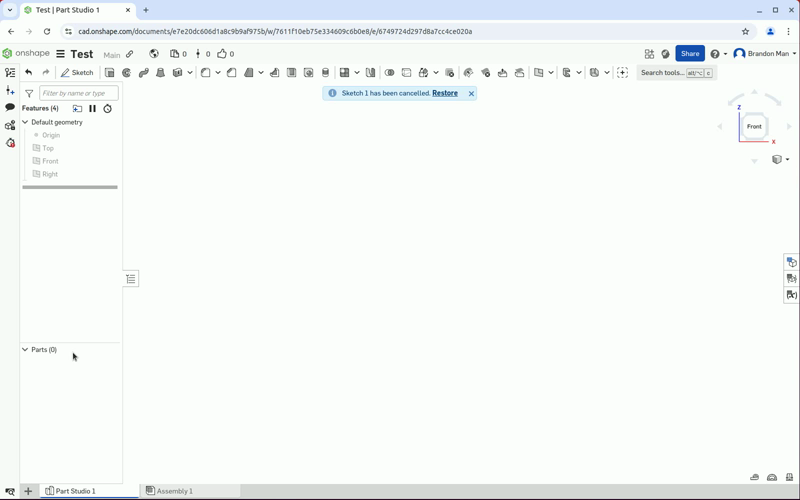
mouse_move(73, 352)
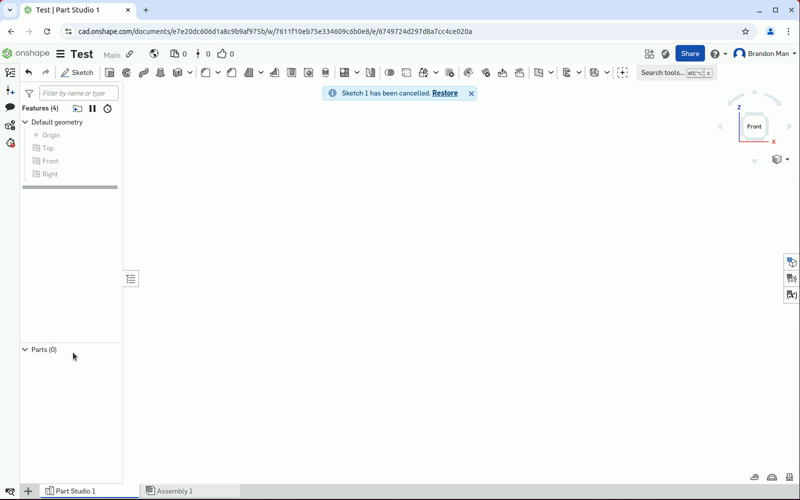
key(shift+y)
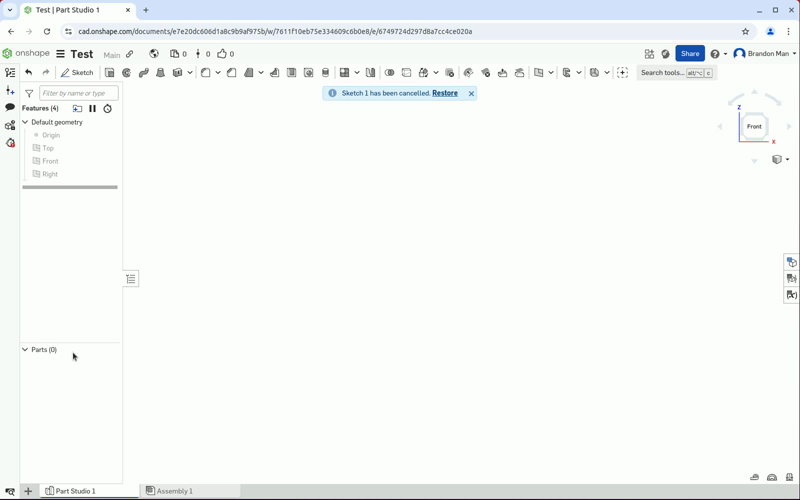
key(shift+s)
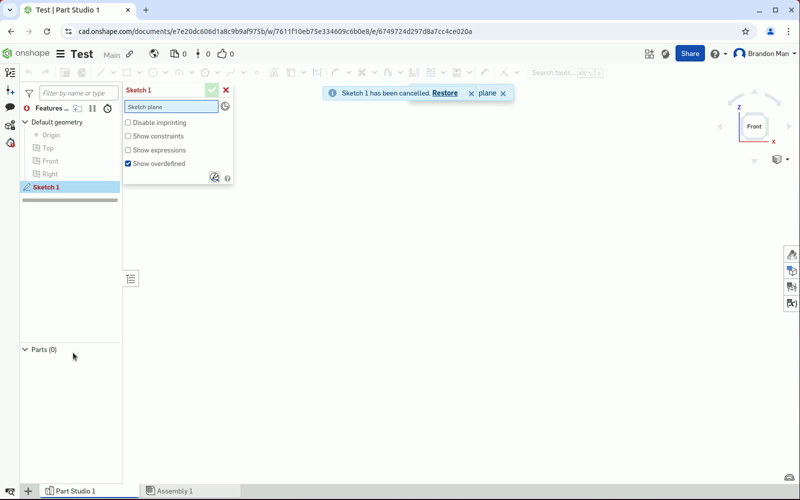
mouse_move(73, 163)
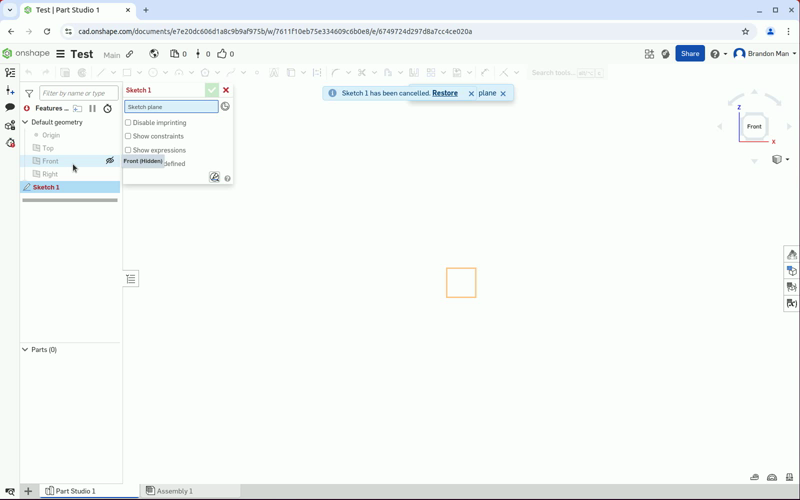
click(73, 163)
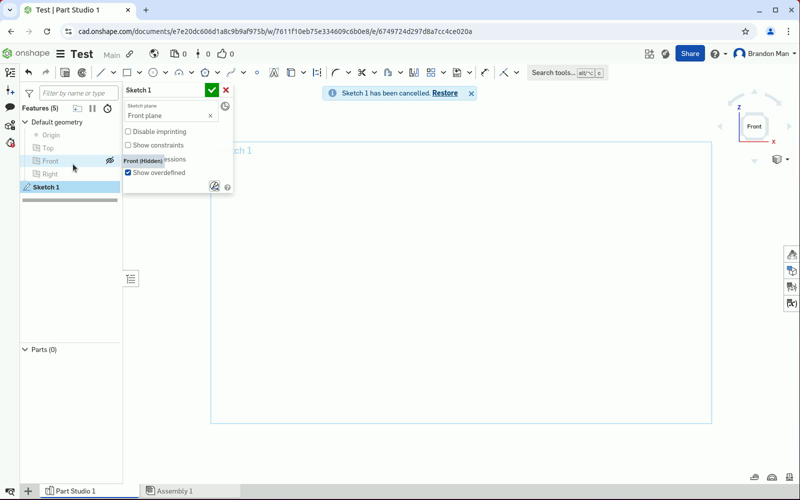
mouse_move(73, 352)
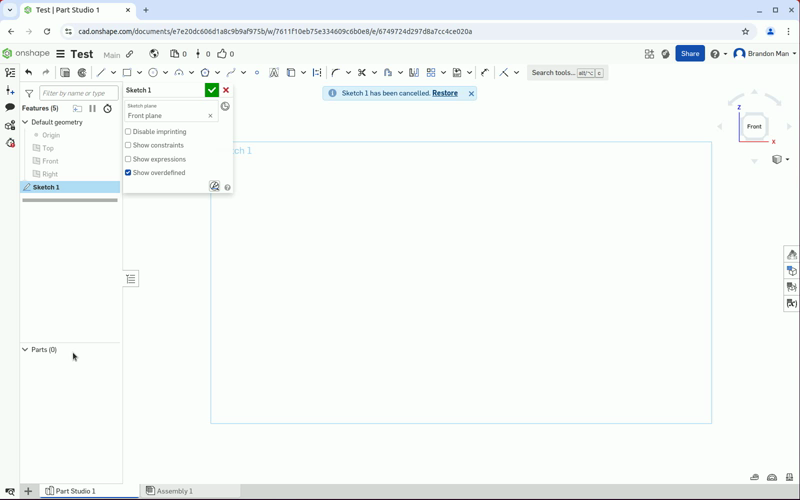
key(y)
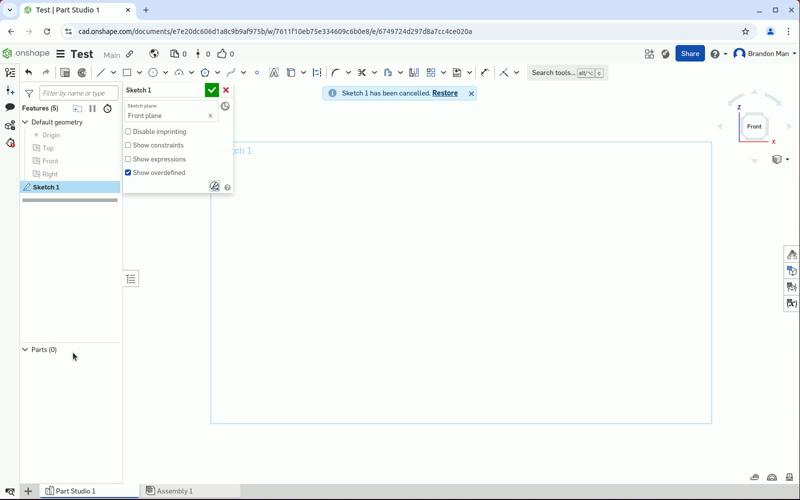
key(l)
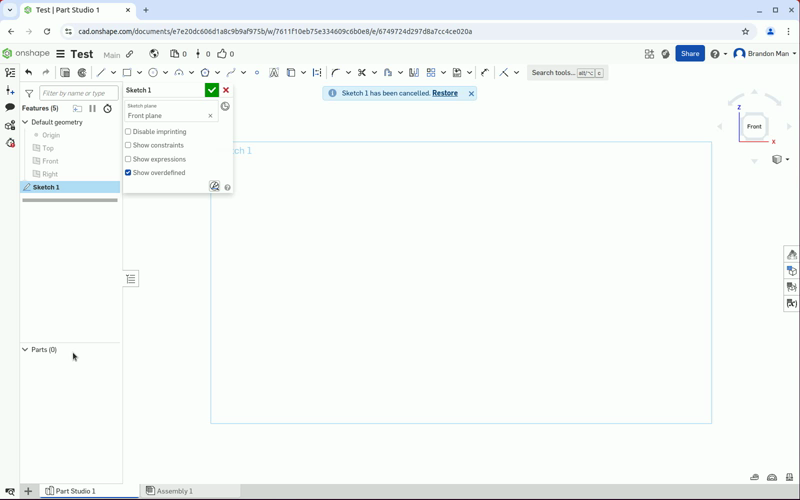
key_down(shift)
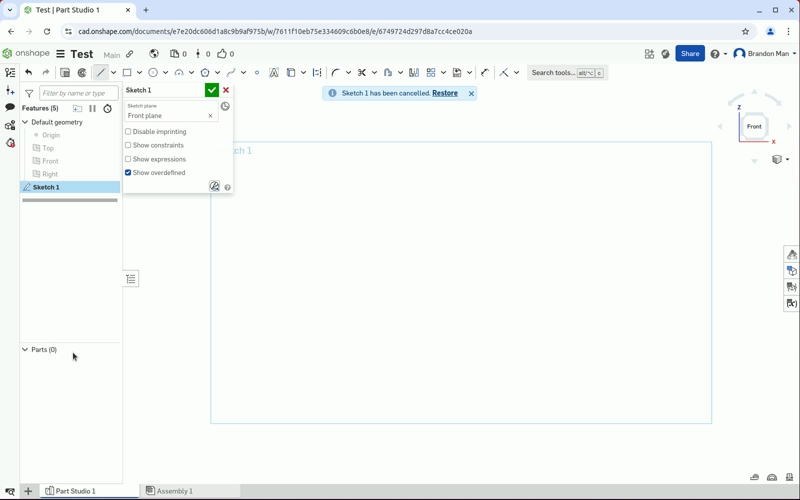
mouse_move(393, 315)
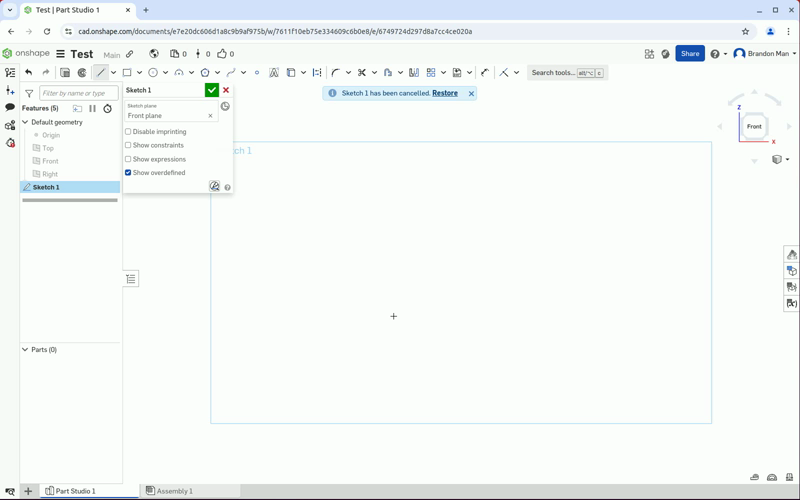
click(393, 315)
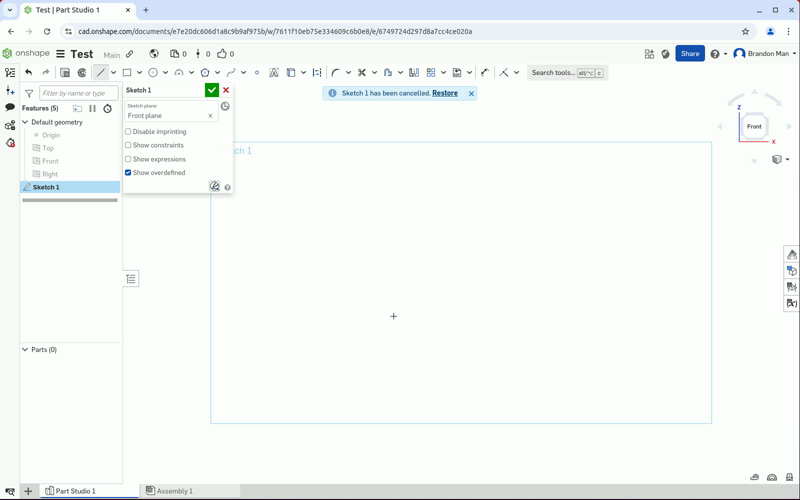
key_up(shift)
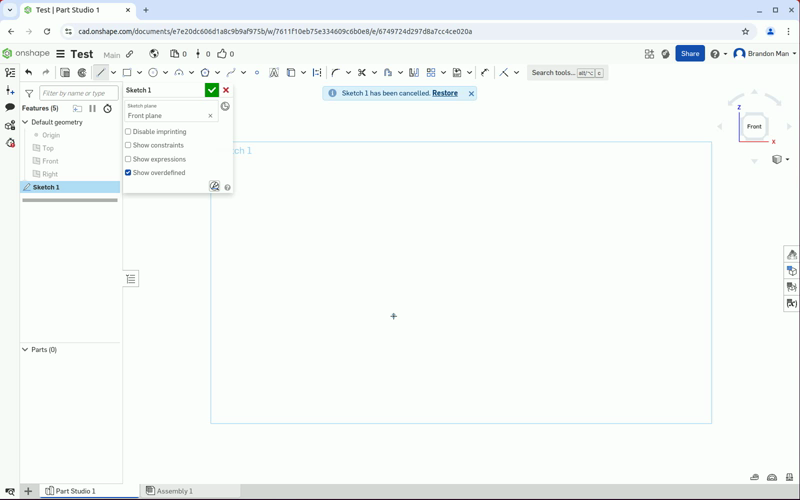
key_down(shift)
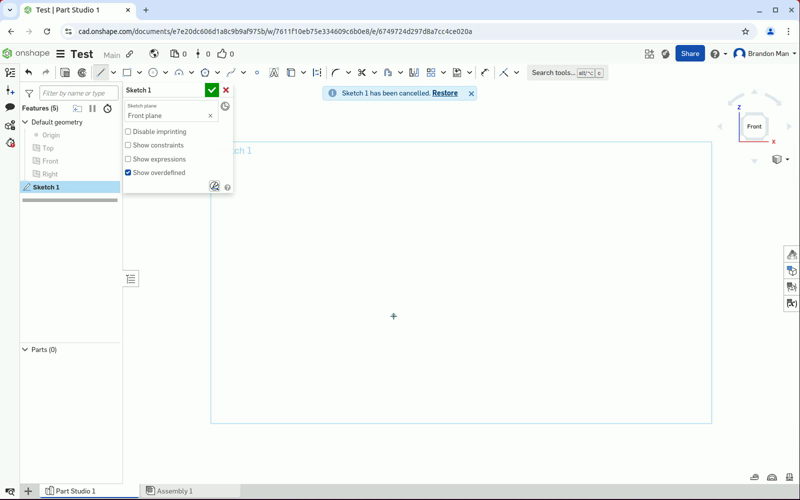
mouse_move(518, 315)
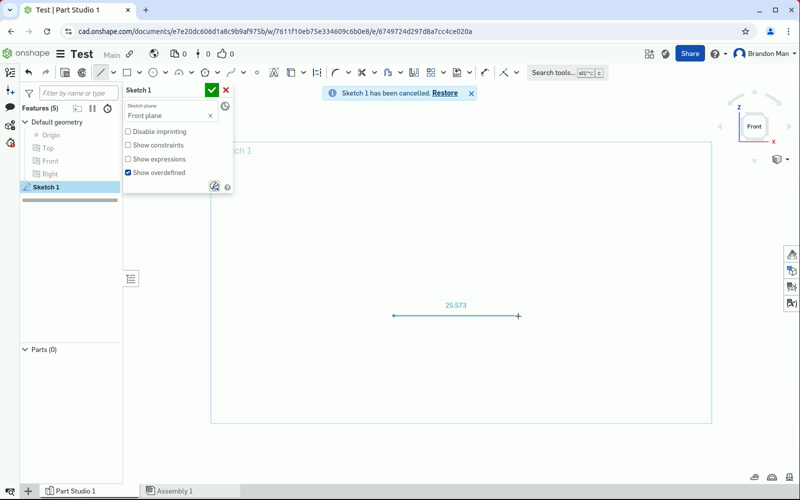
click(518, 315)
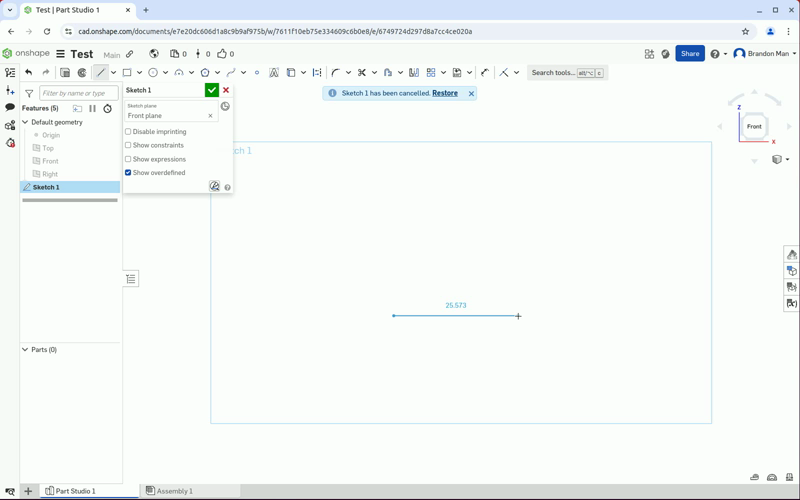
key_up(shift)
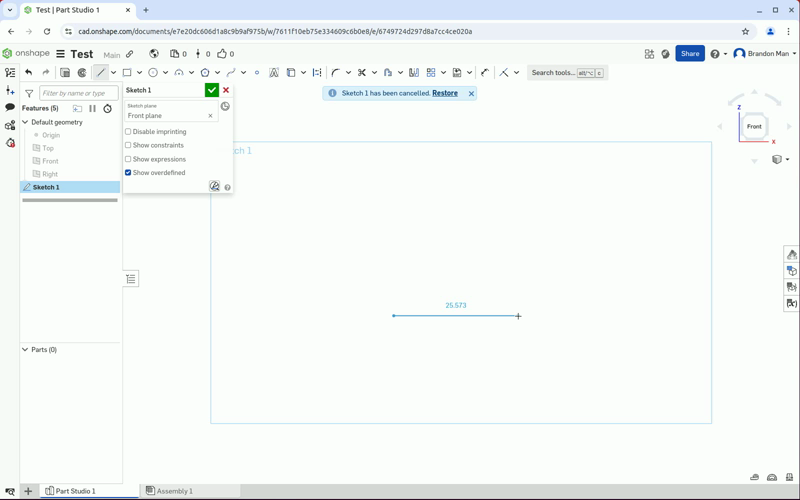
key_down(shift)
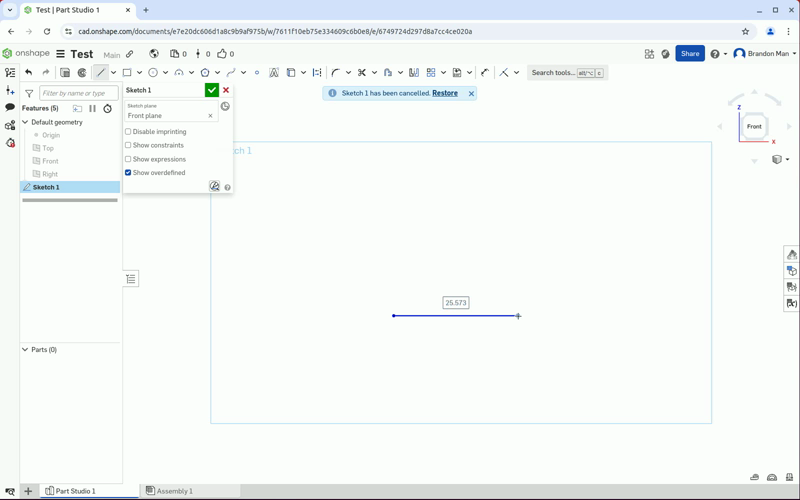
mouse_move(465, 231)
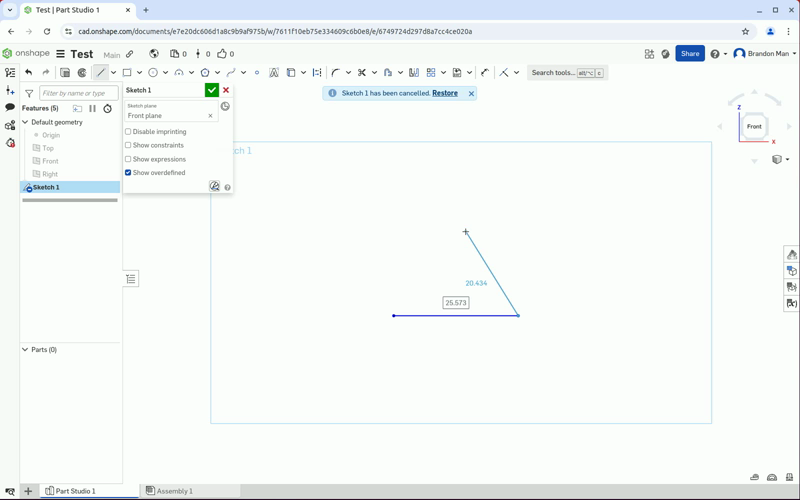
click(465, 231)
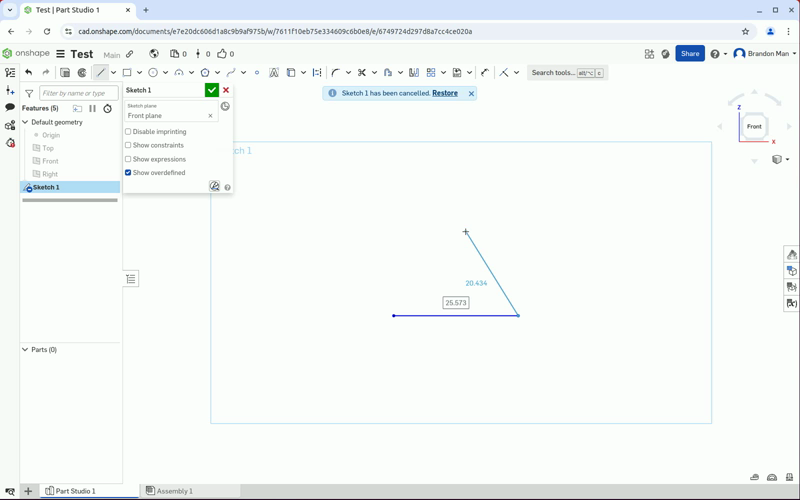
key_up(shift)
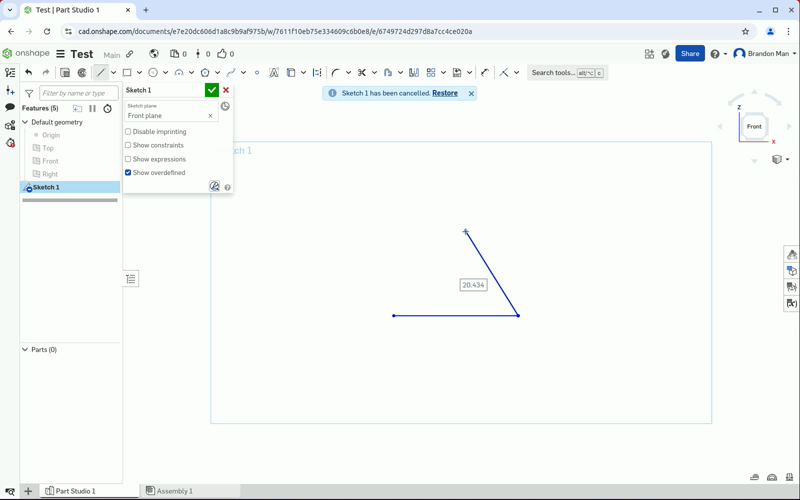
key(esc)
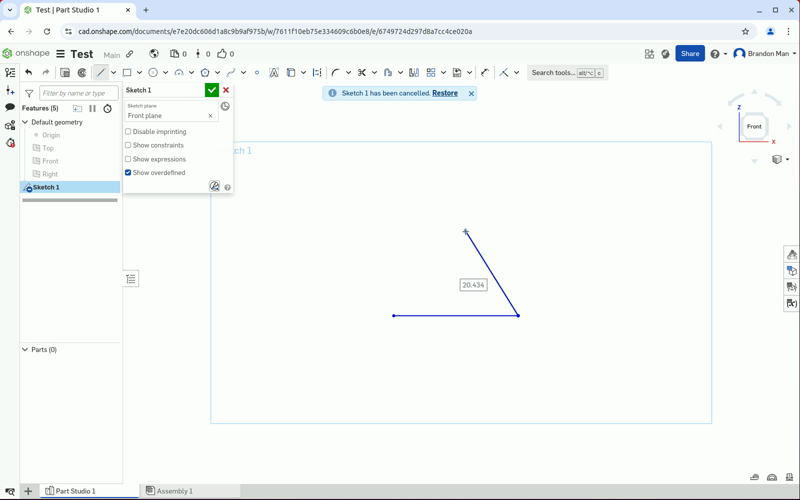
key(a)
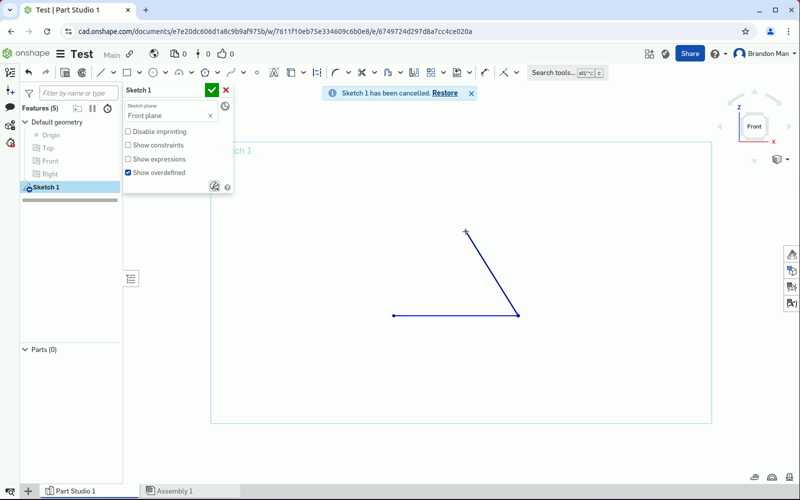
mouse_move(465, 231)
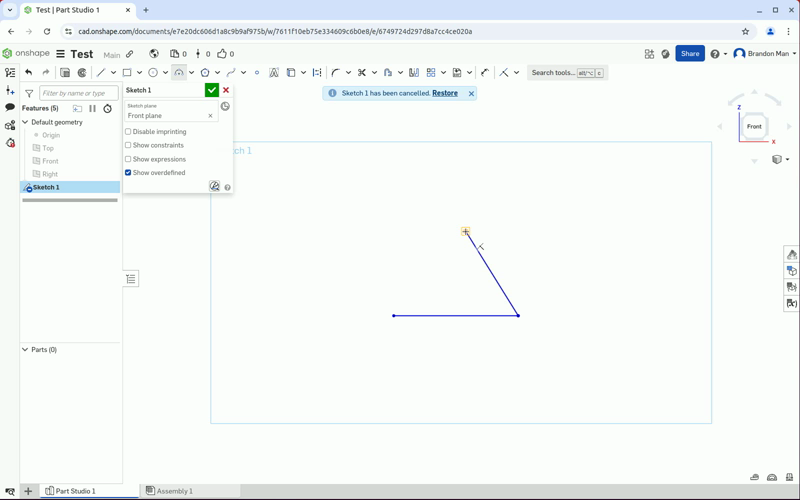
click(465, 231)
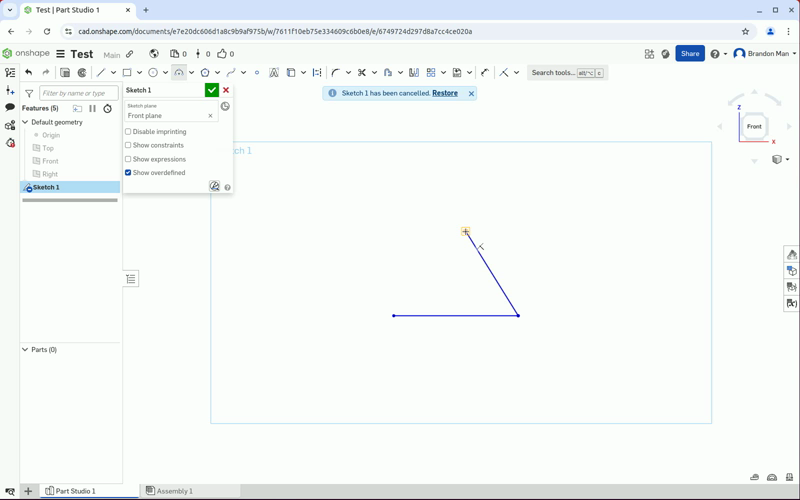
key_down(shift)
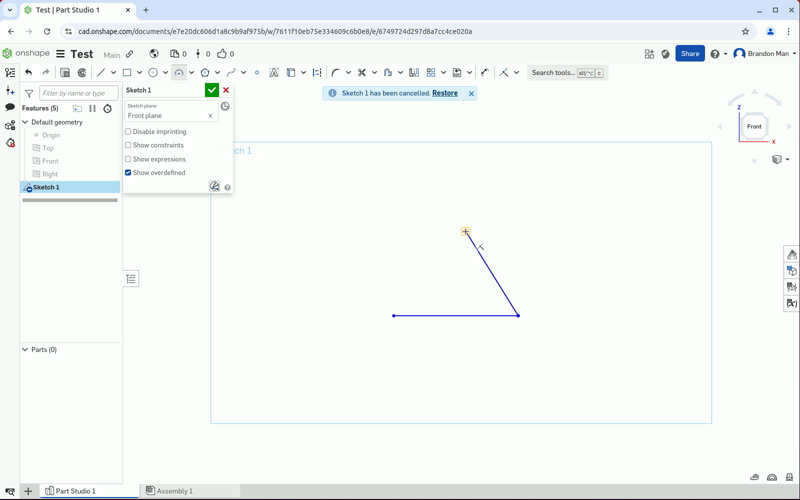
mouse_move(443, 231)
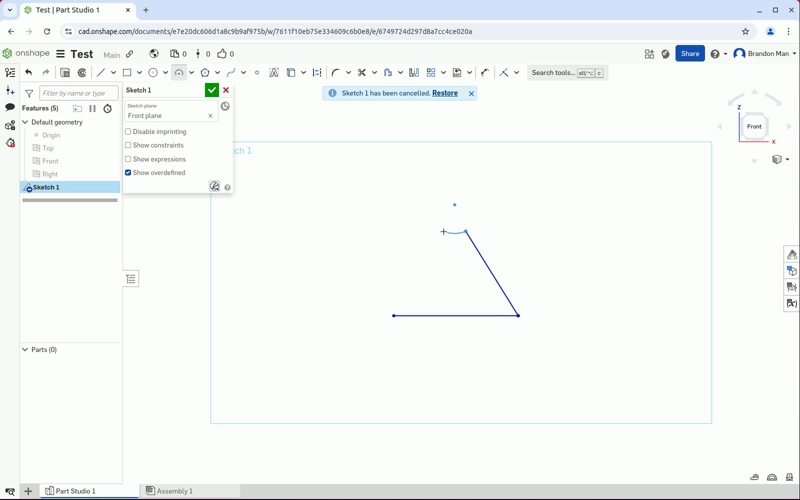
click(443, 231)
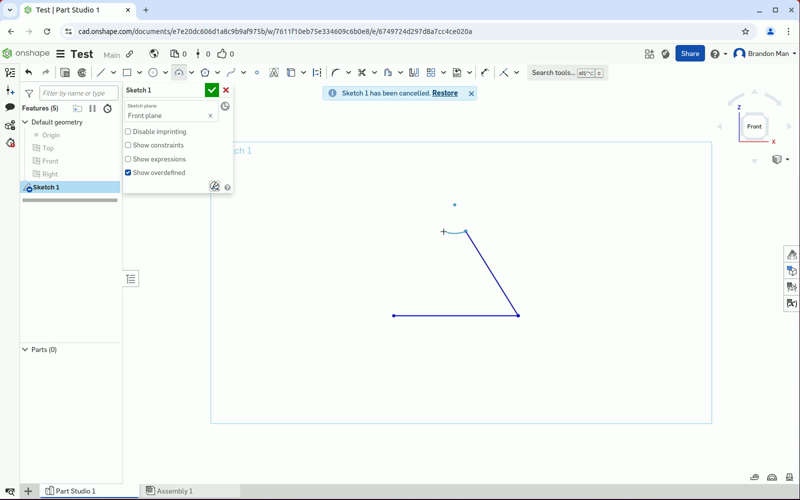
mouse_move(454, 224)
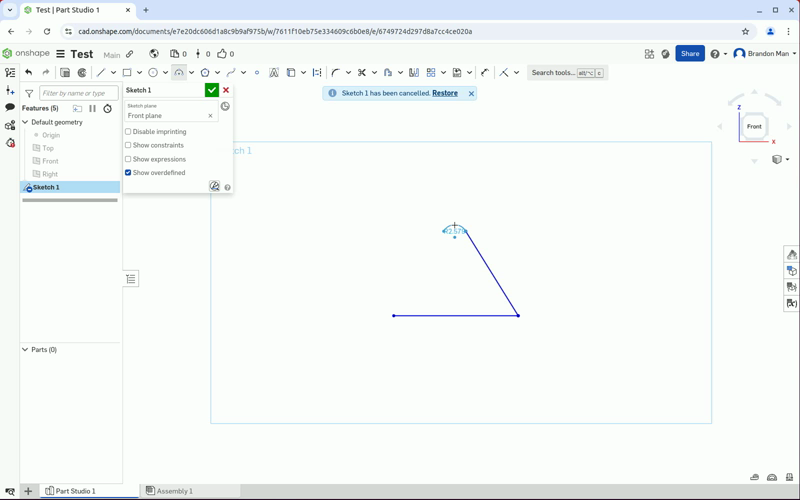
click(454, 224)
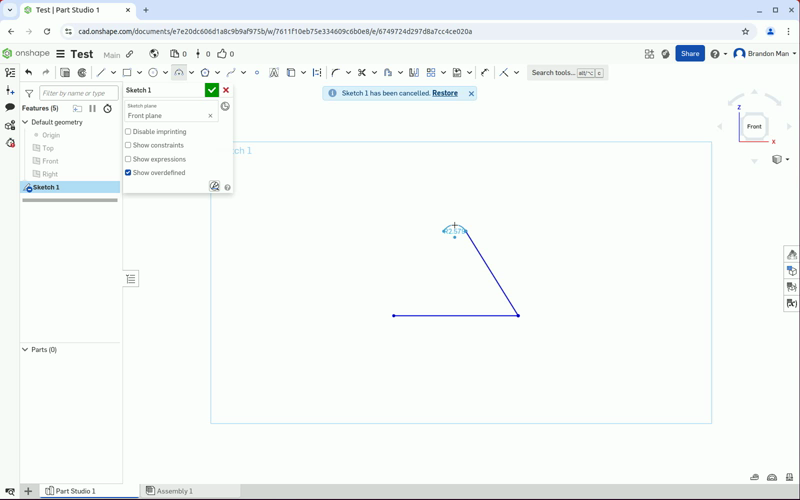
key_up(shift)
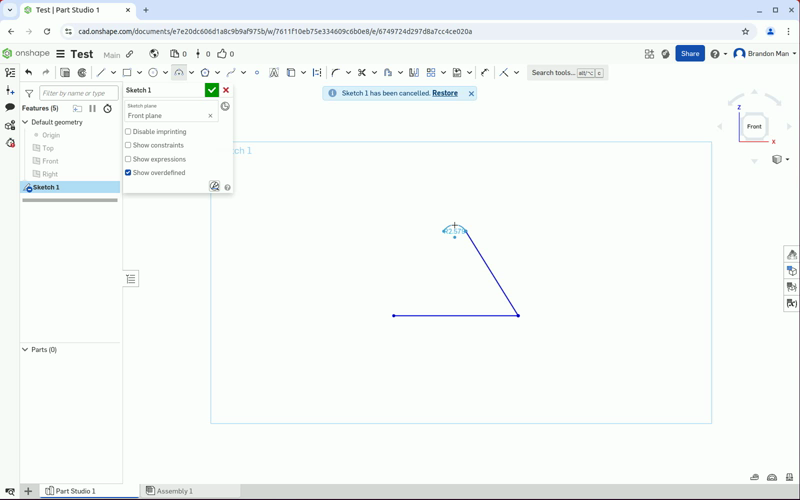
key(esc)
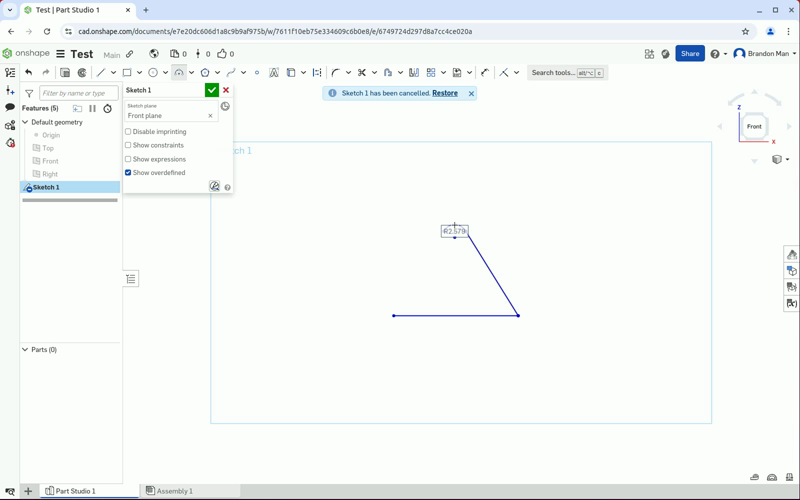
key(l)
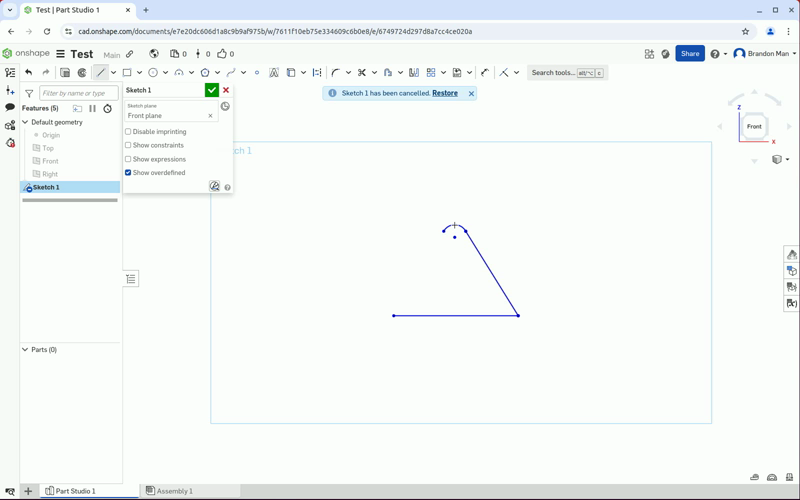
mouse_move(443, 231)
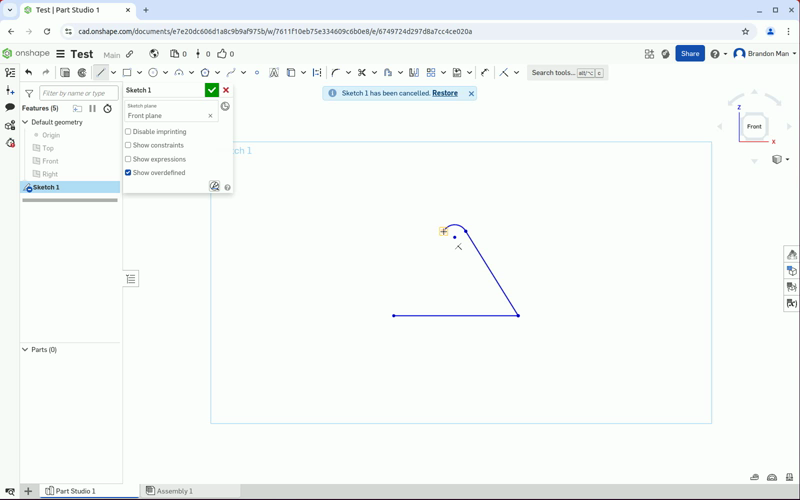
click(443, 231)
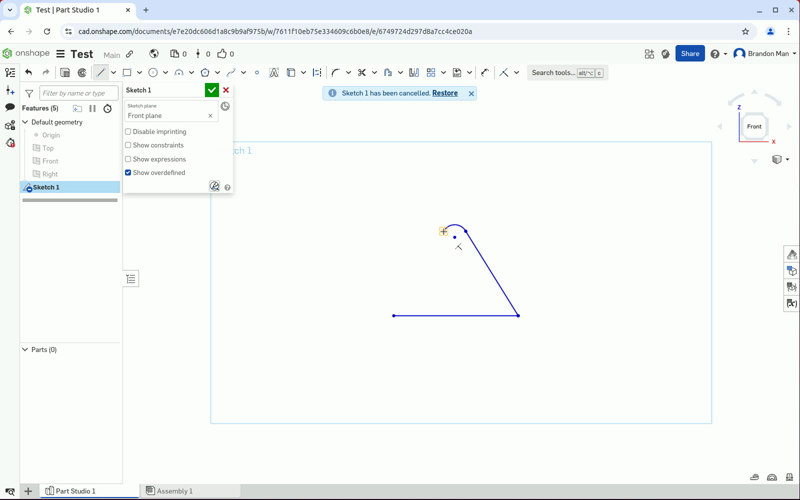
key_down(shift)
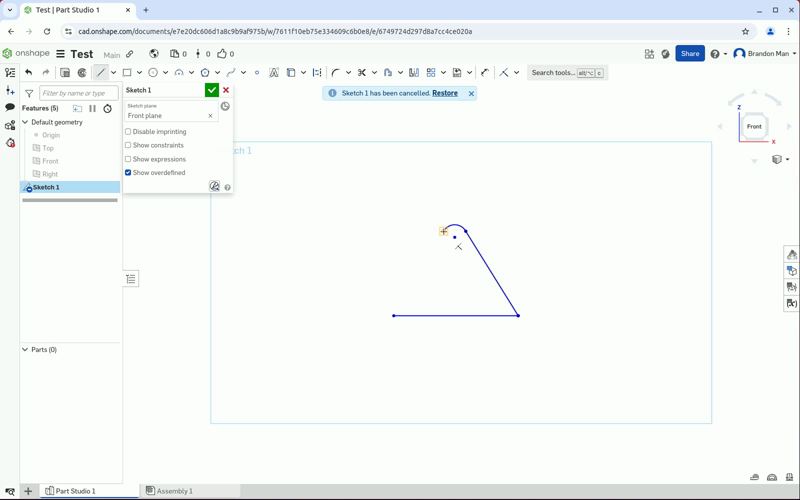
mouse_move(393, 315)
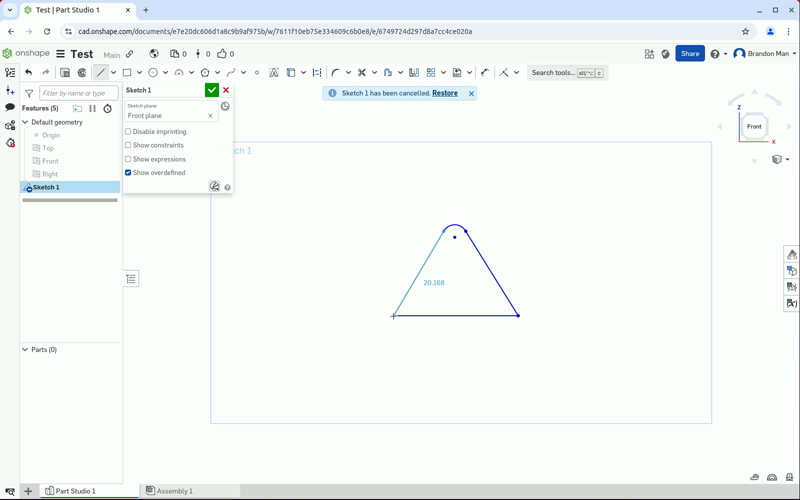
key_up(shift)
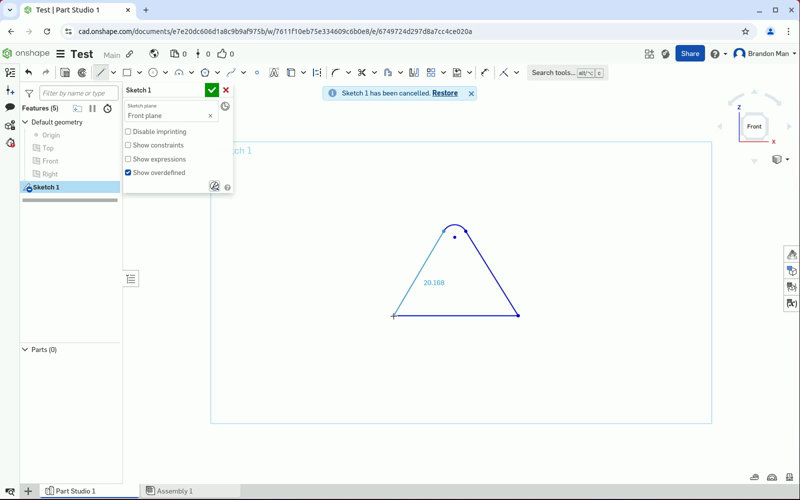
click(393, 315)
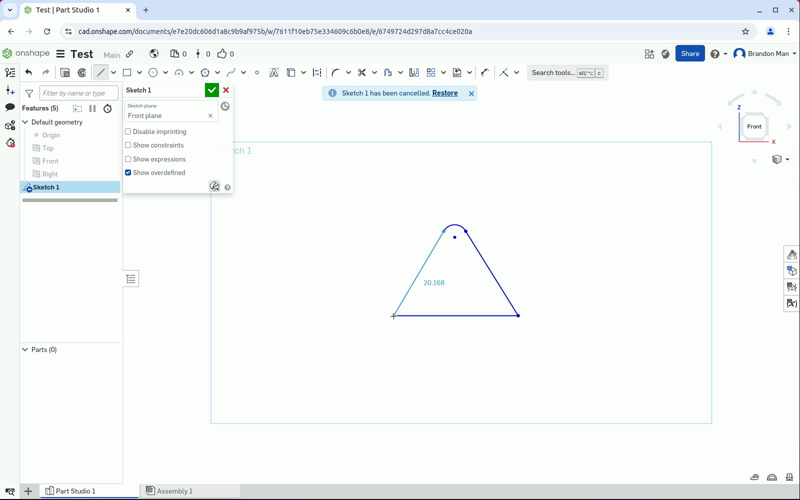
key(esc)
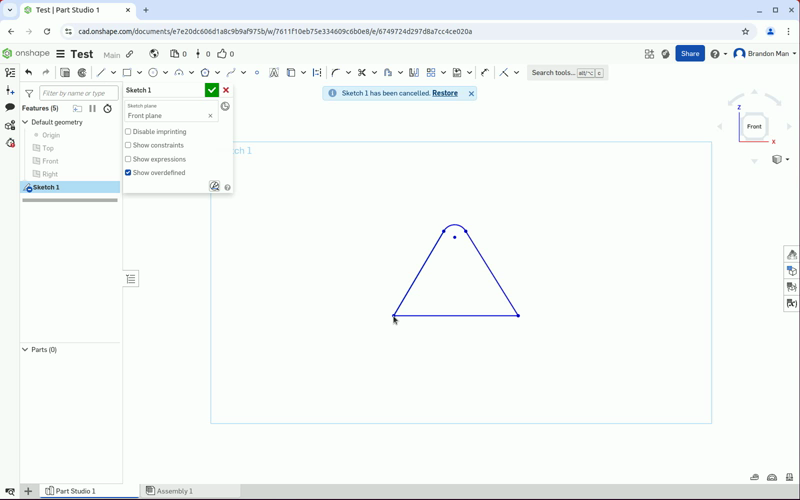
key(c)
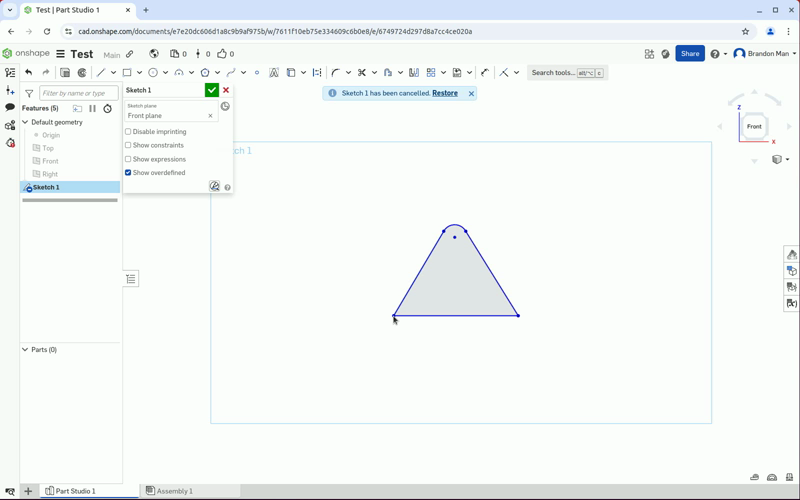
key_down(shift)
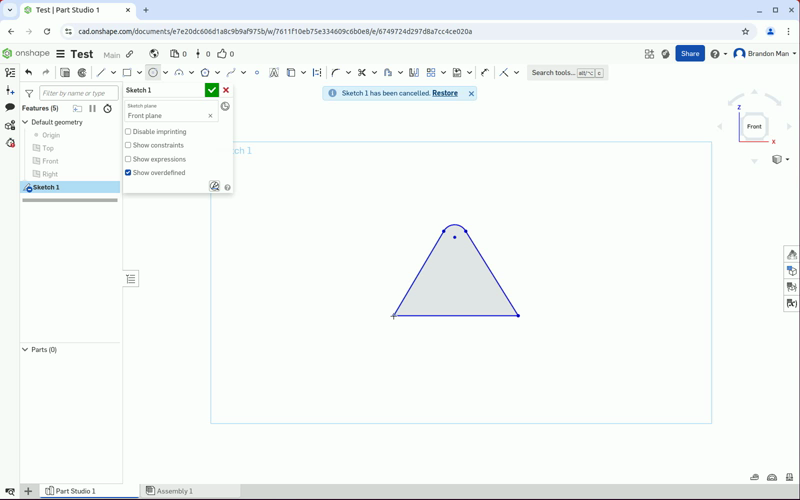
mouse_move(454, 242)
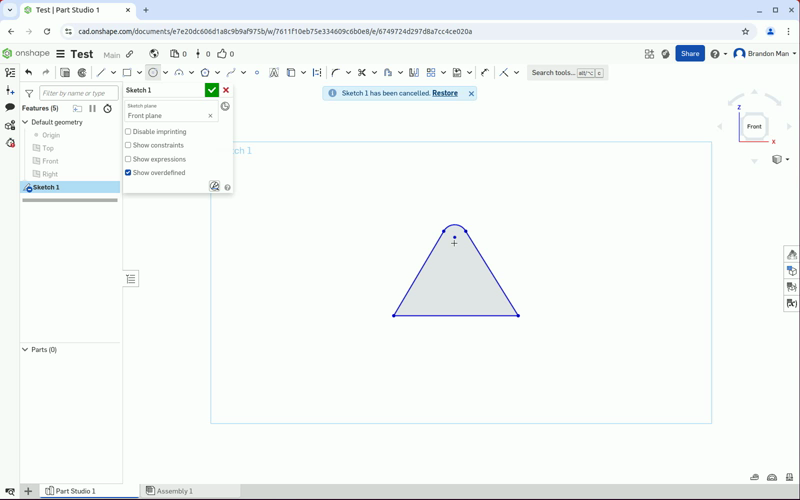
click(454, 242)
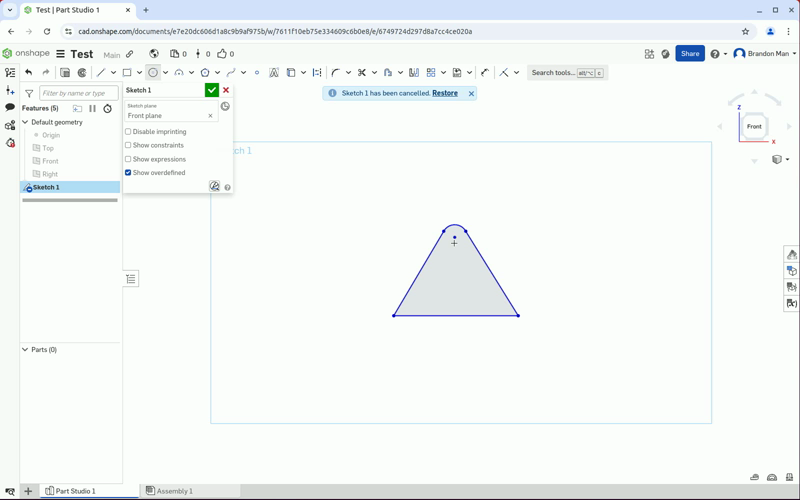
key_up(shift)
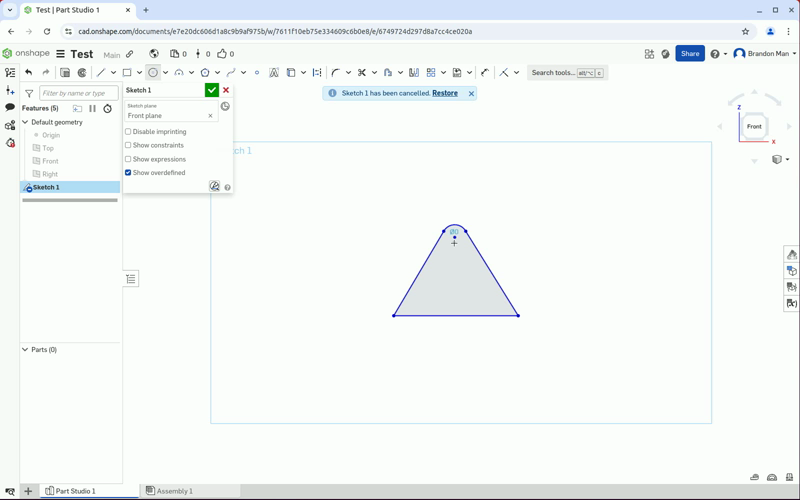
mouse_move(462, 242)
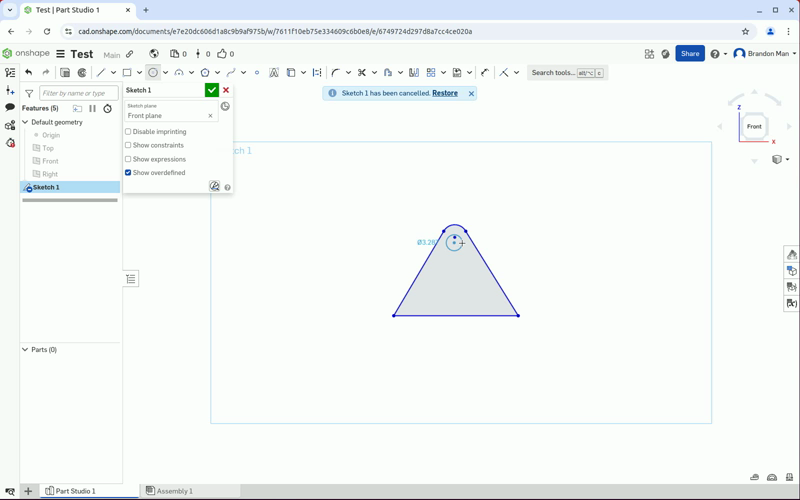
click(462, 242)
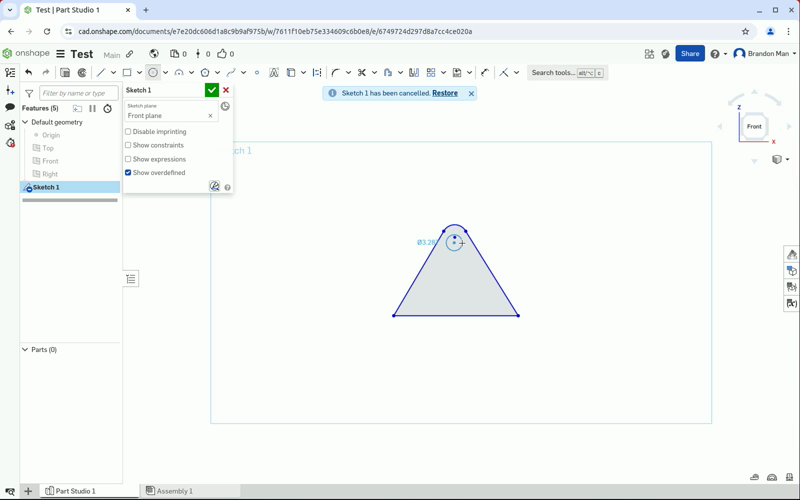
key(esc)
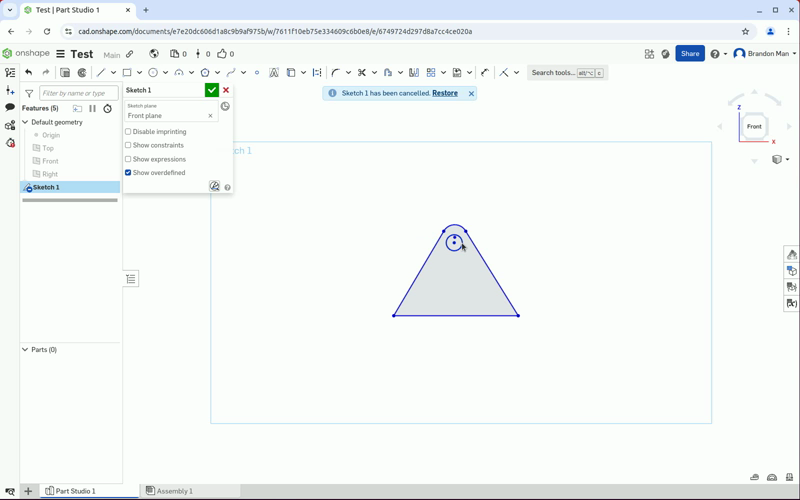
mouse_move(455, 293)
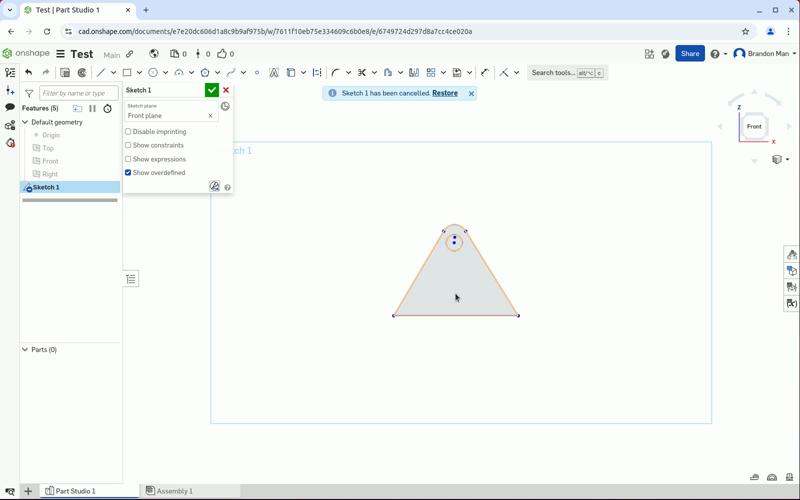
click(455, 293)
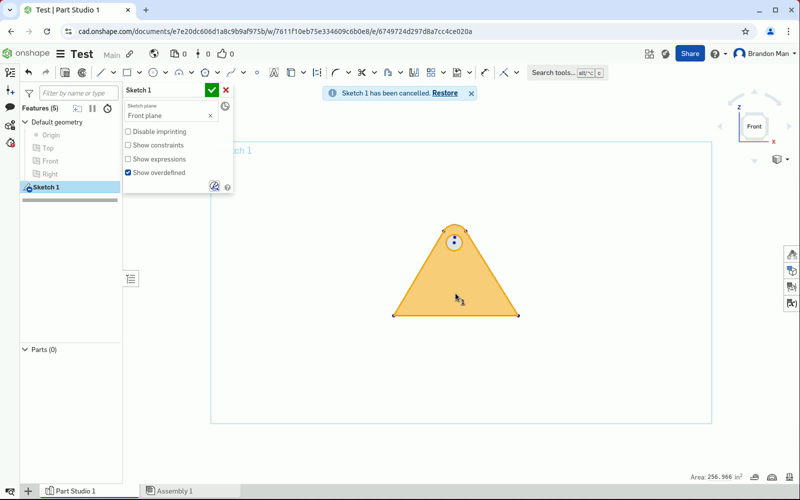
mouse_move(73, 352)
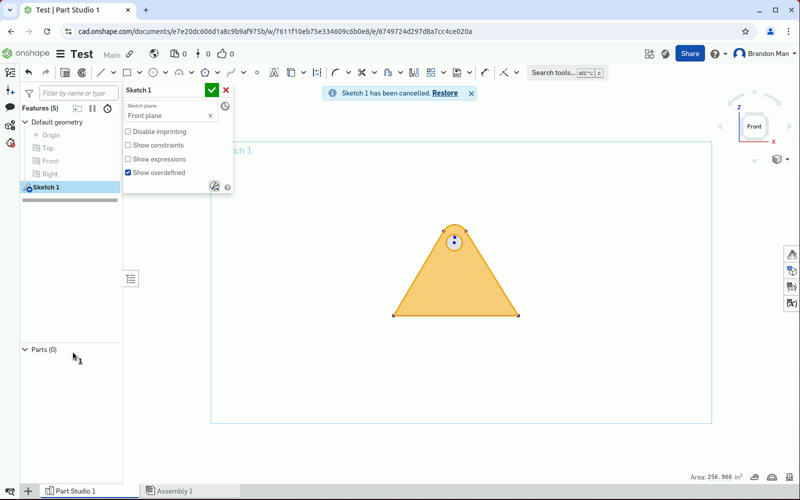
key(shift+y)
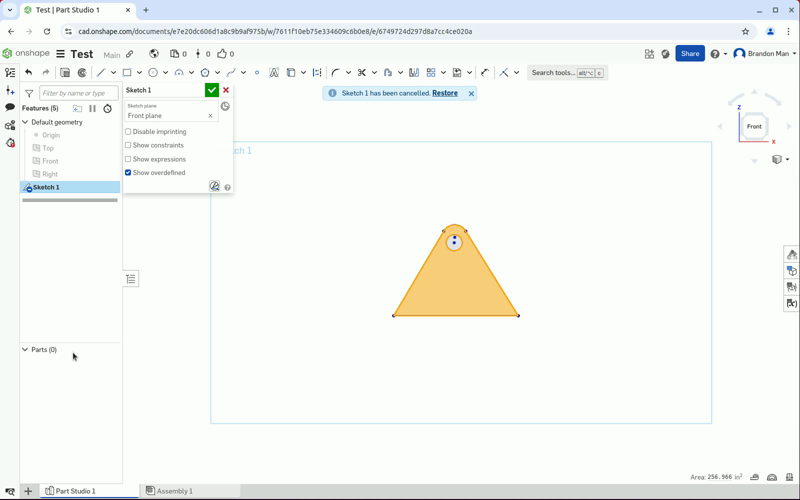
key(shift+e)
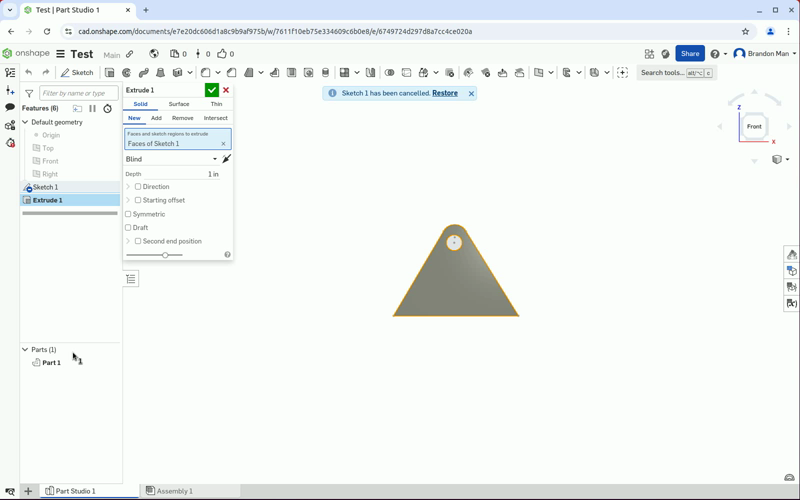
mouse_move(143, 106)
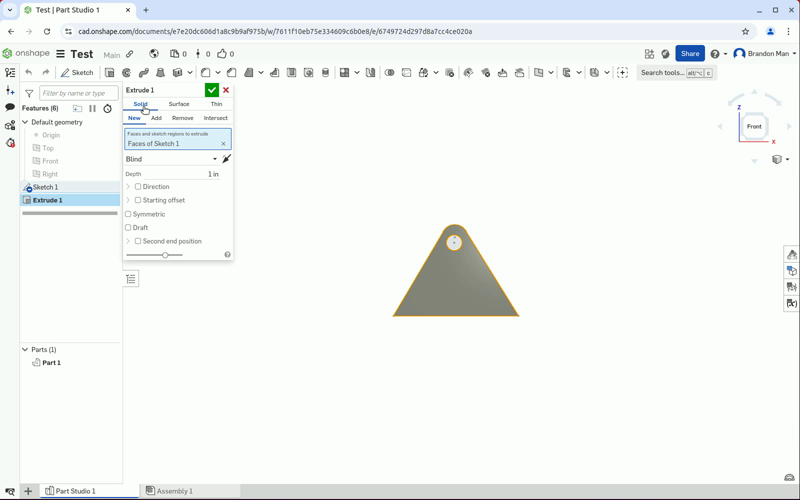
click(143, 106)
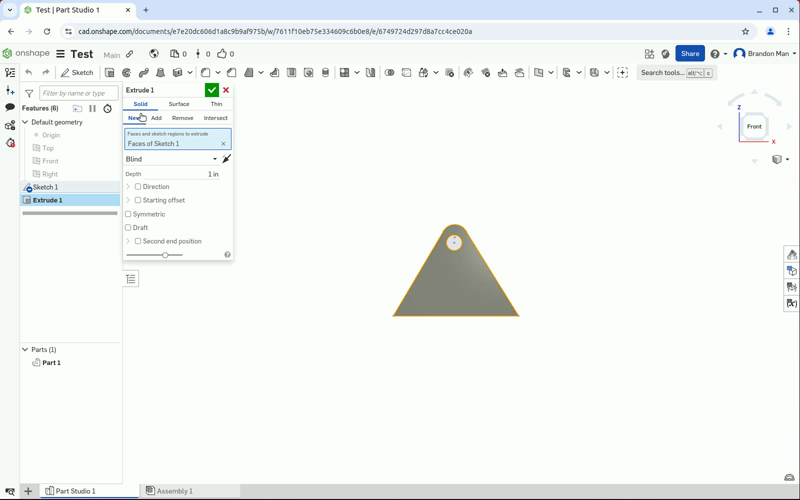
mouse_move(137, 120)
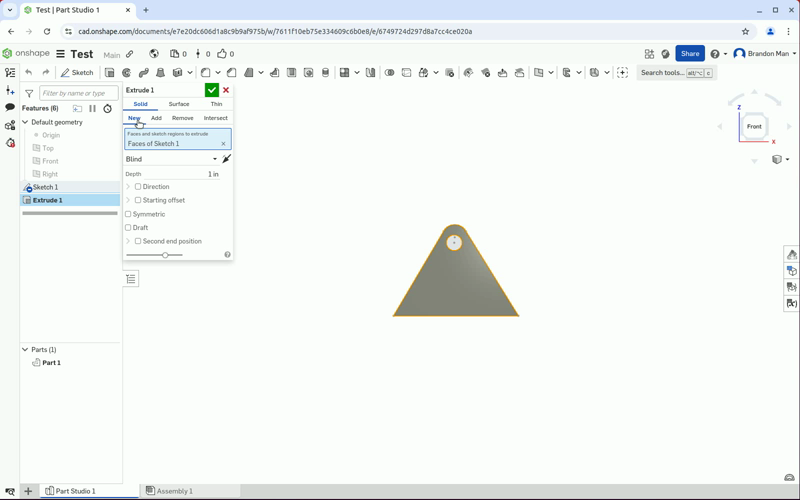
click(137, 120)
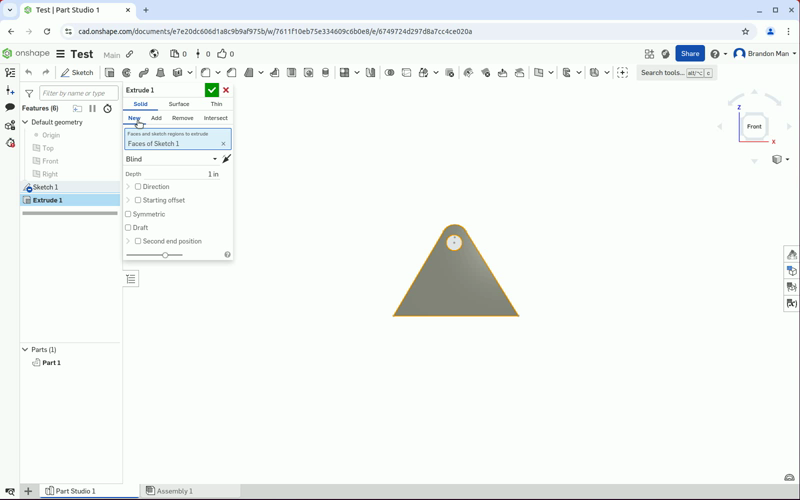
key(tab, 4)
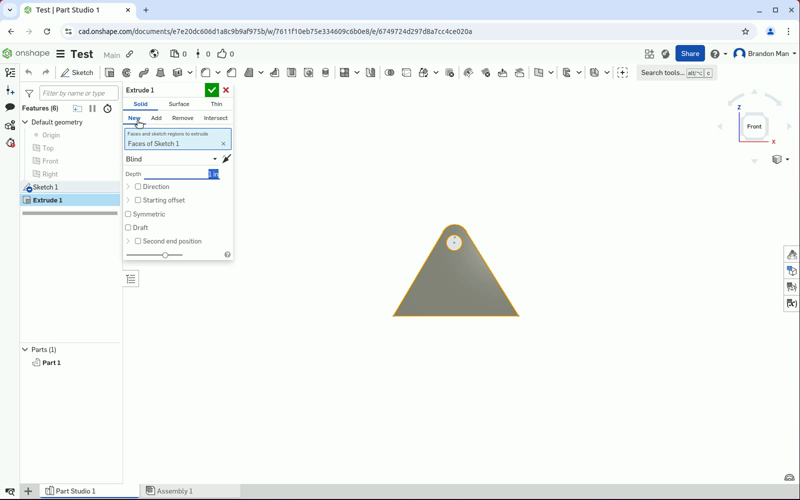
text(10.351)
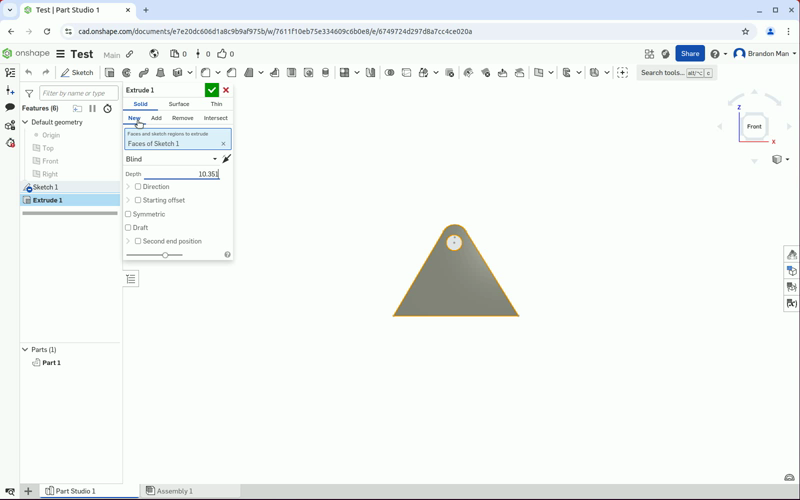
key(enter)
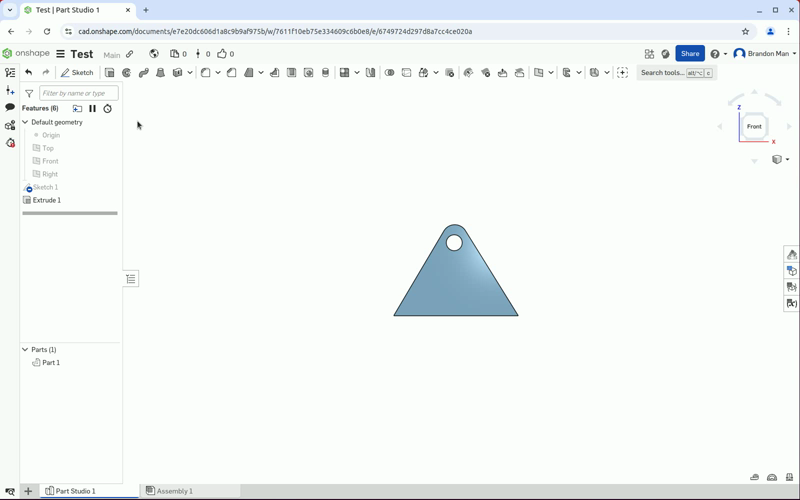
key(shift+h)
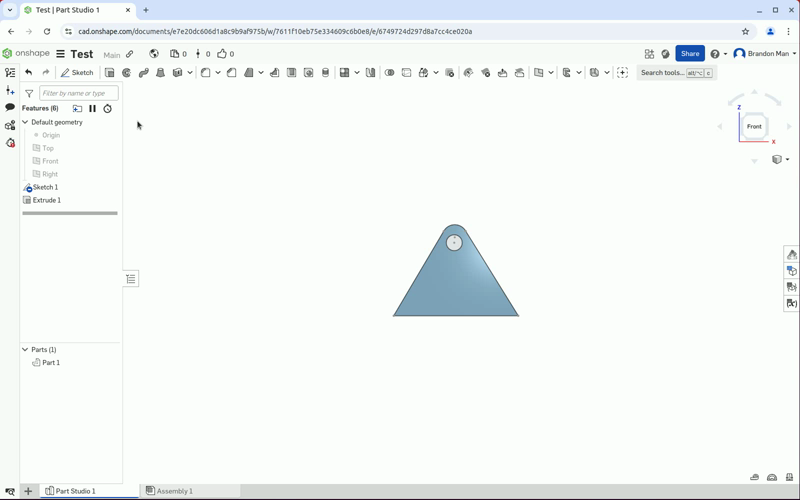
key(shift+h)
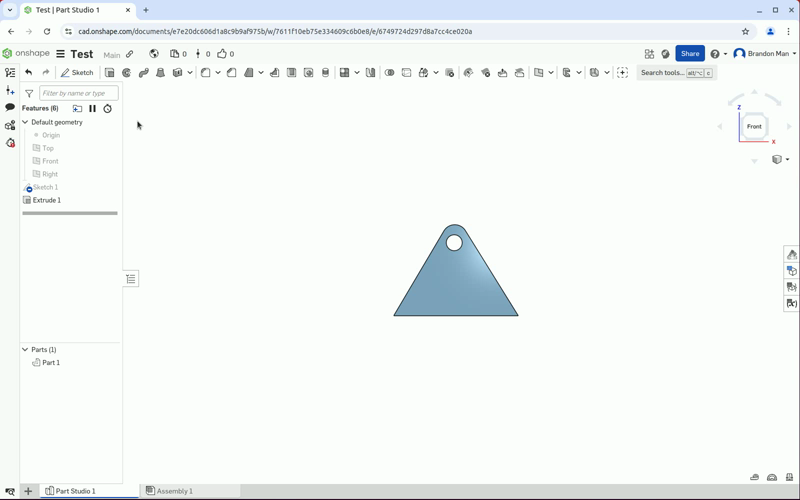
mouse_move(73, 189)
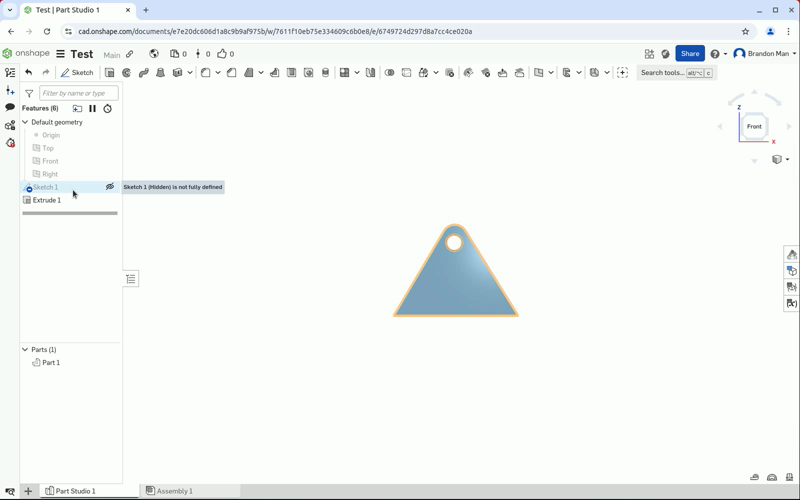
click(73, 189)
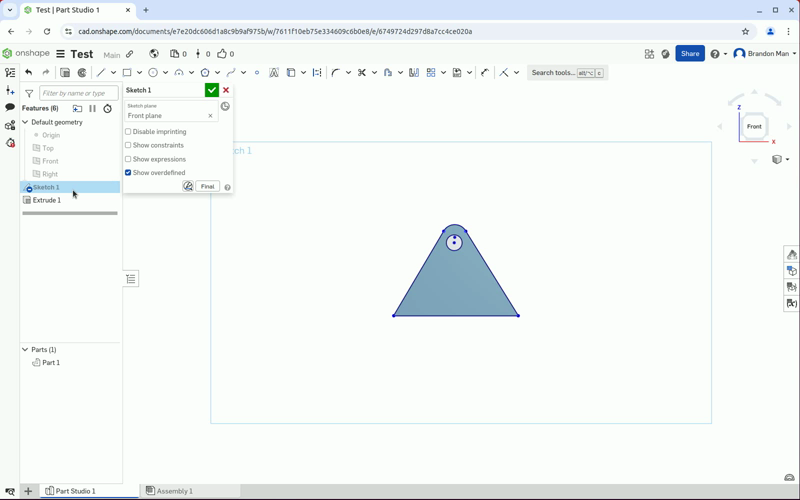
mouse_move(229, 92)
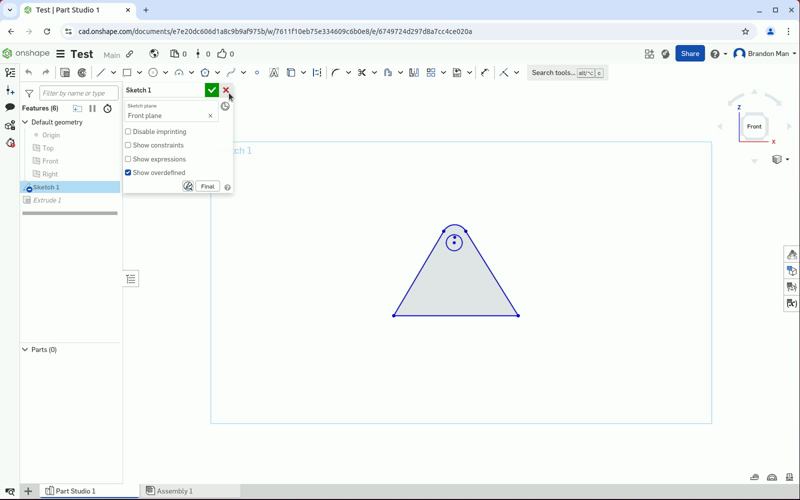
click(229, 92)
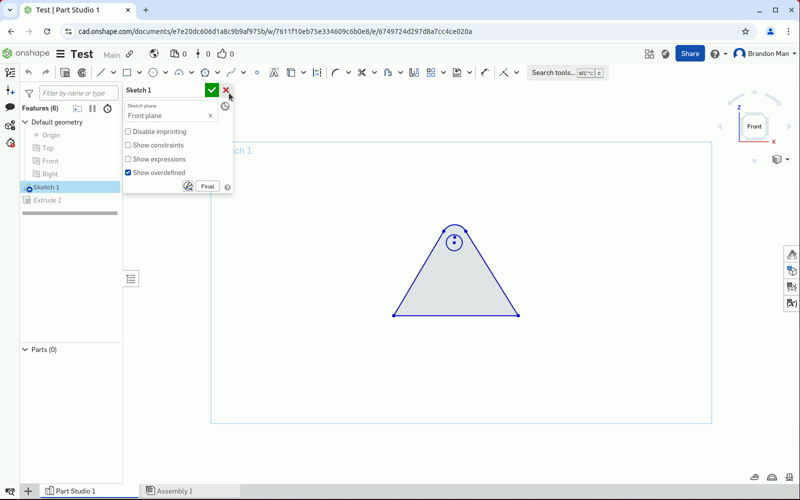
key(shift+s)
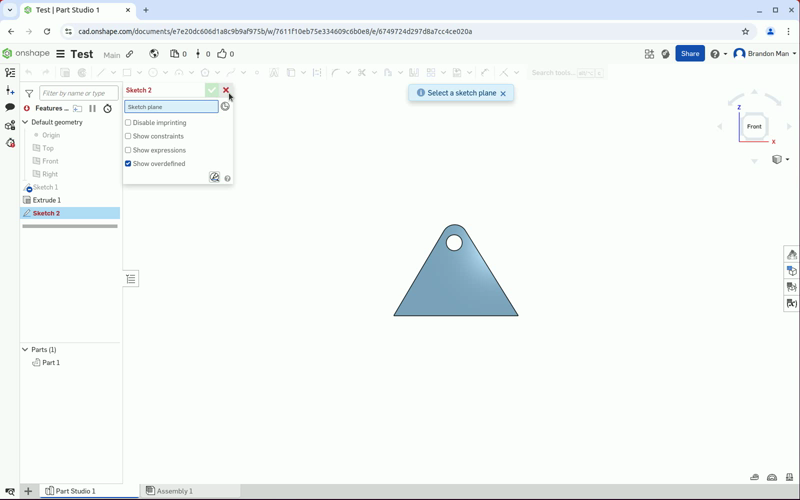
mouse_move(73, 163)
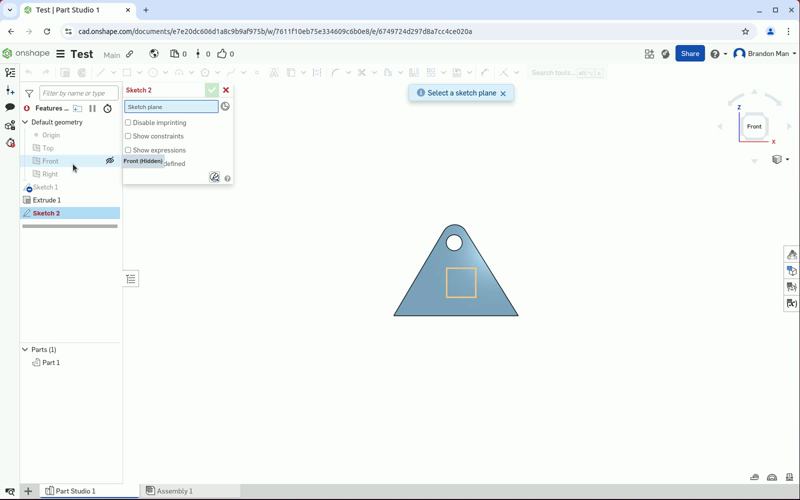
click(73, 163)
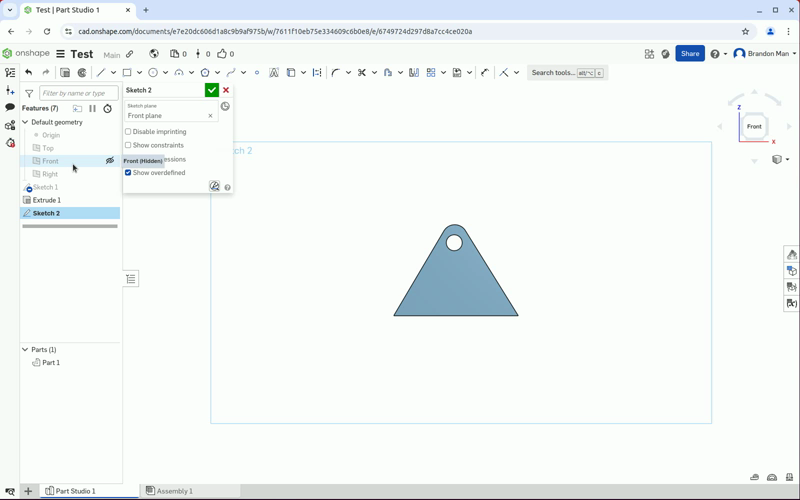
mouse_move(73, 352)
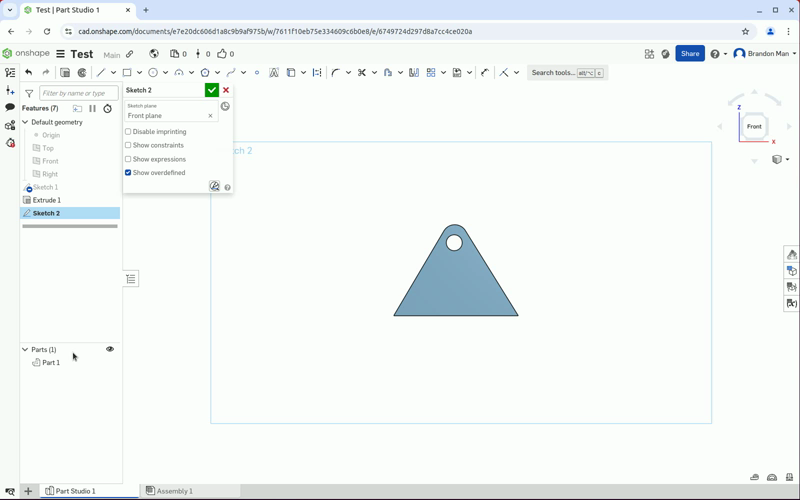
key(y)
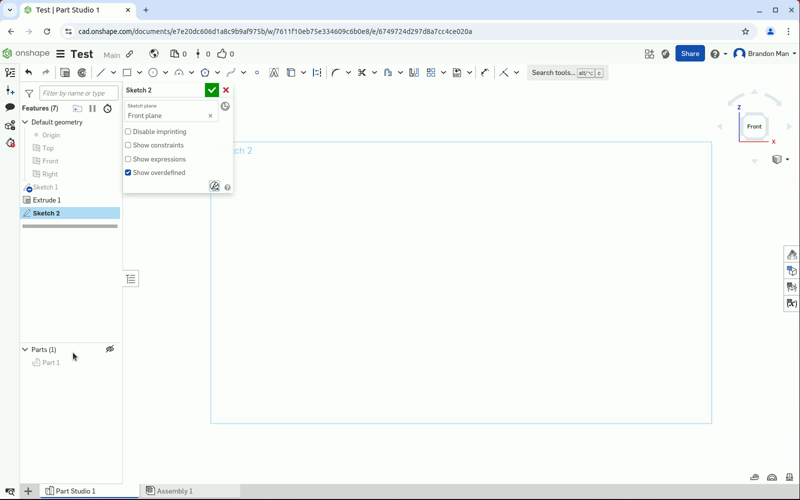
key(l)
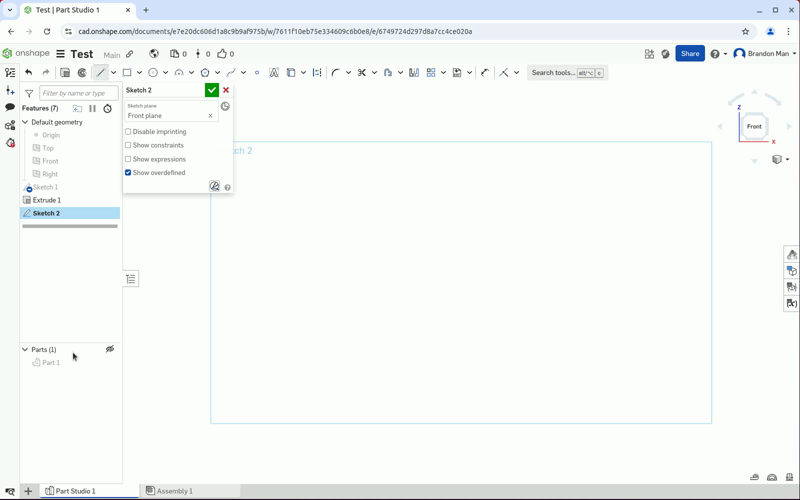
key_down(shift)
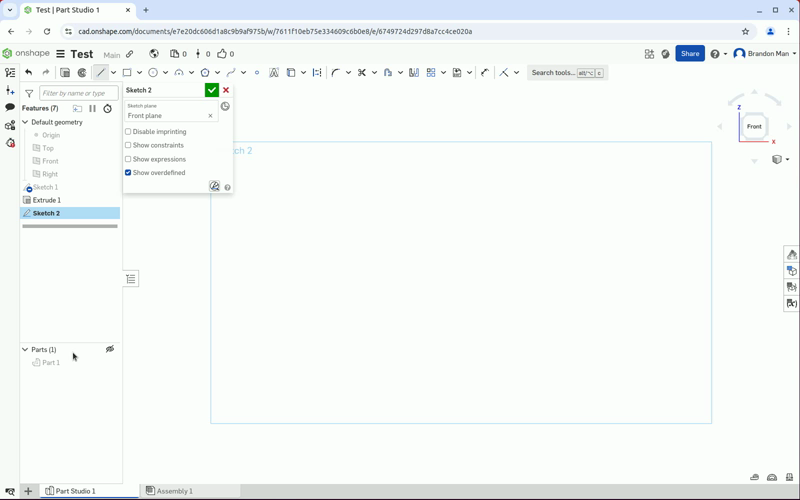
mouse_move(395, 324)
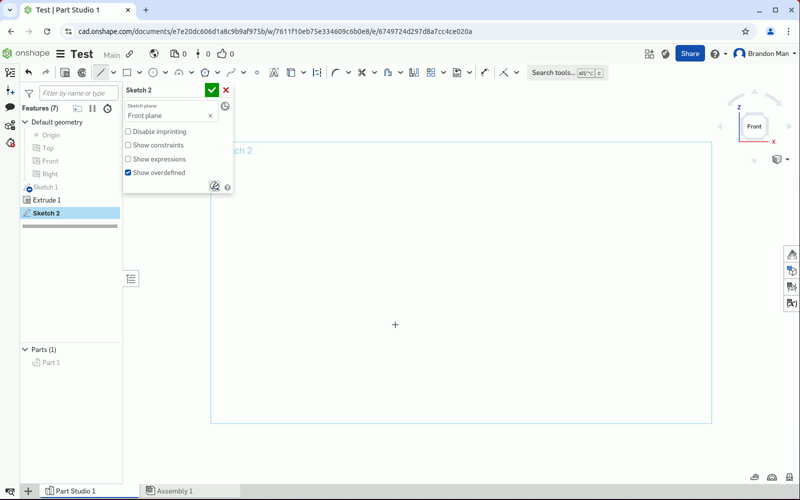
click(395, 324)
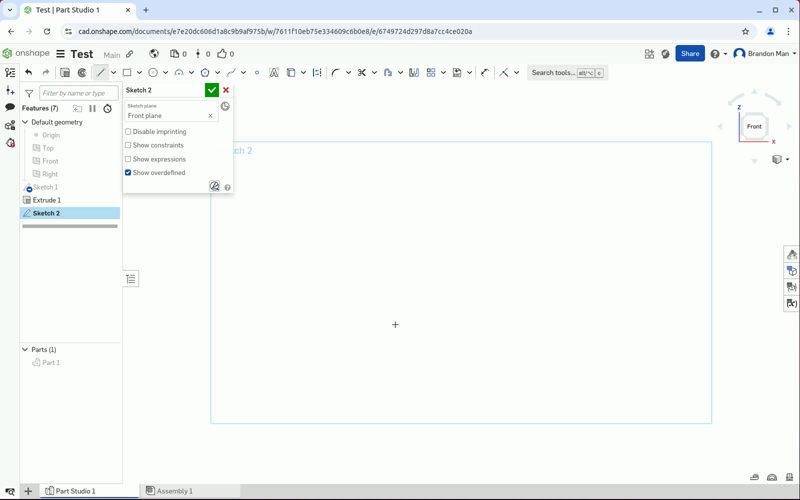
key_up(shift)
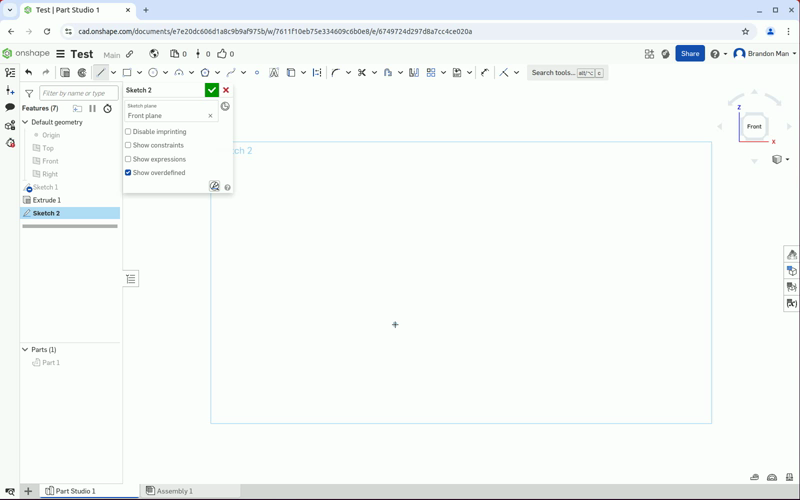
key_down(shift)
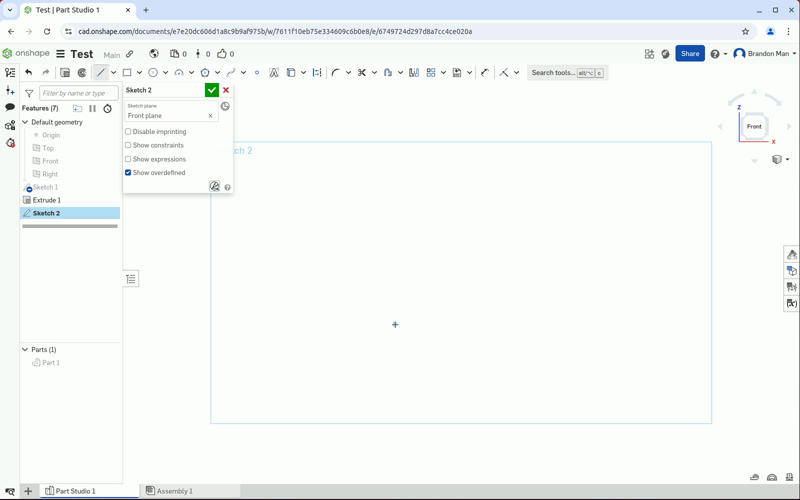
mouse_move(425, 324)
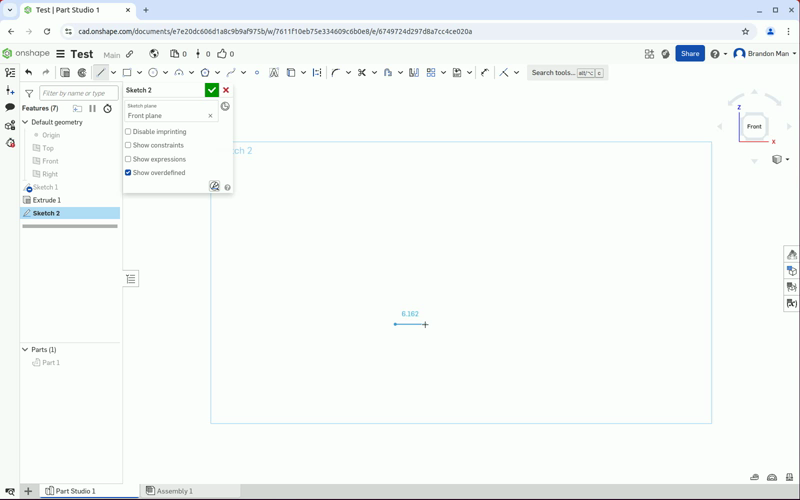
mouse_move(423, 324)
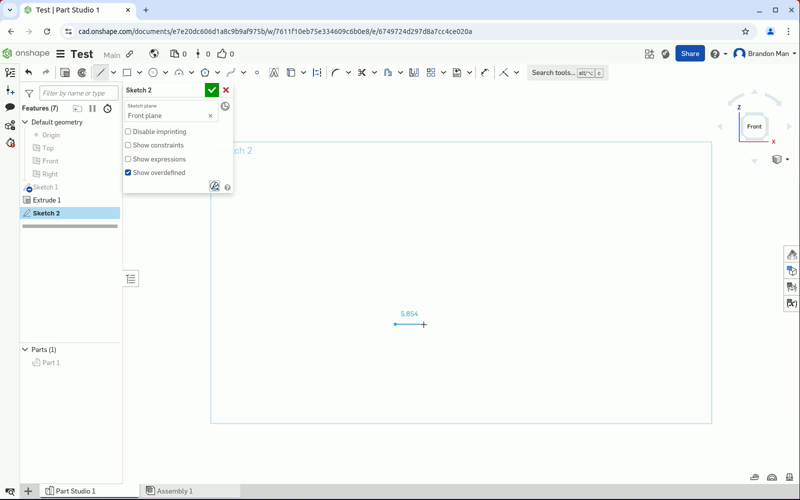
click(423, 324)
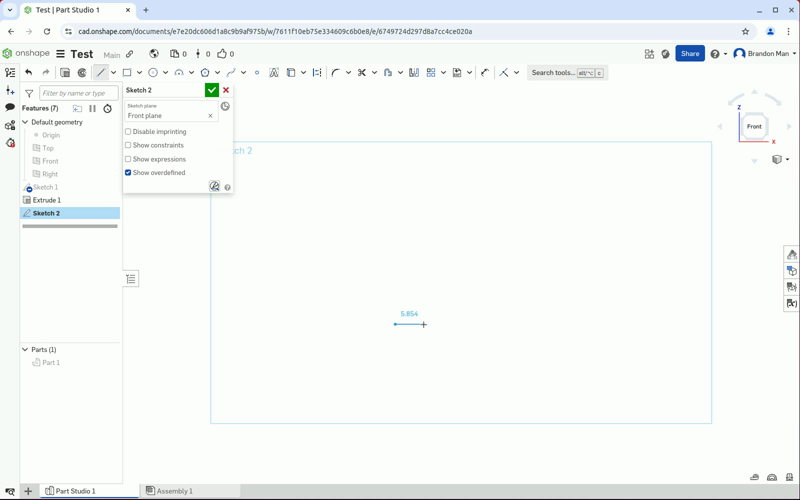
key_up(shift)
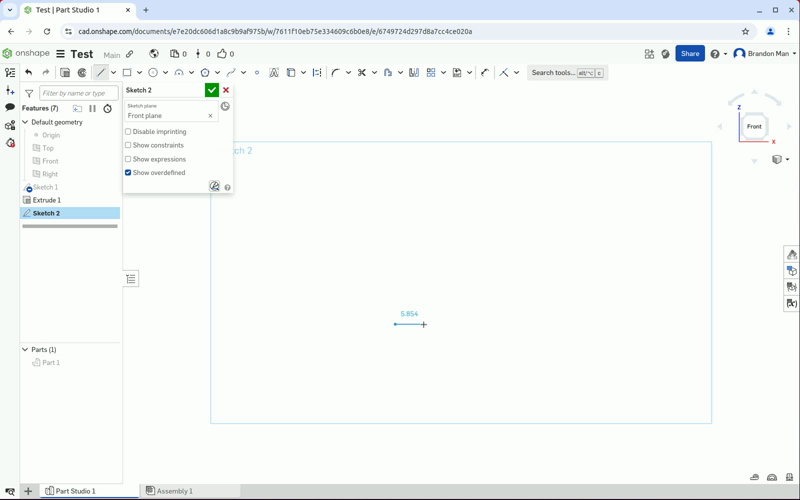
key_down(shift)
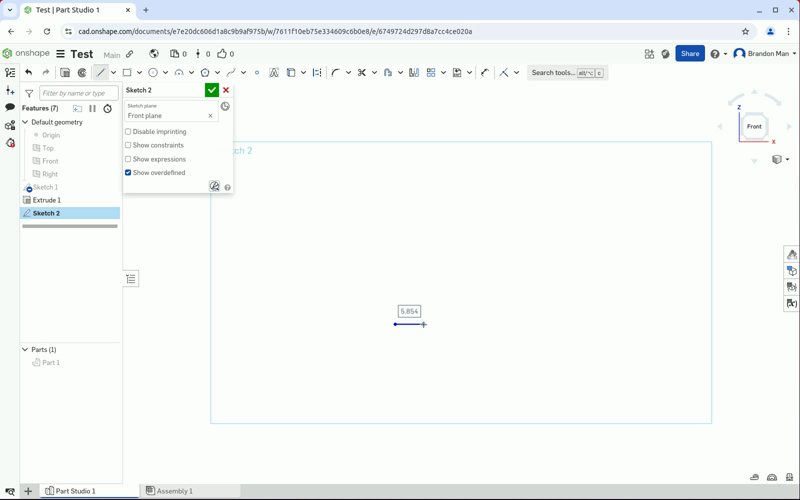
mouse_move(484, 324)
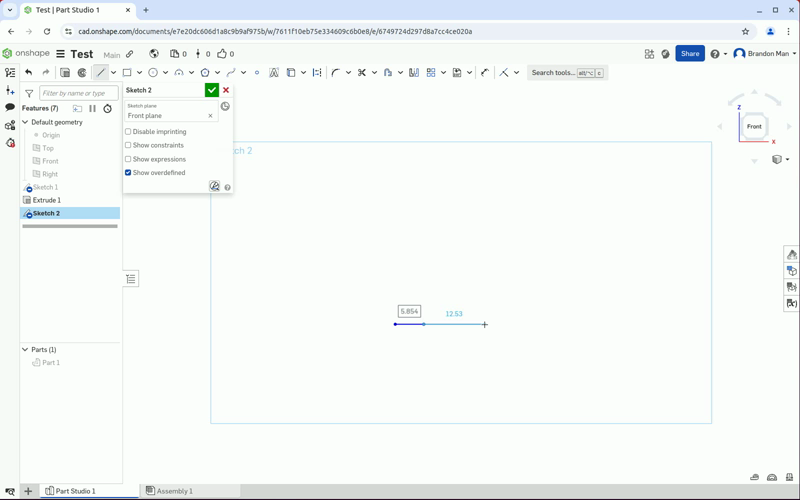
click(484, 324)
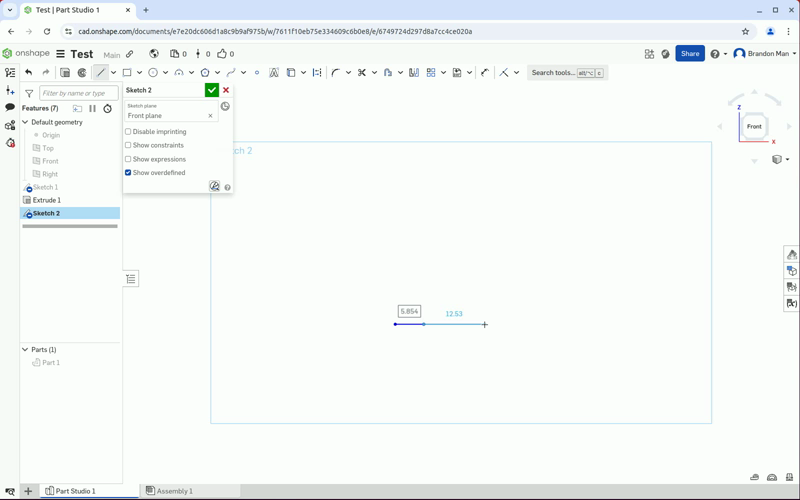
key_up(shift)
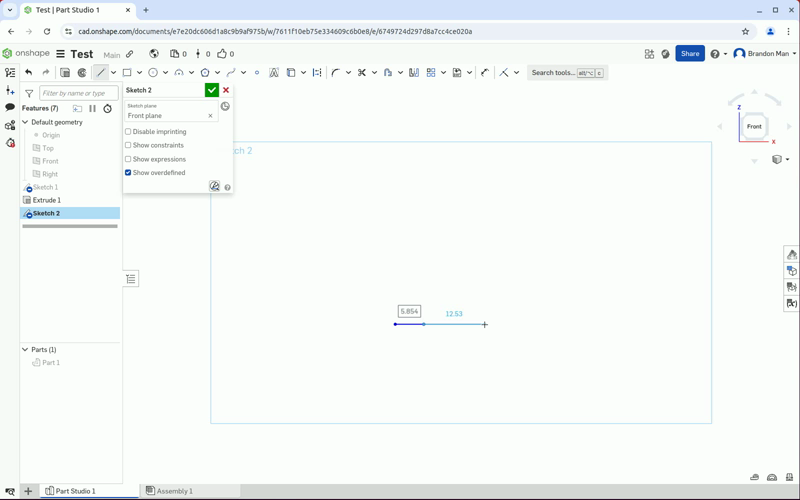
key_down(shift)
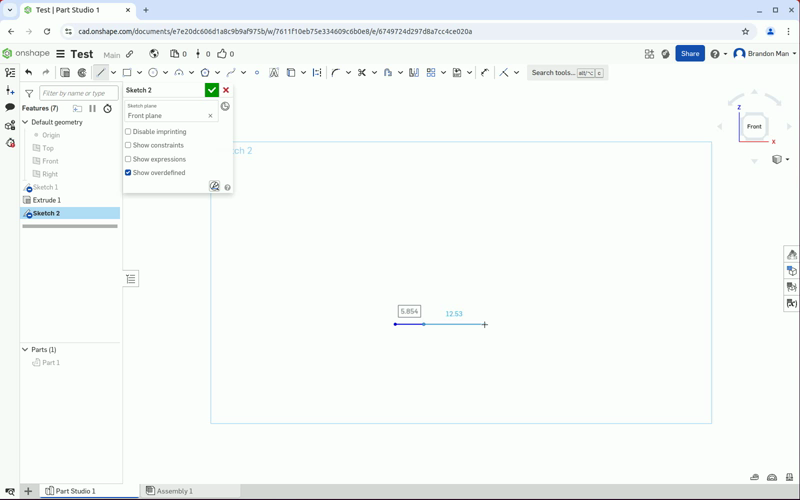
mouse_move(514, 324)
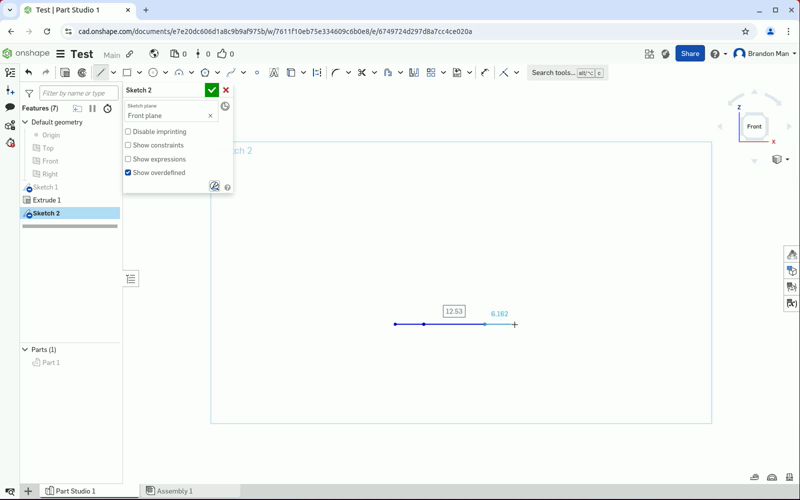
mouse_move(518, 324)
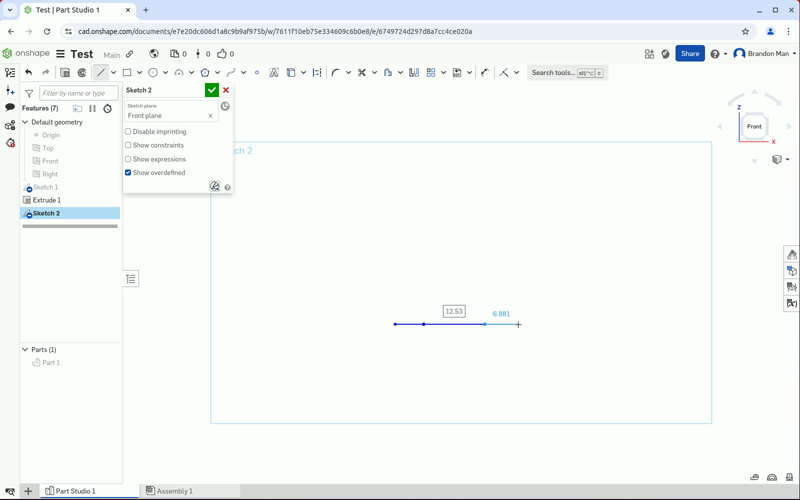
click(518, 324)
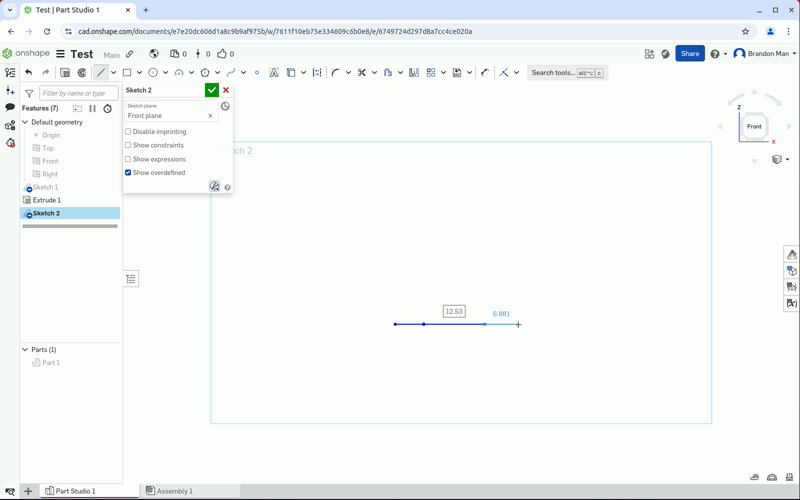
key_up(shift)
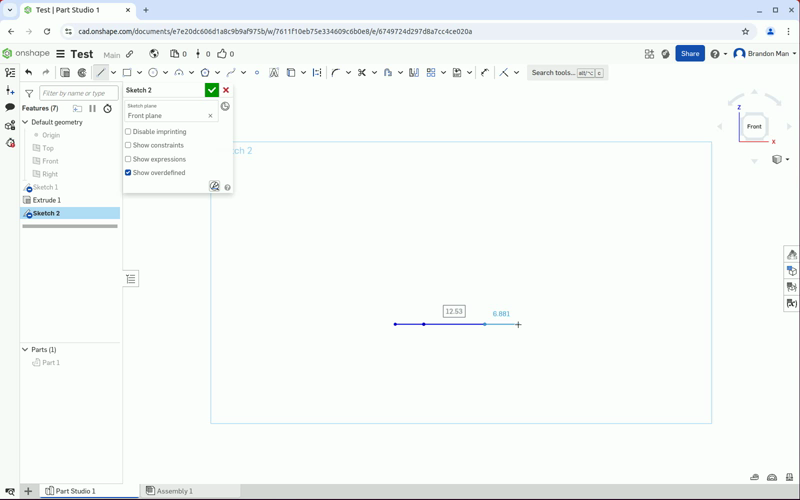
key_down(shift)
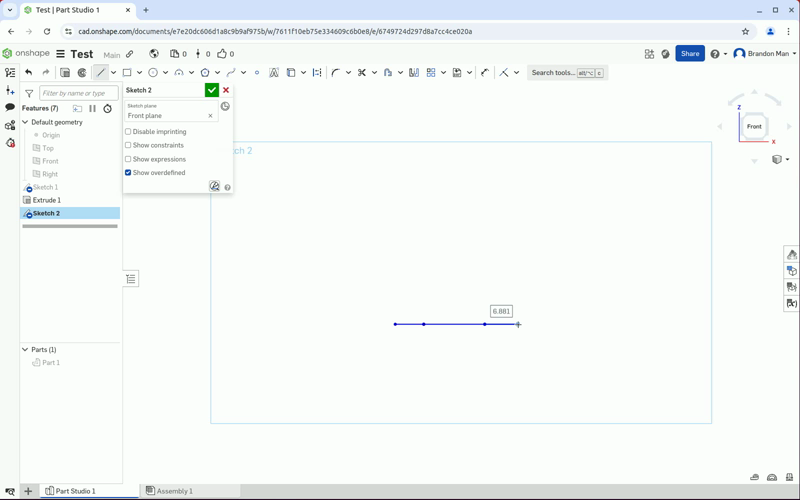
mouse_move(548, 324)
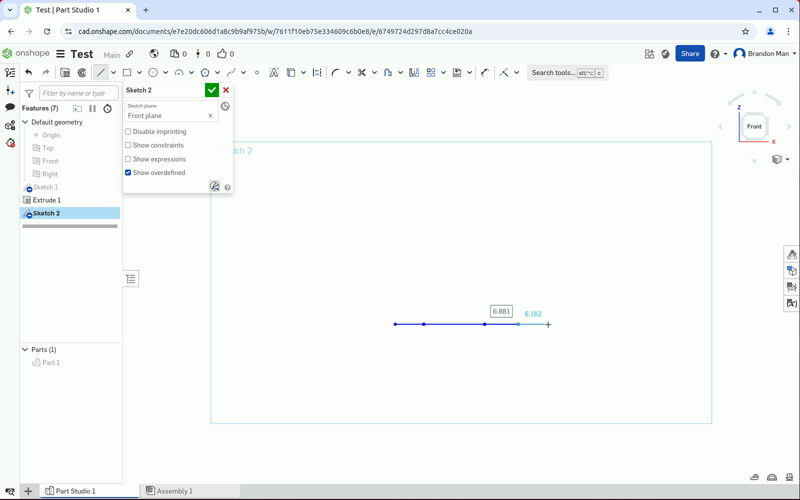
mouse_move(518, 313)
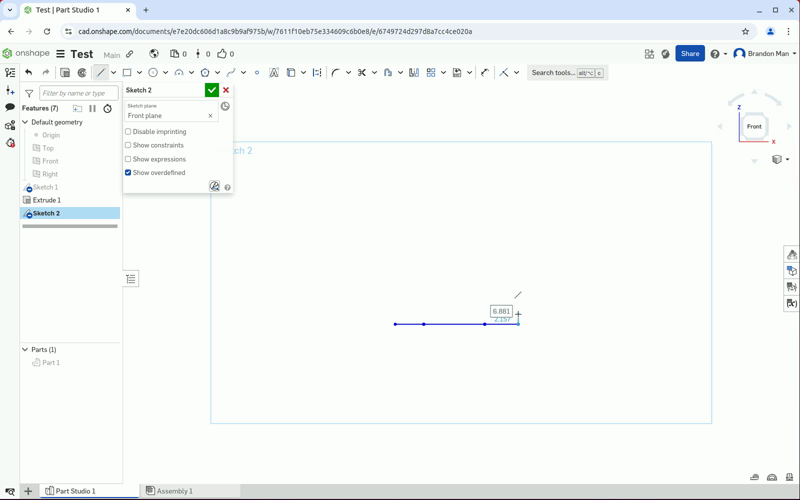
click(518, 313)
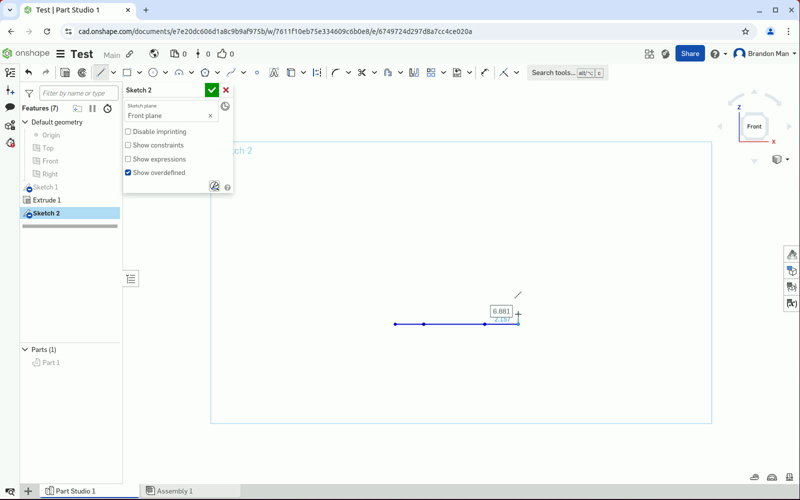
key_up(shift)
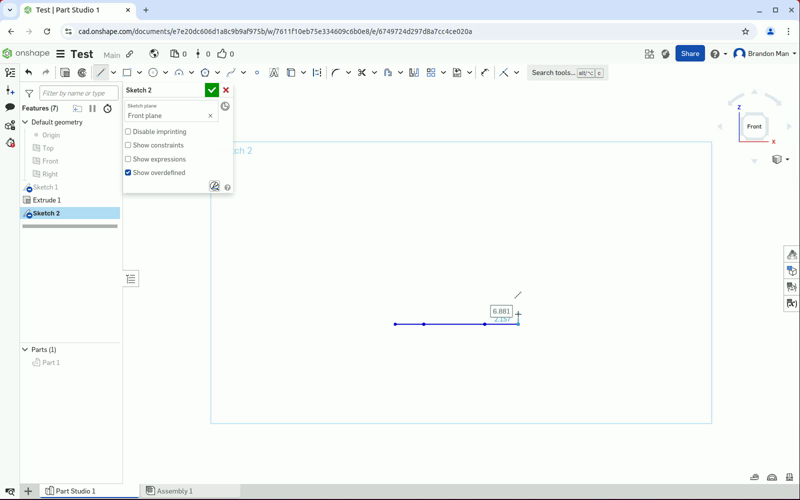
key_down(shift)
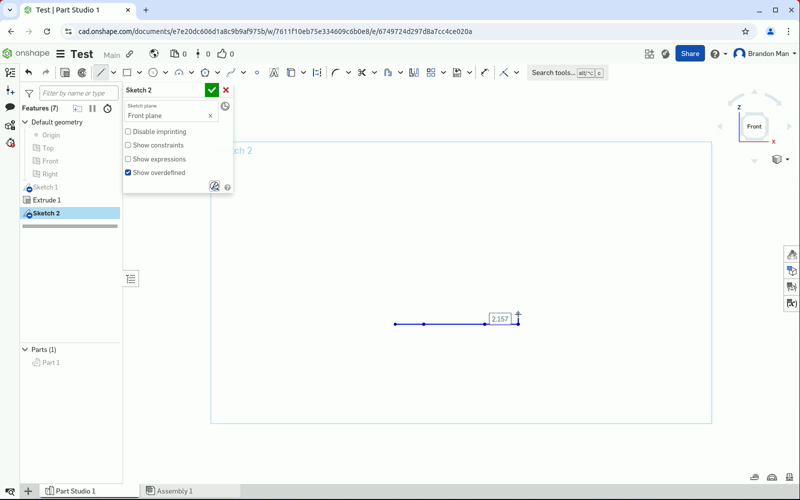
mouse_move(395, 313)
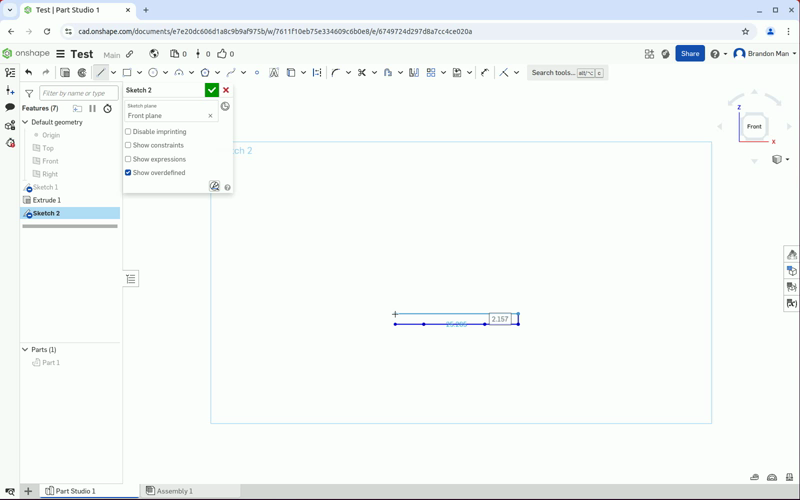
click(395, 313)
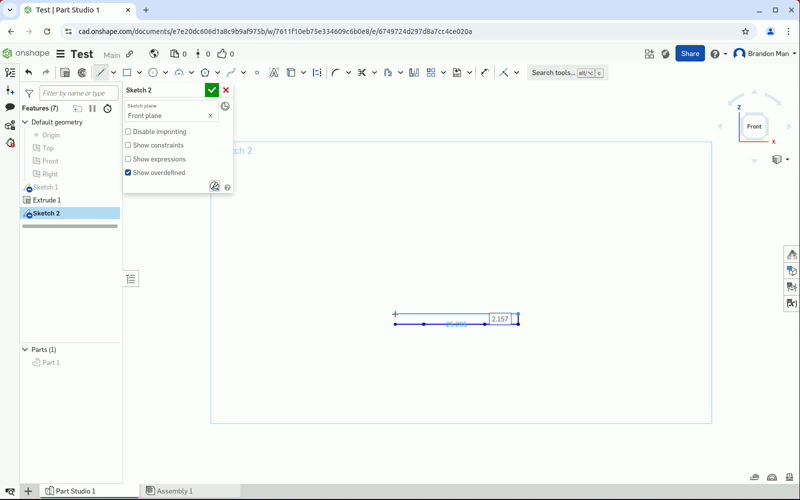
key_up(shift)
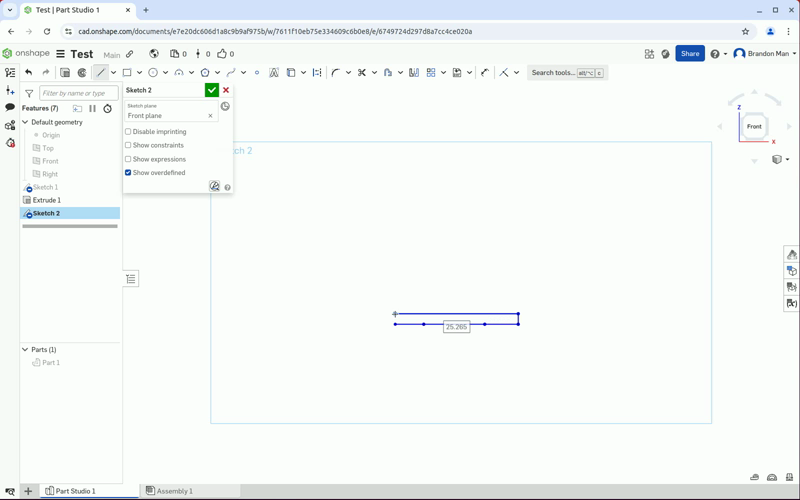
mouse_move(425, 313)
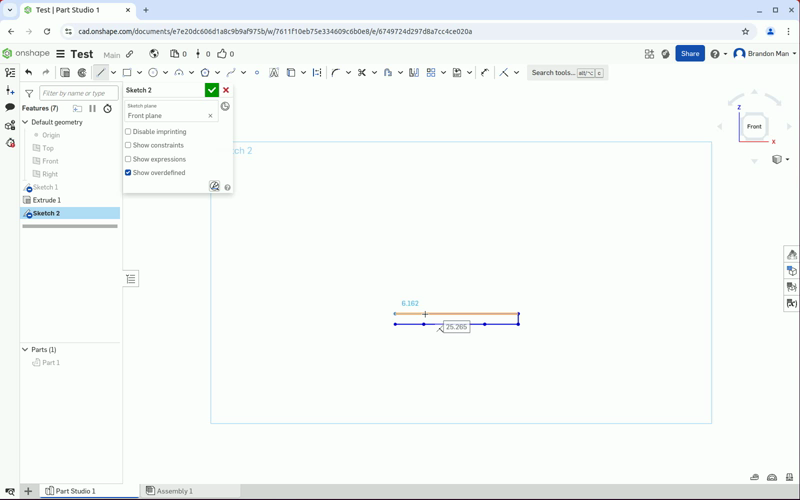
key_down(shift)
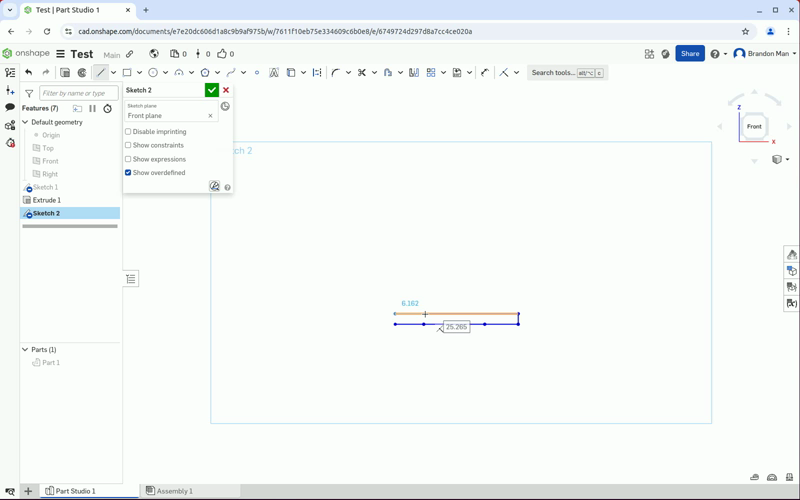
mouse_move(395, 324)
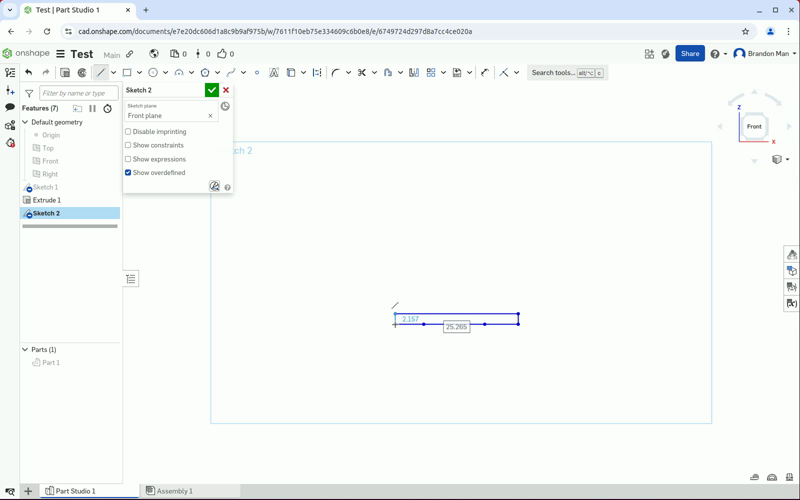
key_up(shift)
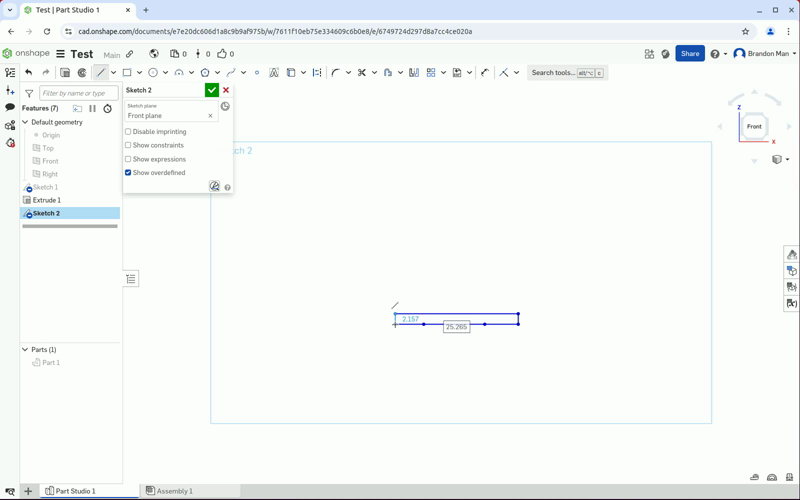
click(395, 324)
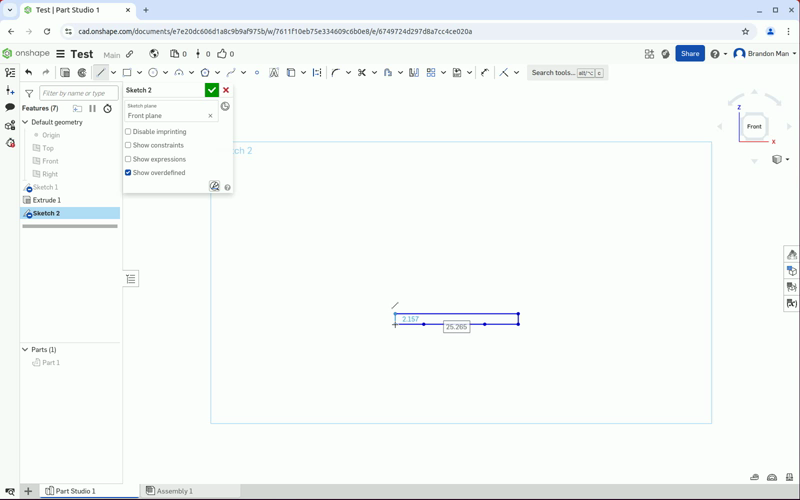
key(esc)
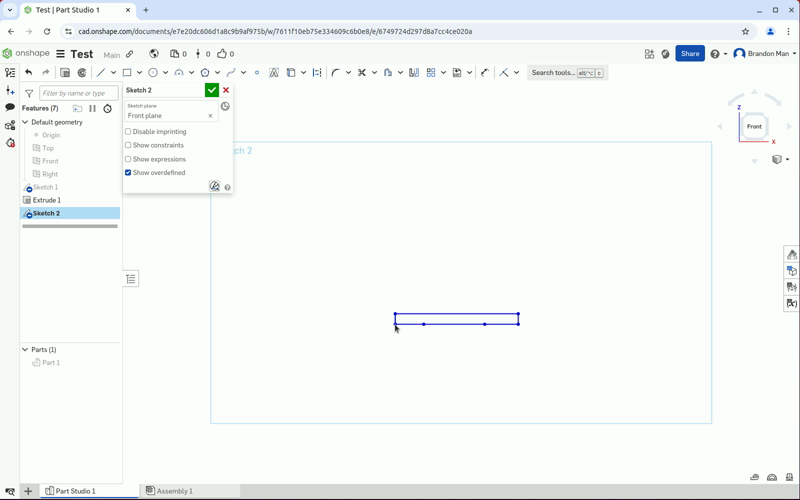
mouse_move(416, 314)
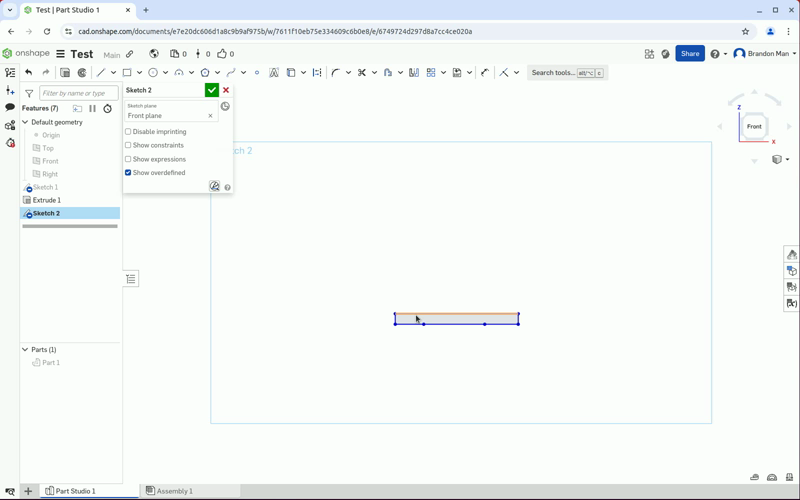
scroll(6)
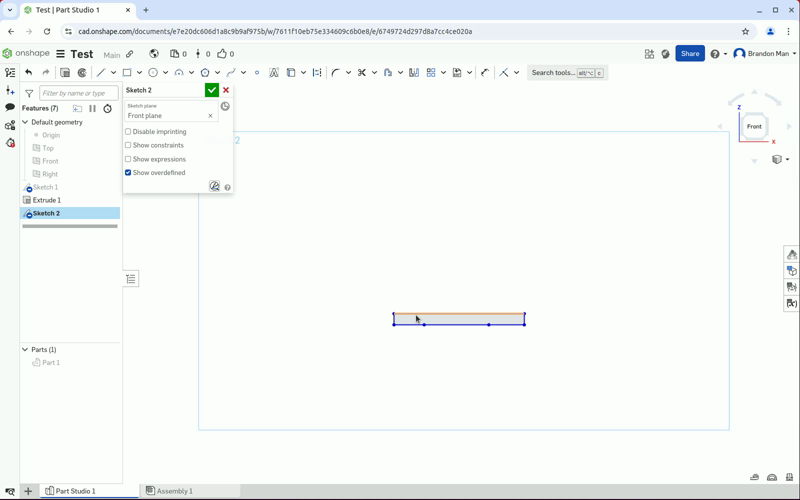
scroll(6)
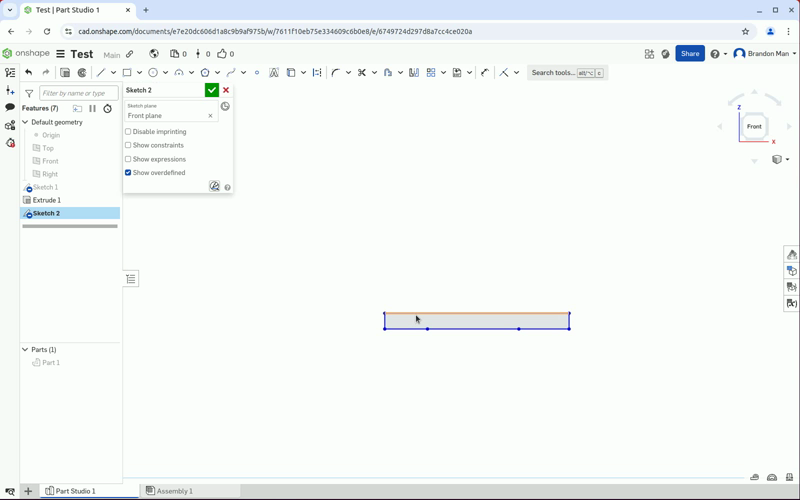
scroll(6)
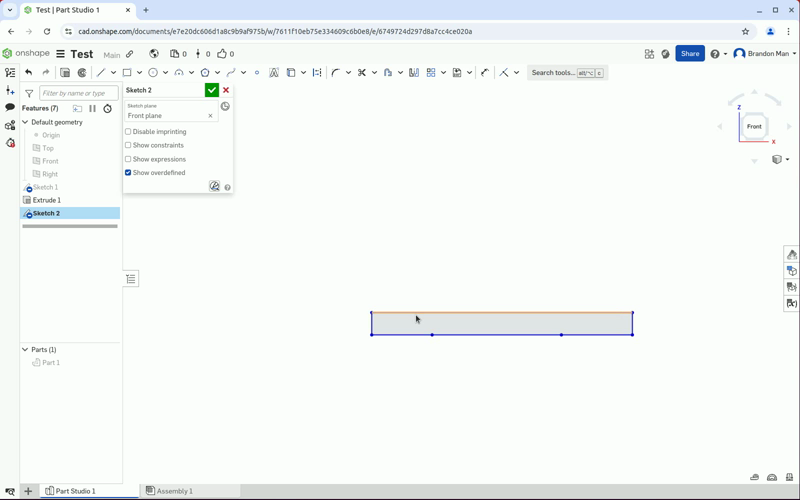
scroll(6)
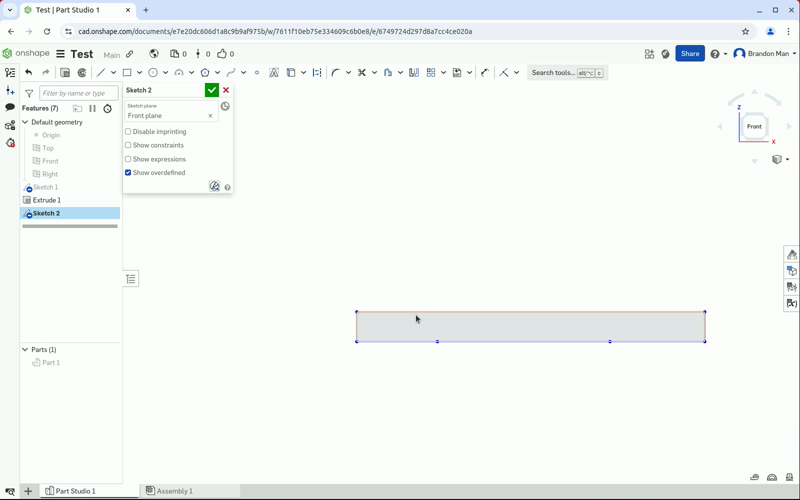
scroll(6)
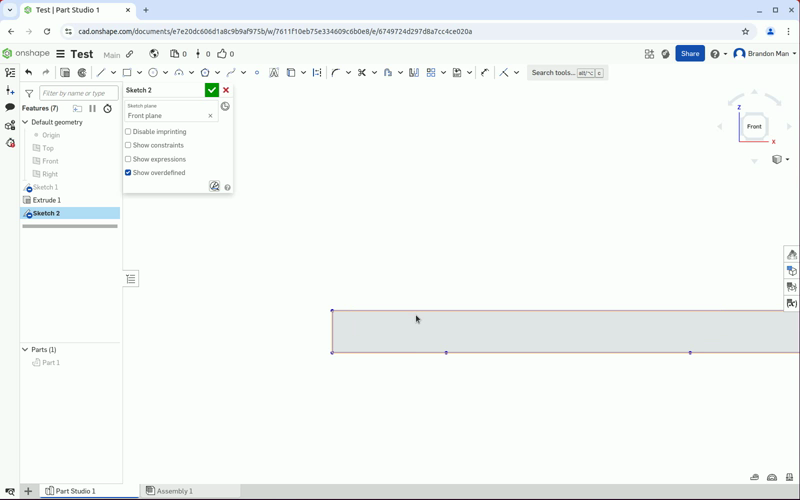
scroll(6)
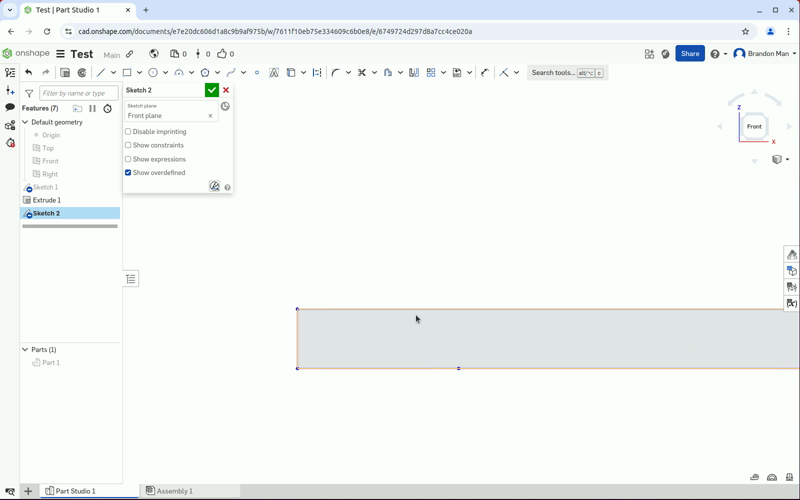
scroll(6)
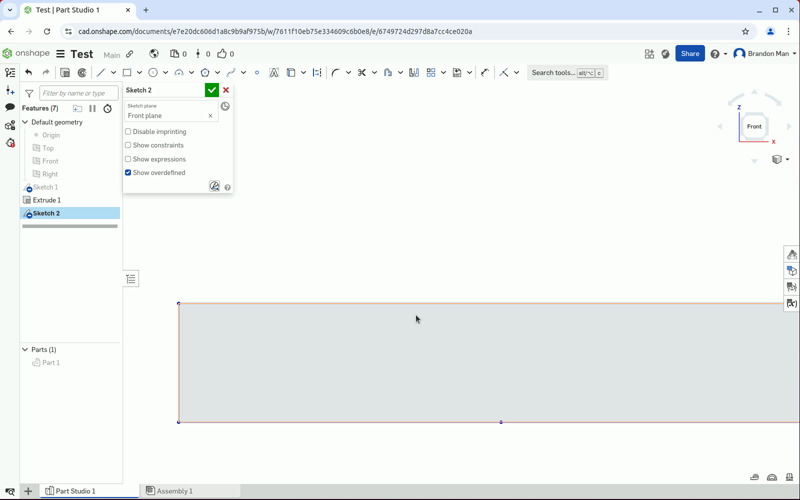
click(416, 314)
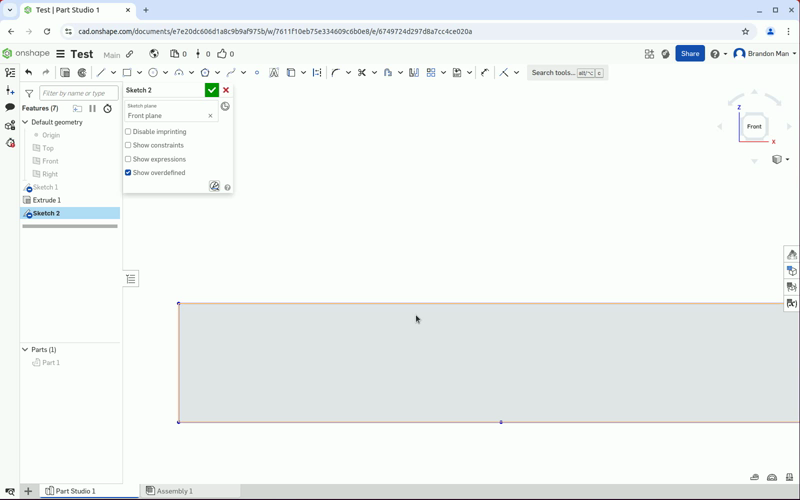
scroll(-6)
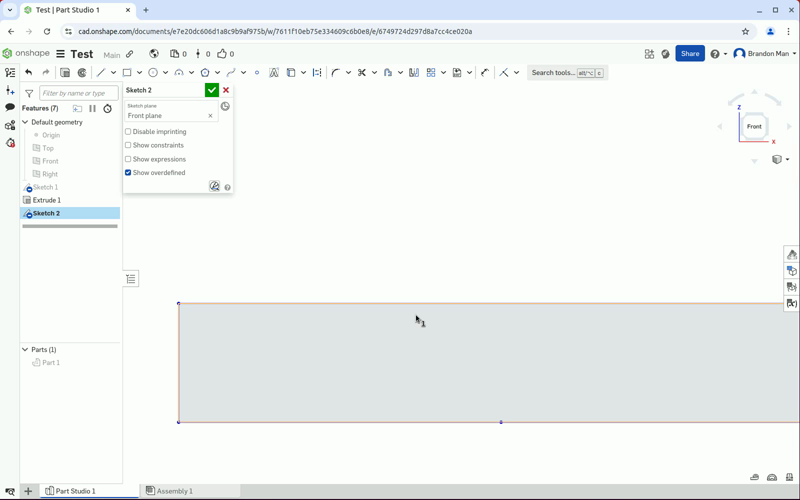
scroll(-6)
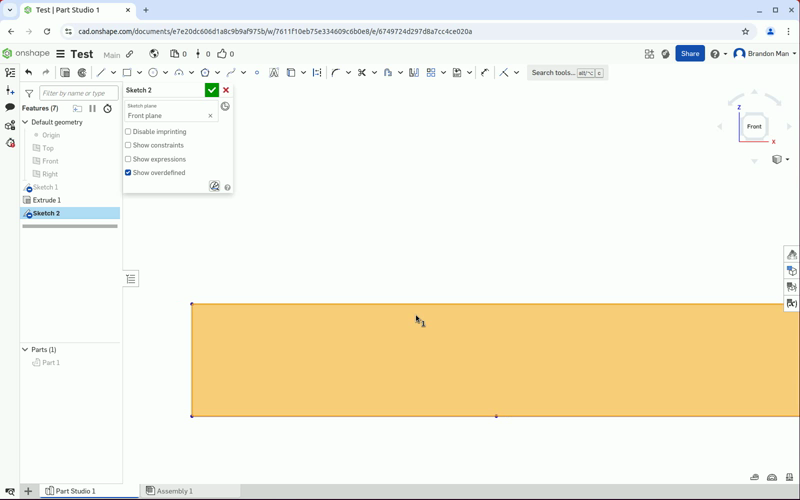
scroll(-6)
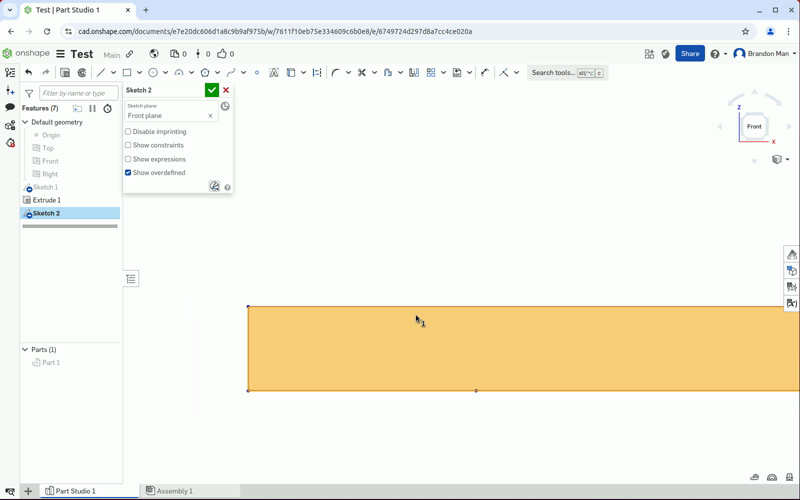
scroll(-6)
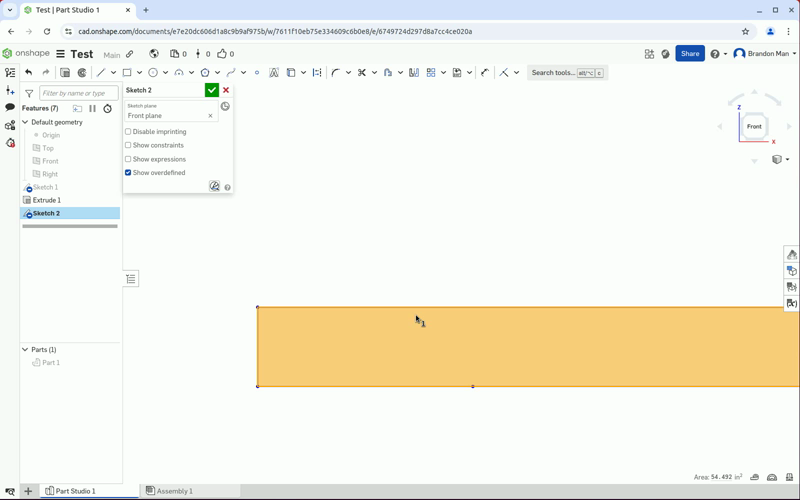
scroll(-6)
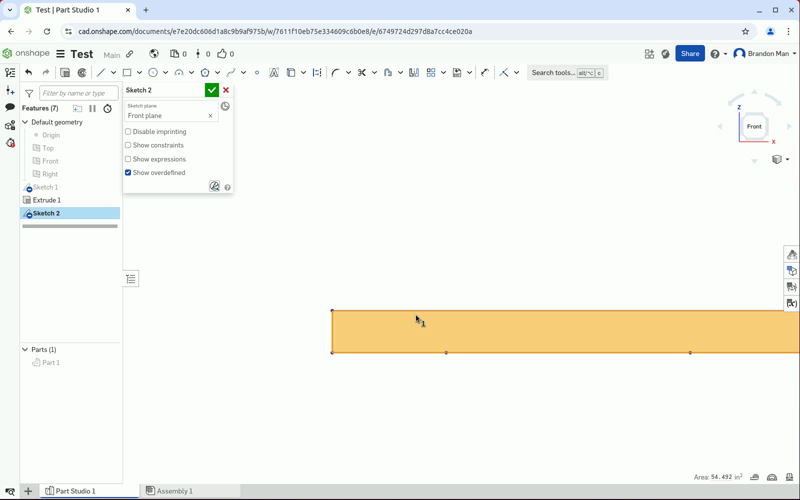
scroll(-6)
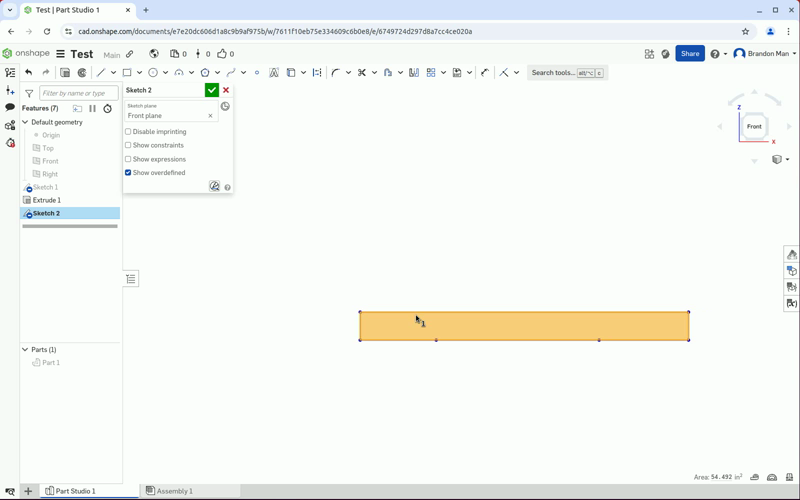
scroll(-6)
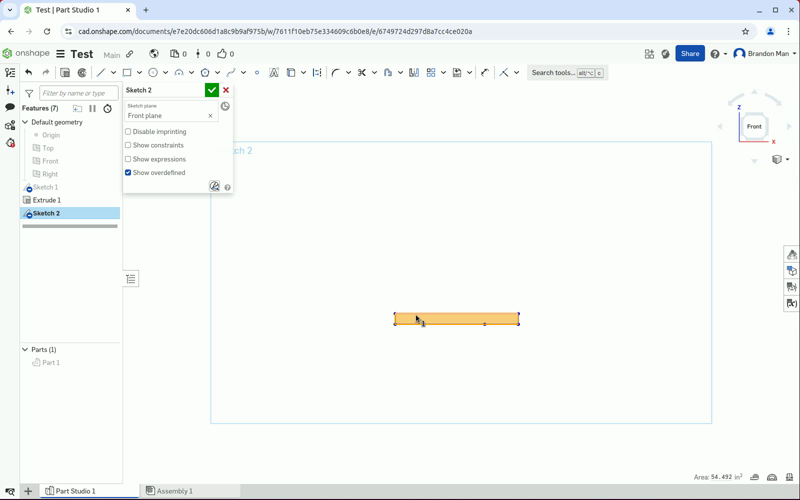
mouse_move(73, 352)
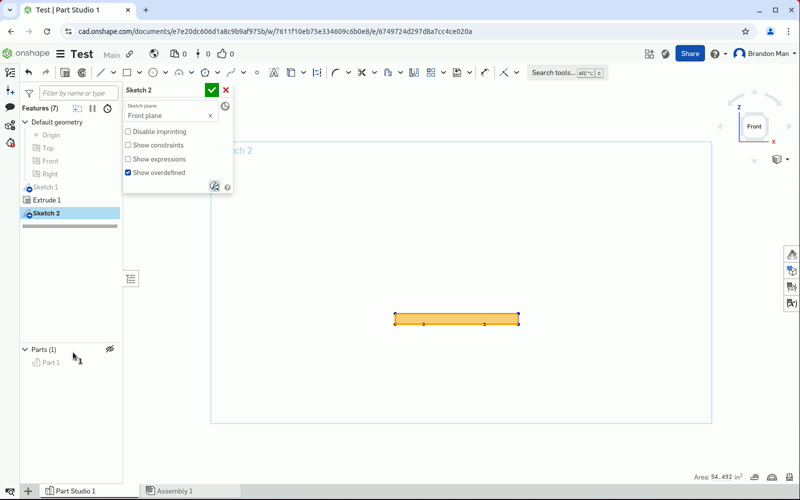
key(shift+y)
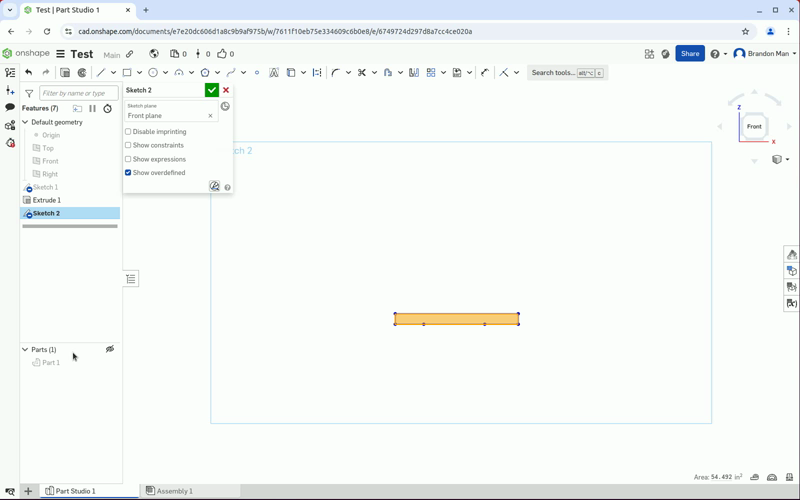
key(shift+e)
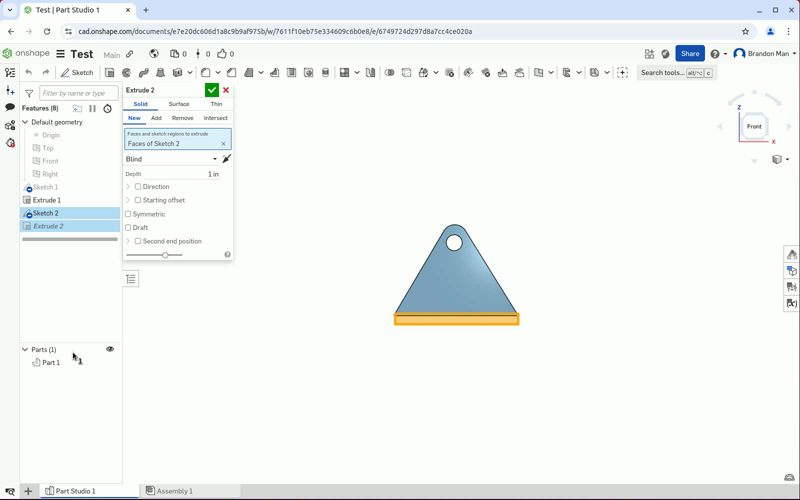
mouse_move(143, 106)
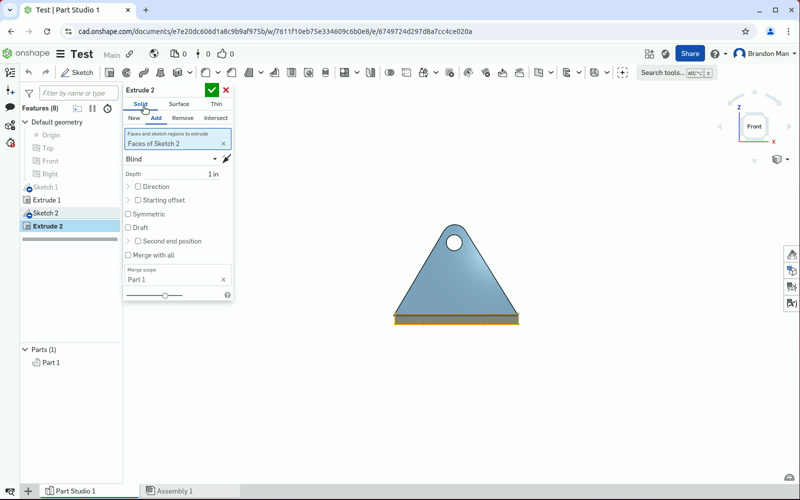
click(143, 106)
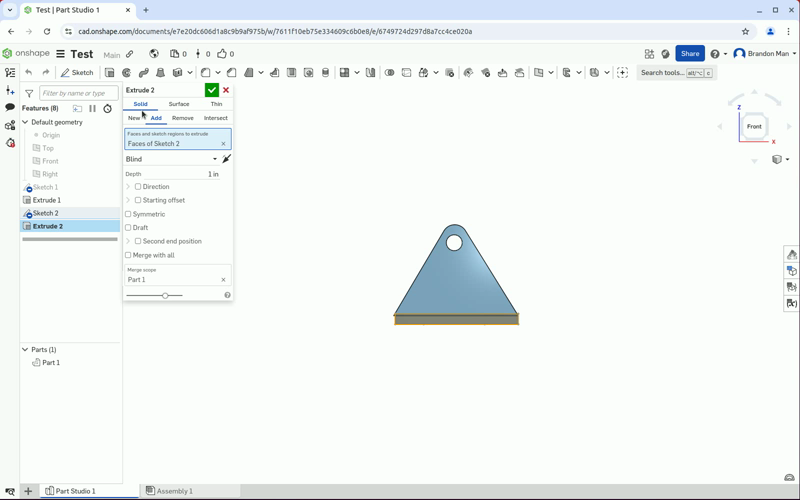
mouse_move(137, 120)
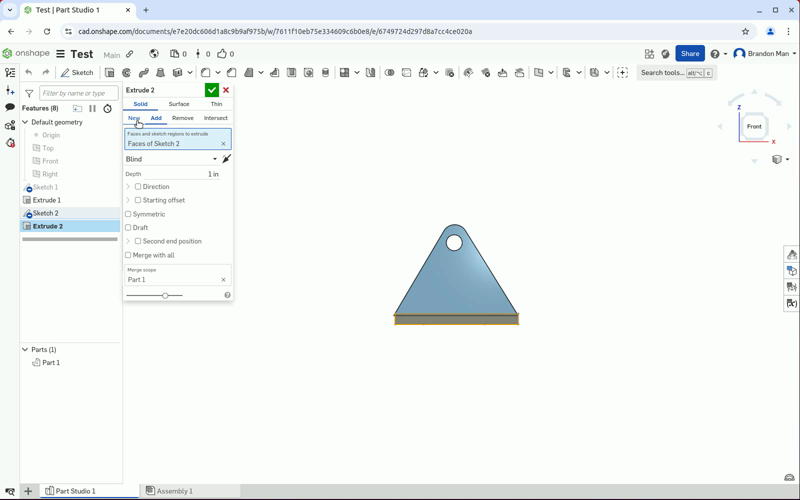
click(137, 120)
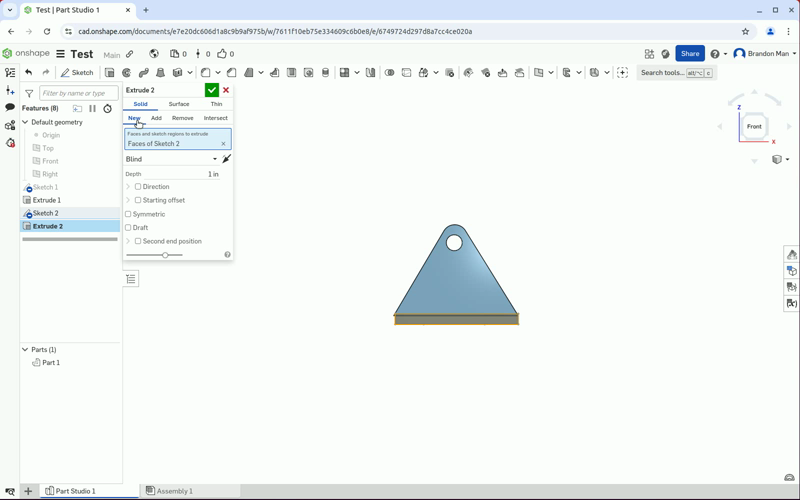
key(tab, 4)
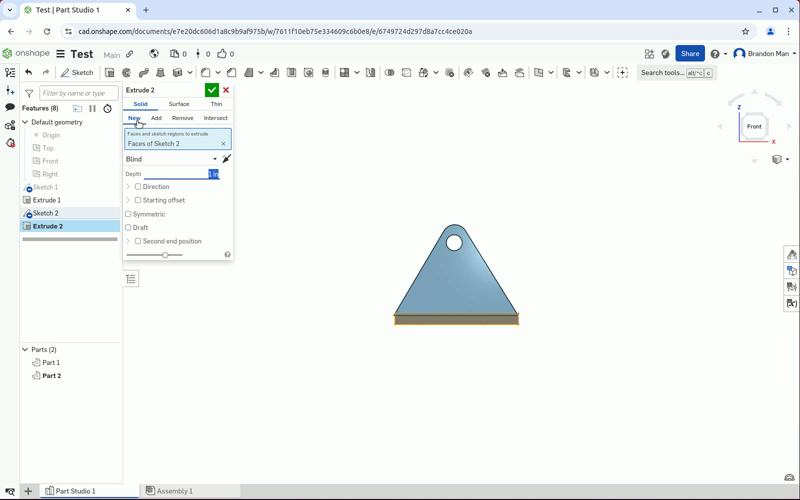
text(20.942)
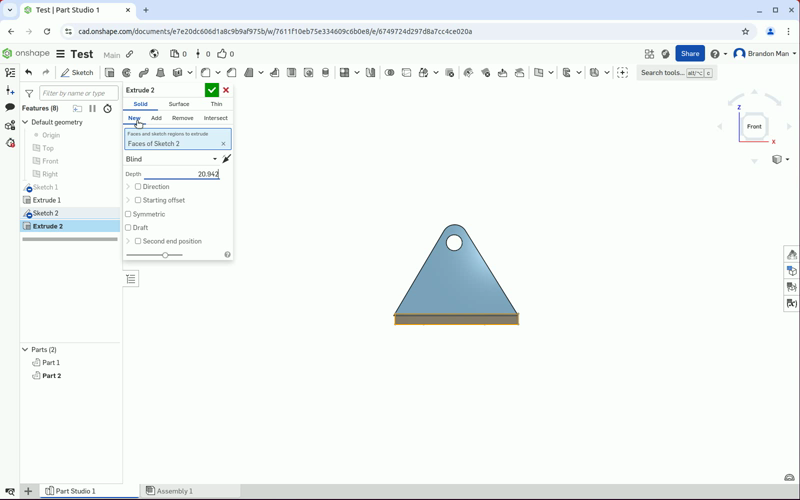
key(enter)
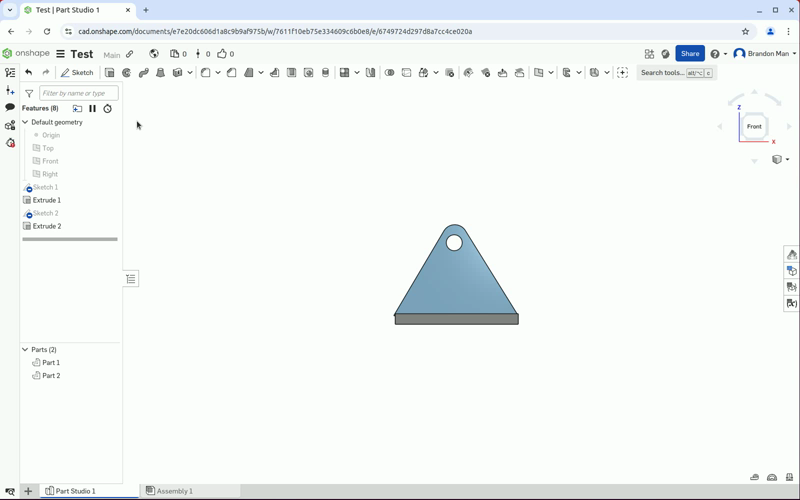
key(shift+h)
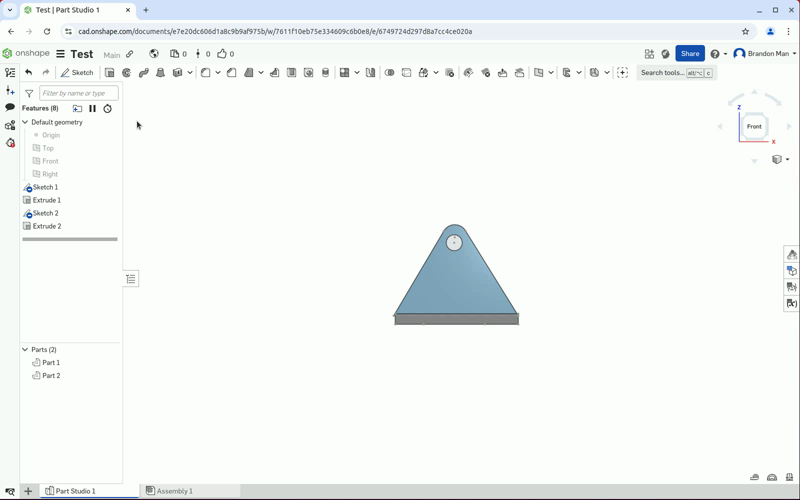
key(shift+h)
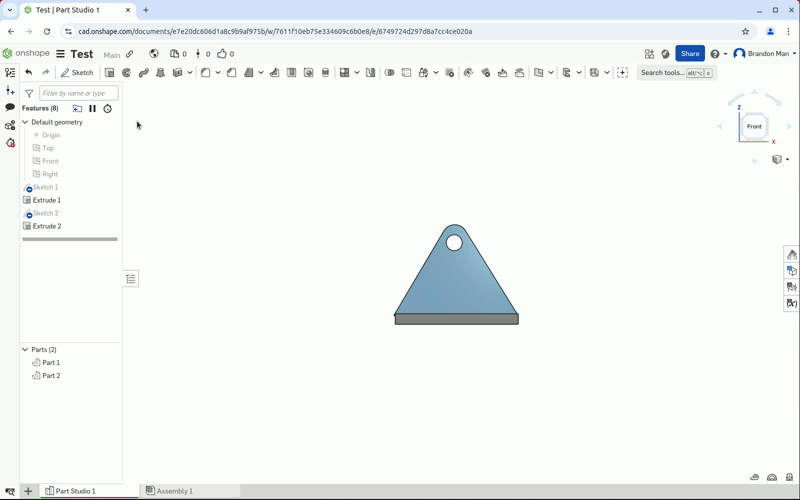
mouse_move(73, 189)
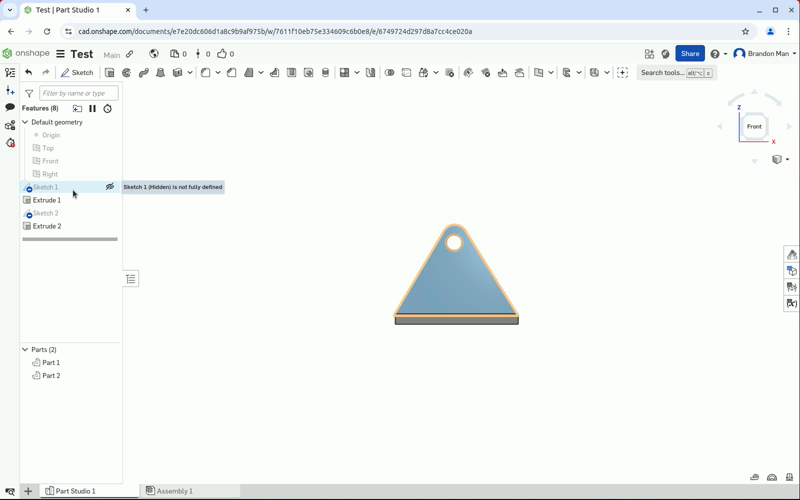
click(73, 189)
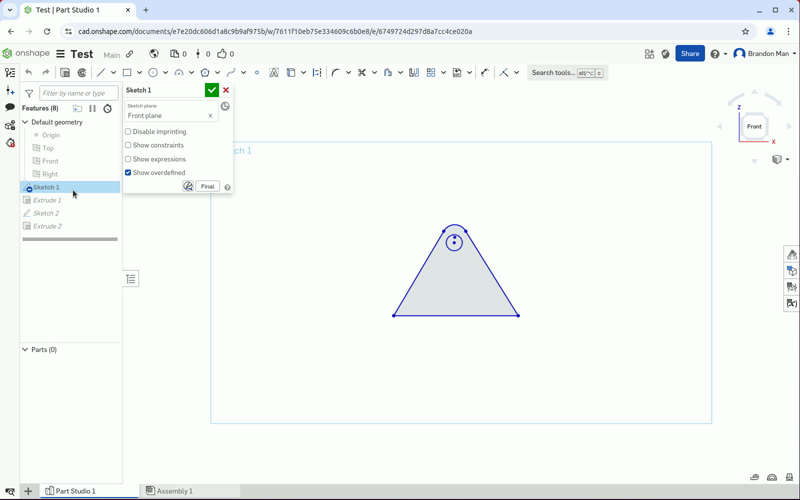
mouse_move(229, 92)
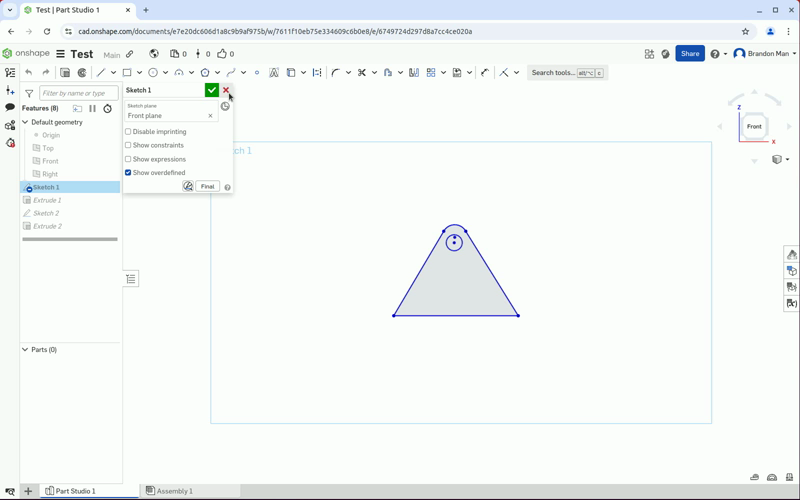
click(229, 92)
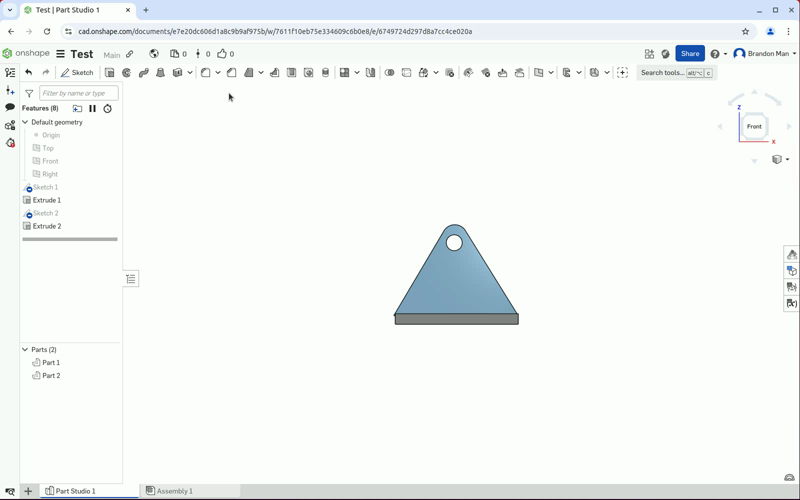
mouse_move(73, 352)
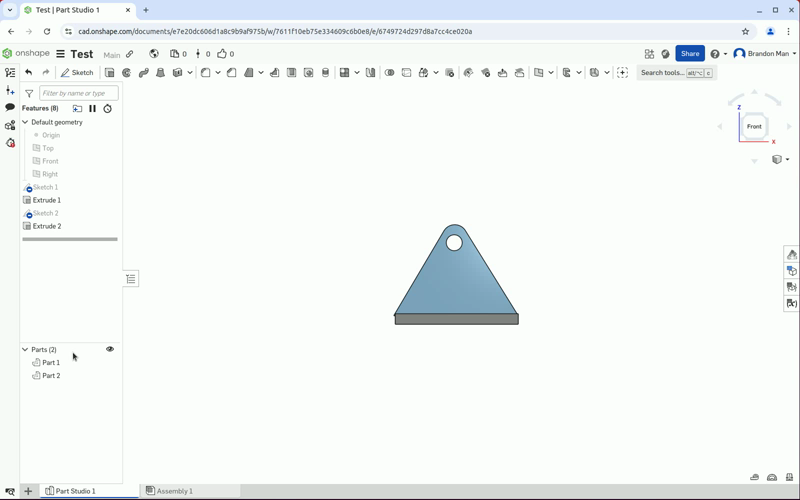
key(y)
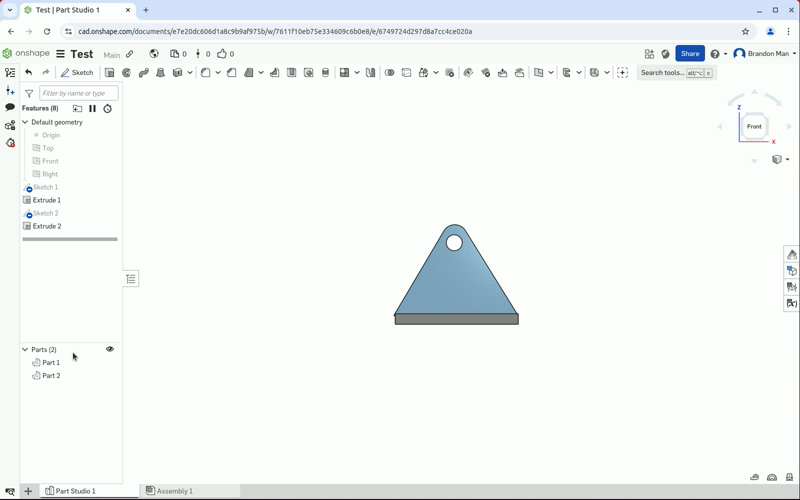
key(shift+p)
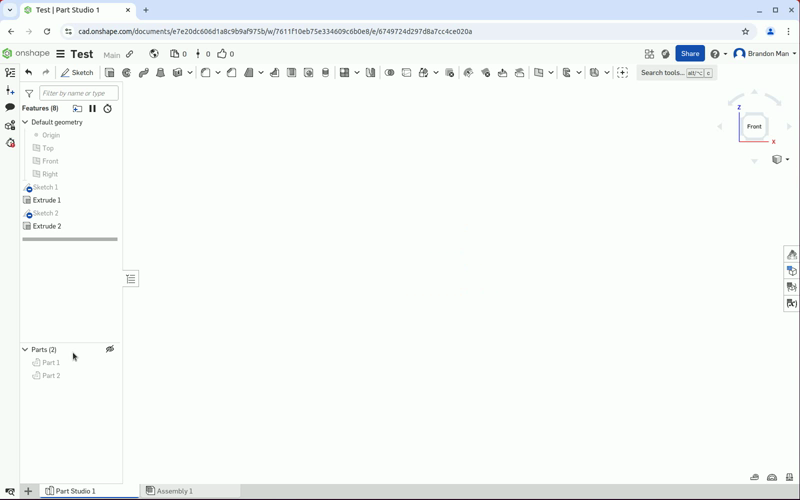
key(space)
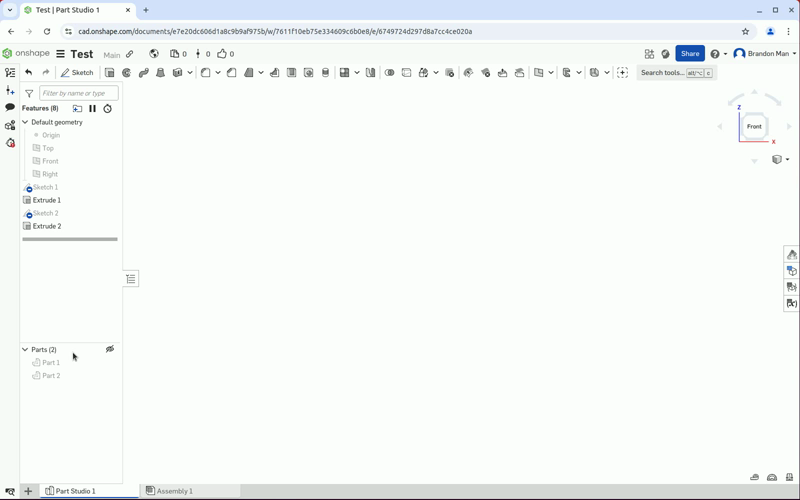
key_down(shift)
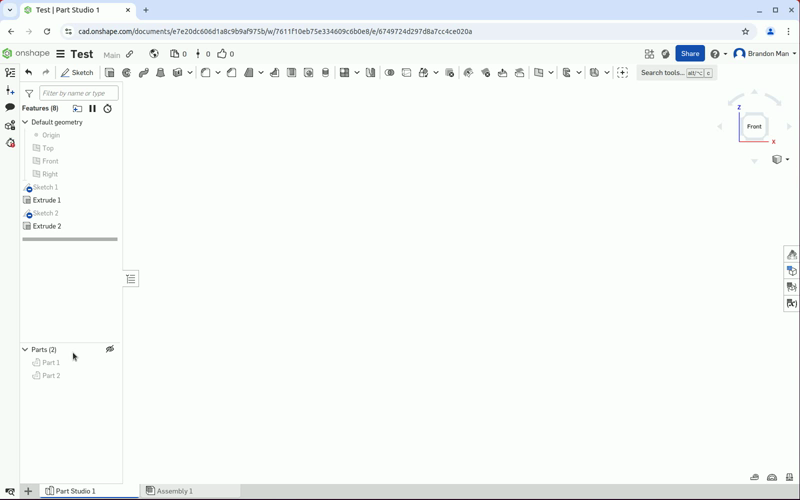
key(down)
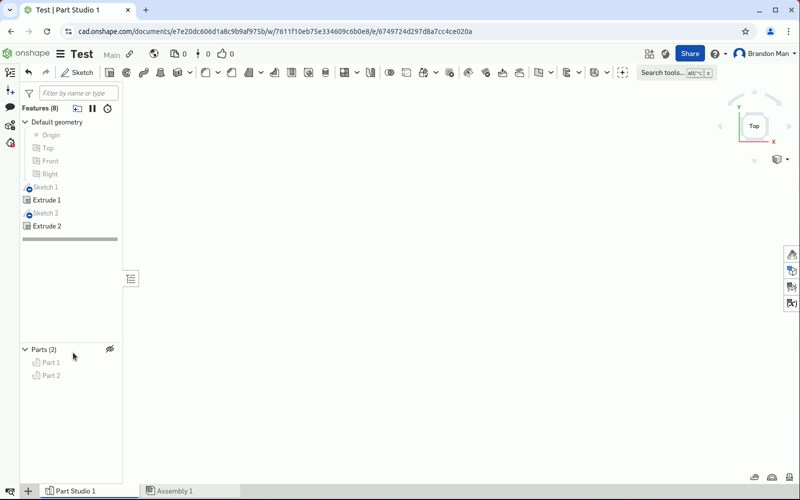
key_up(shift)
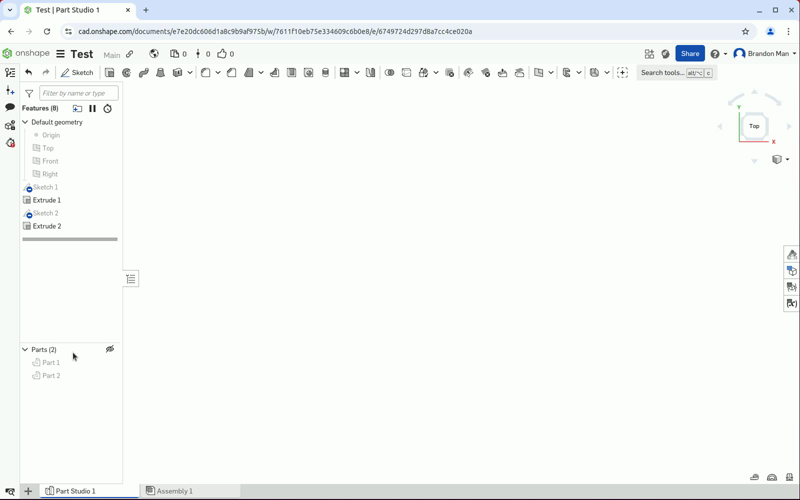
mouse_move(73, 352)
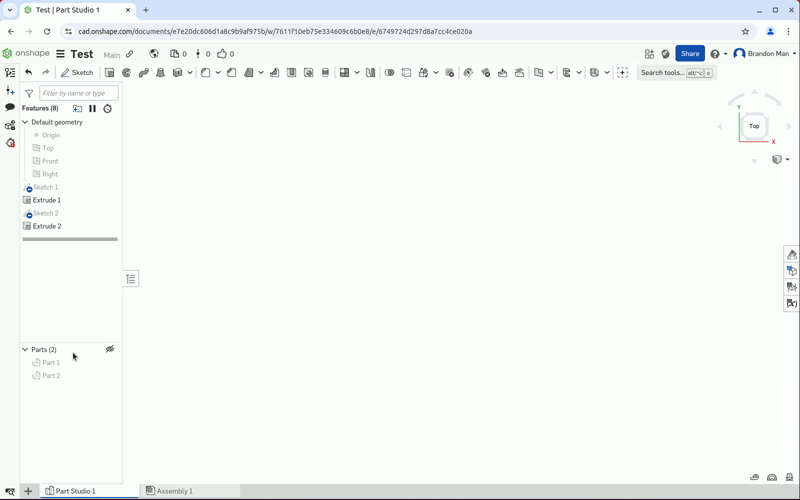
key(shift+y)
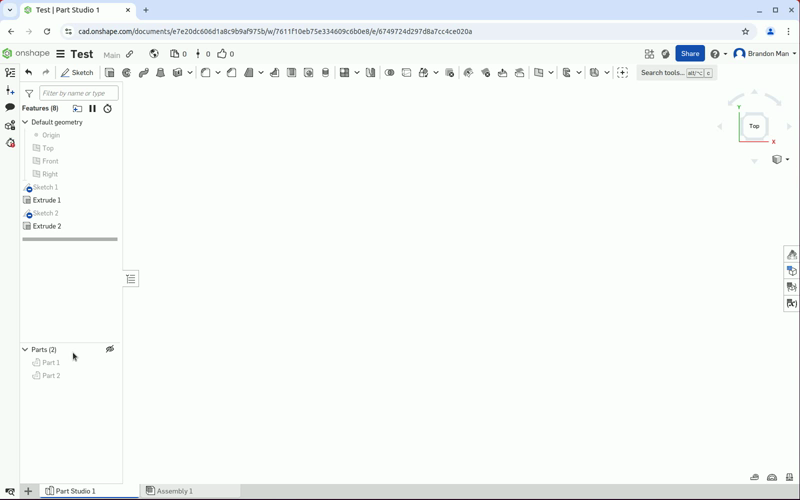
key(shift+s)
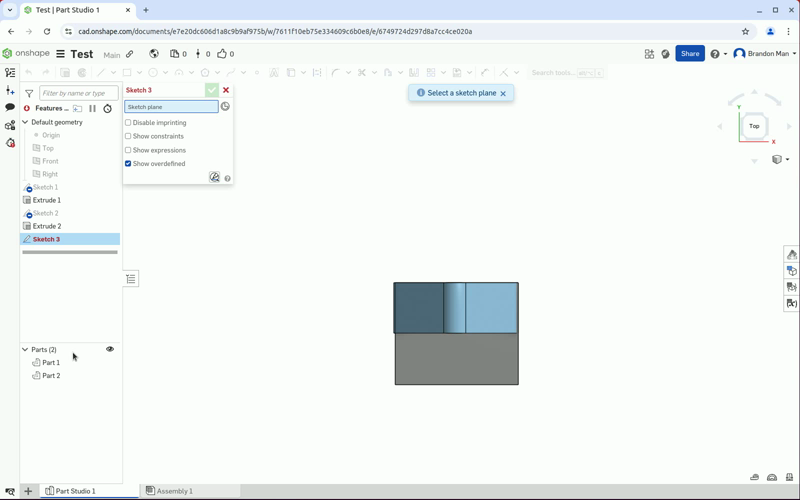
mouse_move(73, 150)
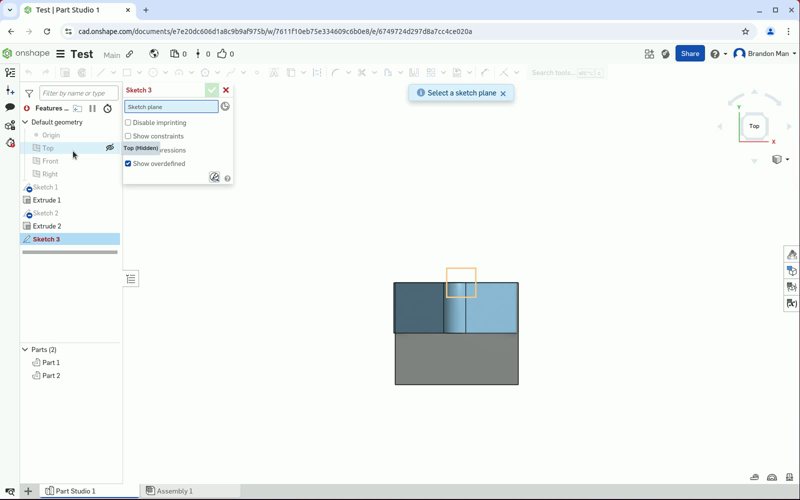
click(73, 150)
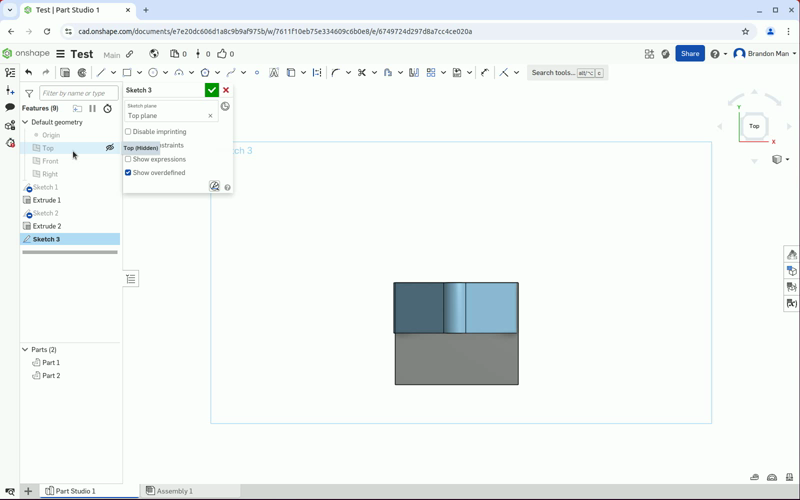
mouse_move(73, 352)
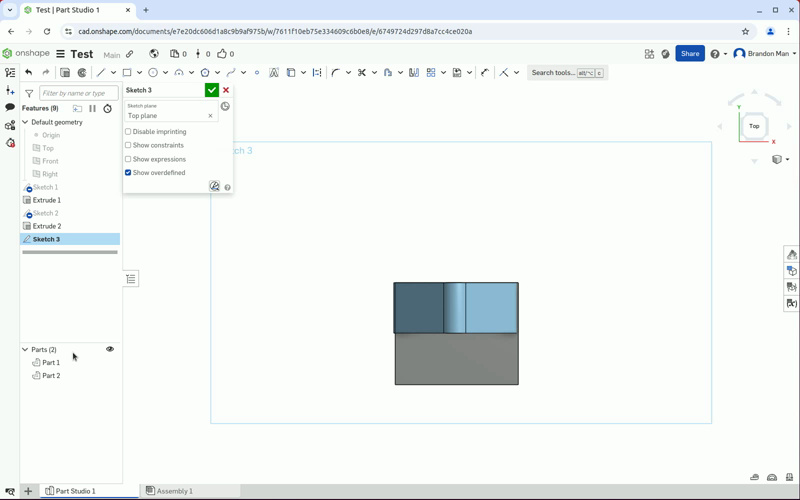
key(y)
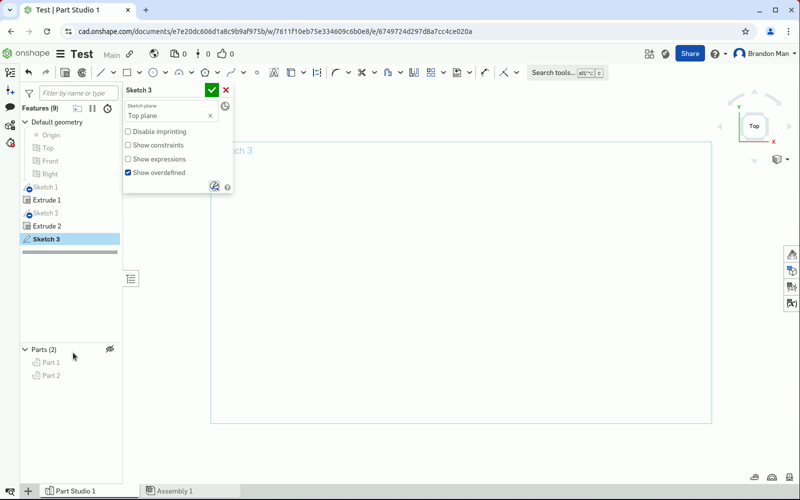
key(l)
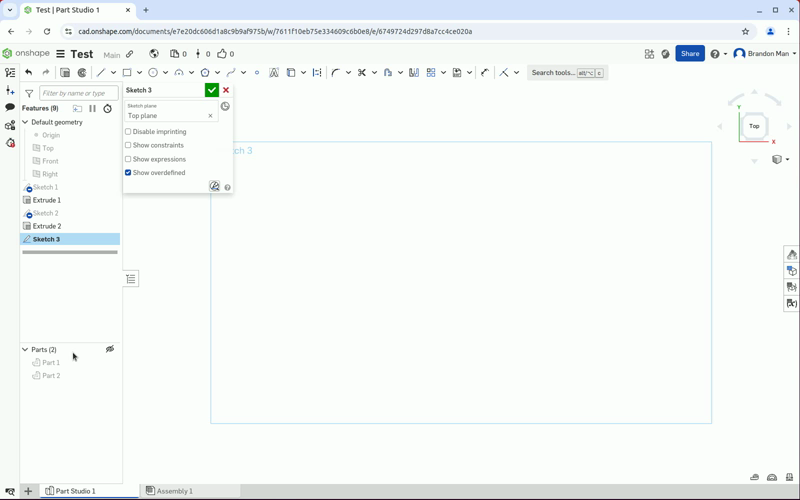
key_down(shift)
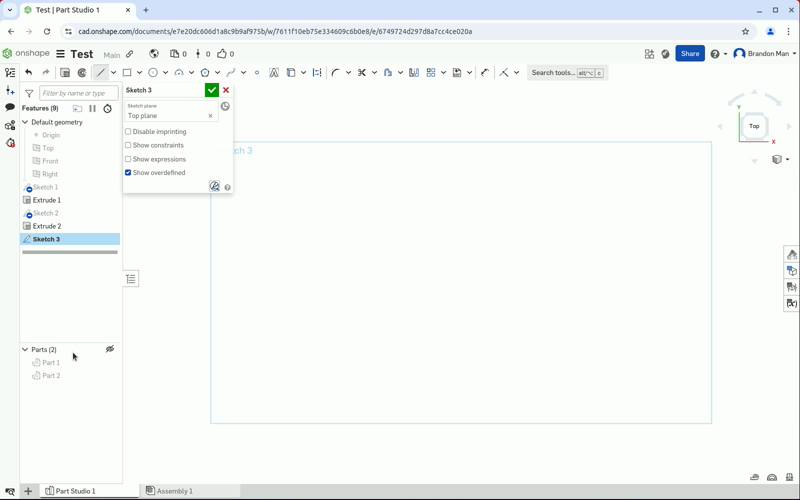
mouse_move(395, 395)
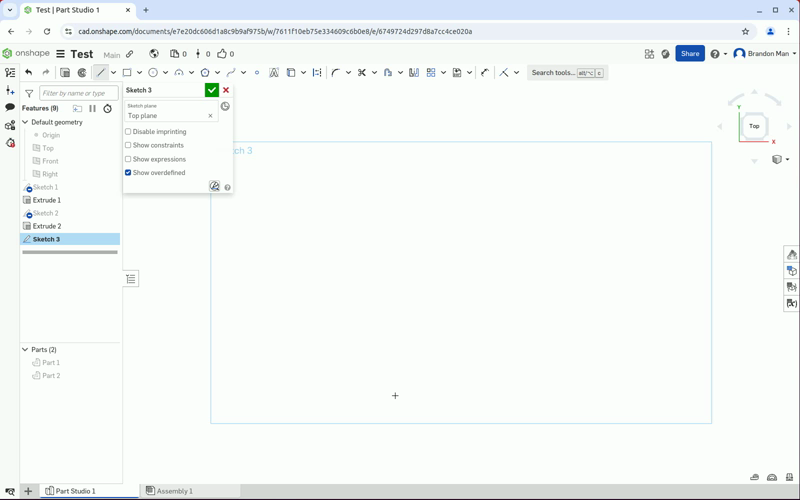
click(395, 395)
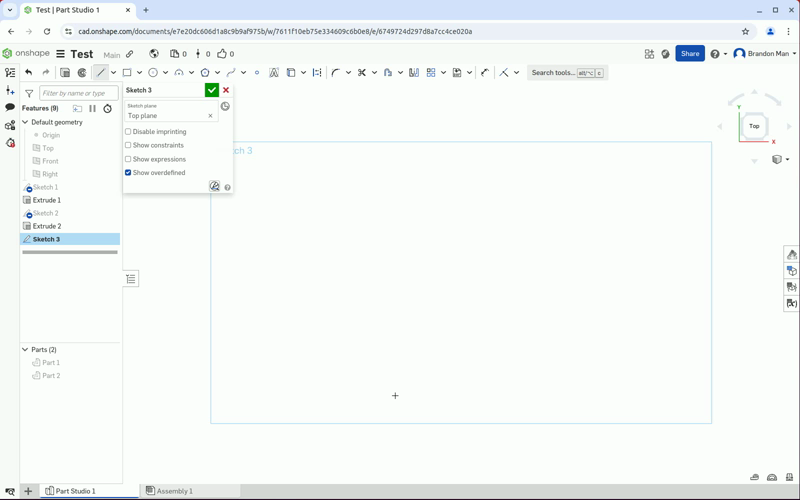
key_up(shift)
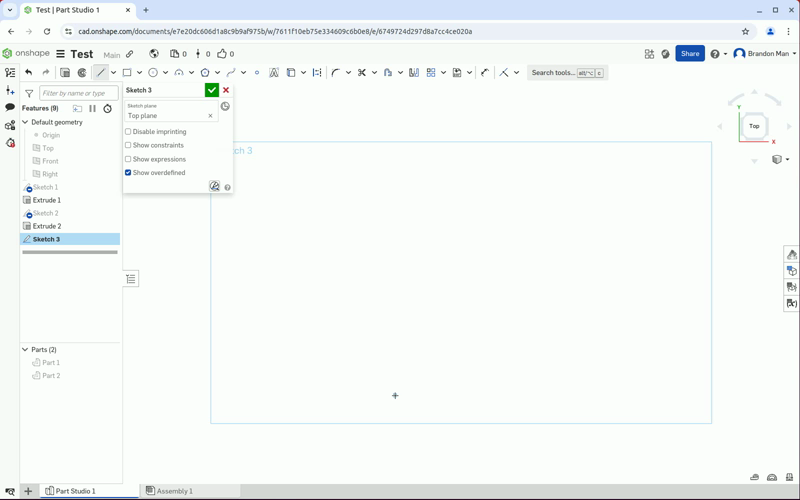
key_down(shift)
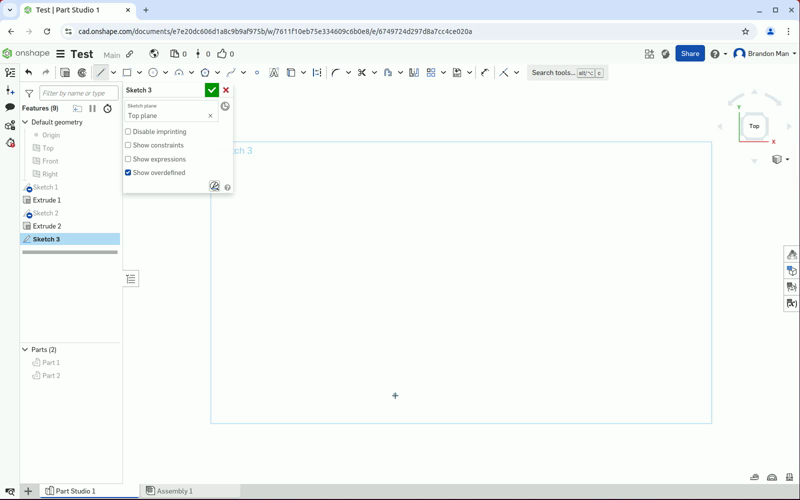
mouse_move(425, 395)
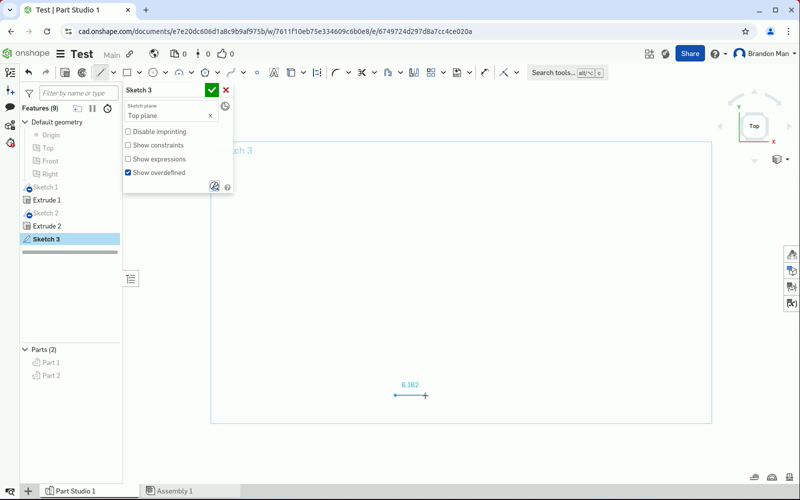
mouse_move(427, 395)
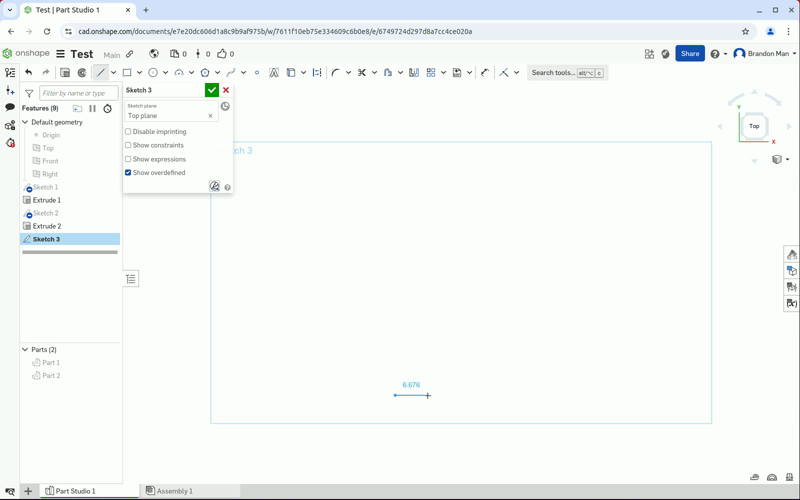
click(427, 395)
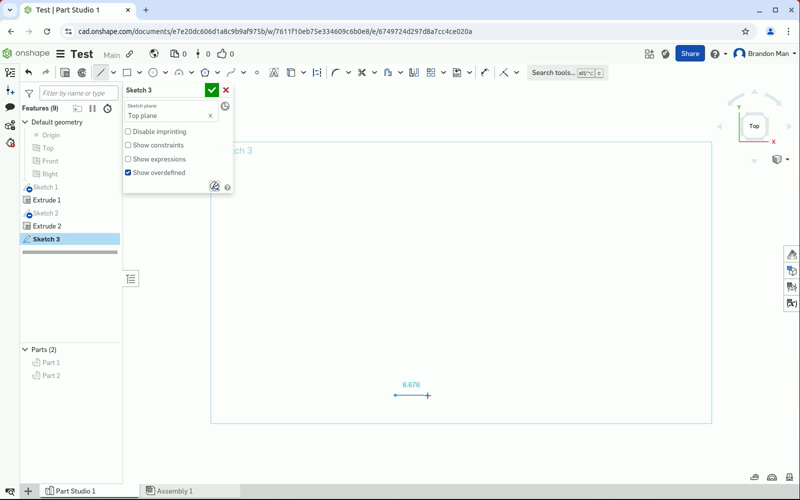
key_up(shift)
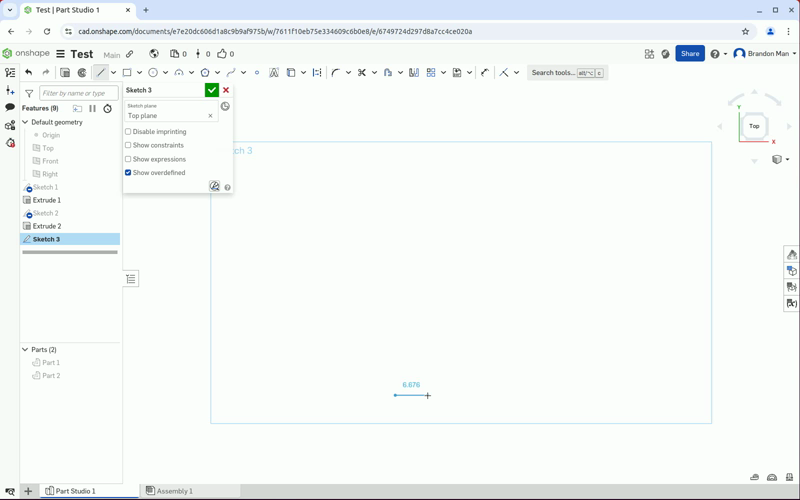
key_down(shift)
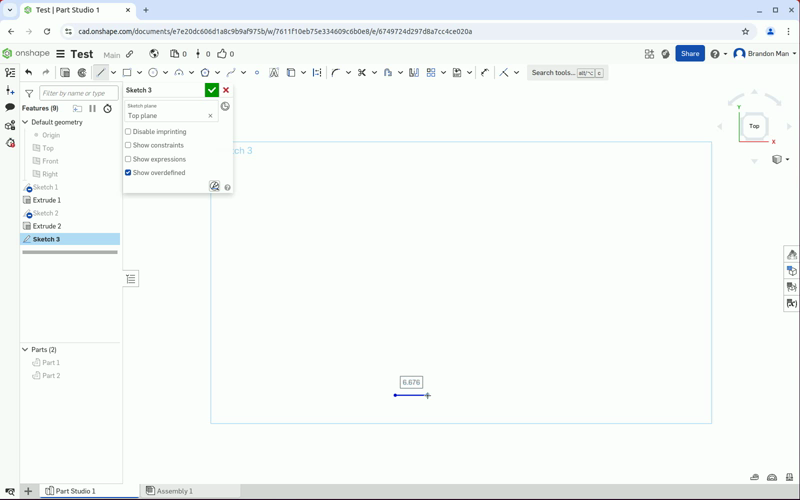
mouse_move(457, 395)
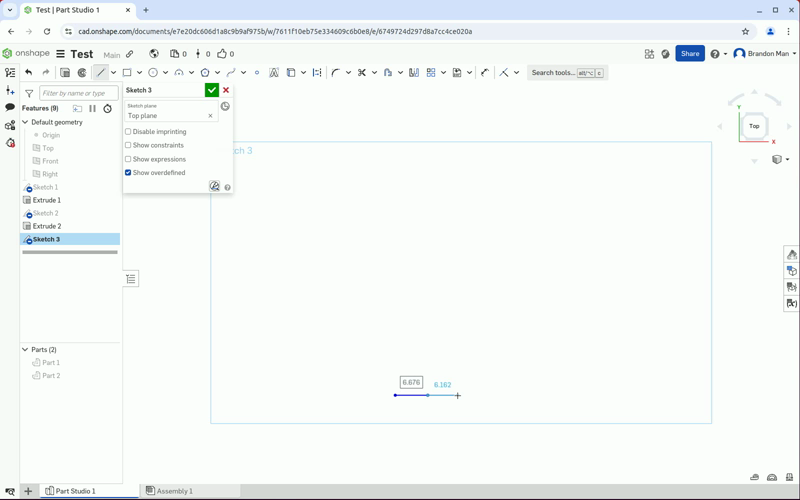
mouse_move(427, 382)
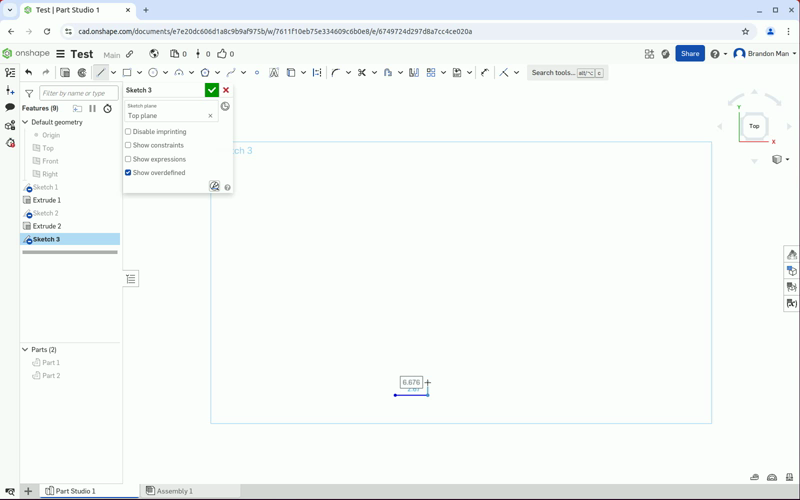
click(427, 382)
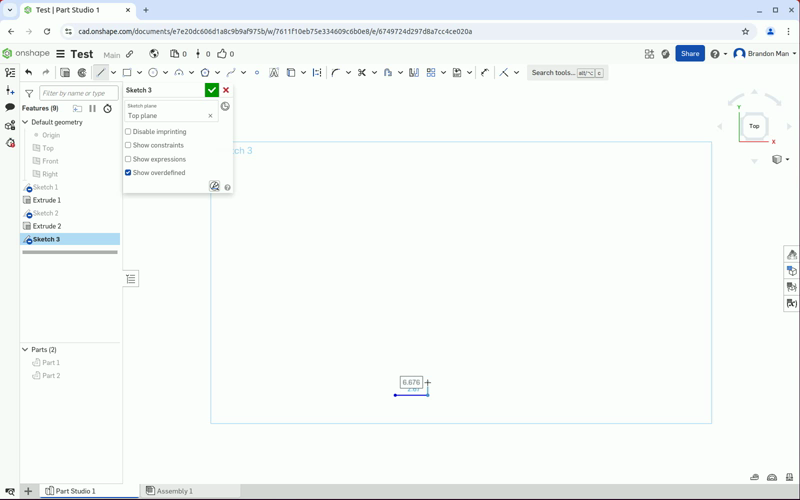
key_up(shift)
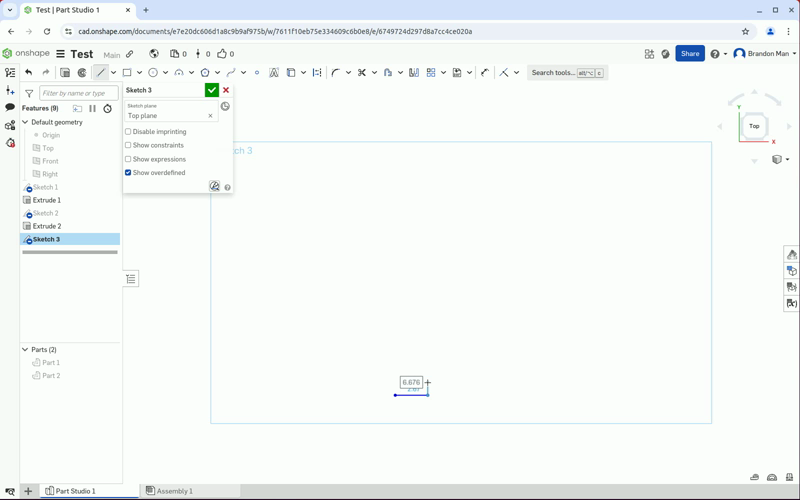
key_down(shift)
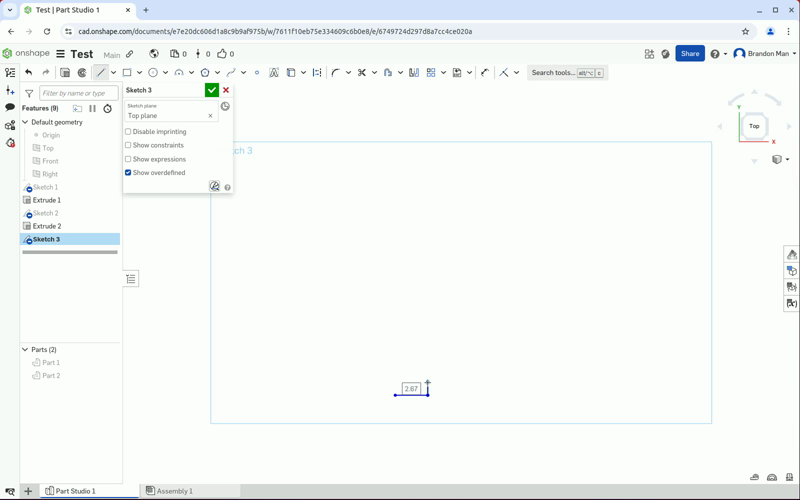
mouse_move(457, 382)
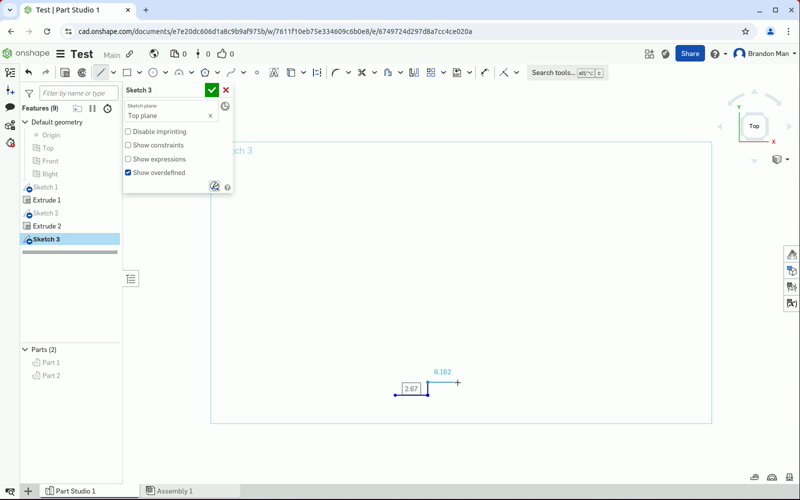
mouse_move(395, 382)
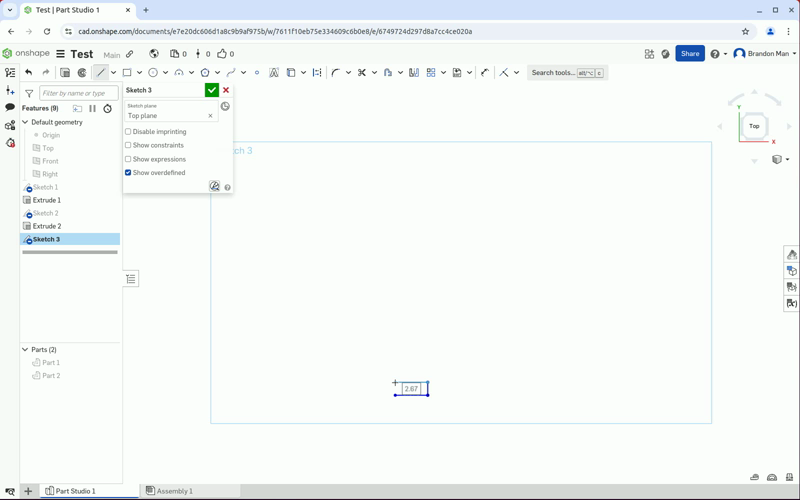
click(395, 382)
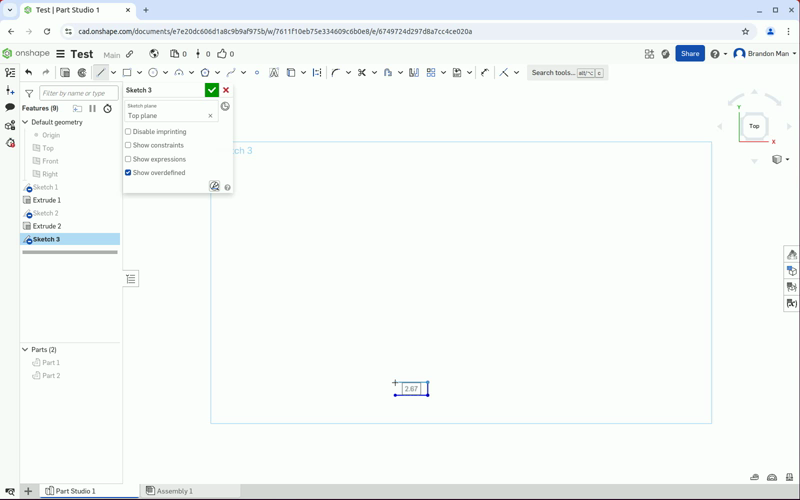
key_up(shift)
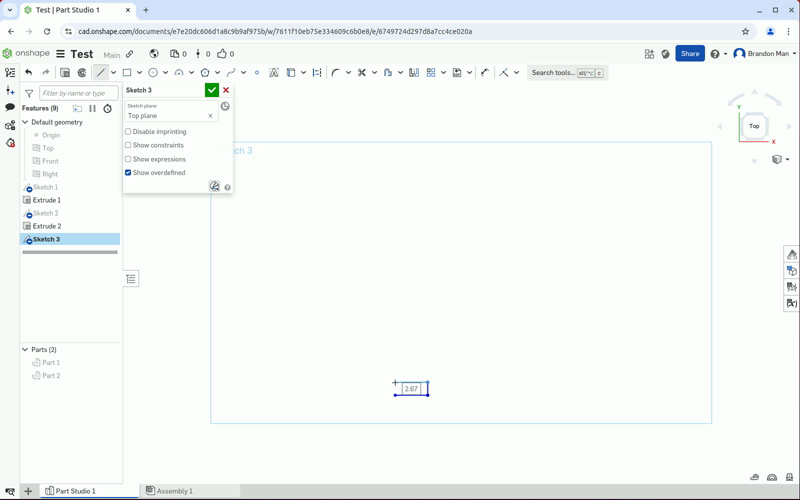
mouse_move(425, 382)
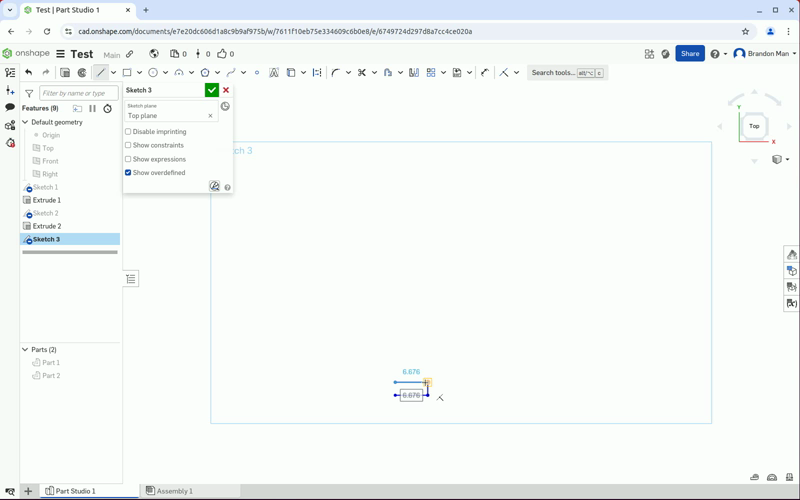
key_down(shift)
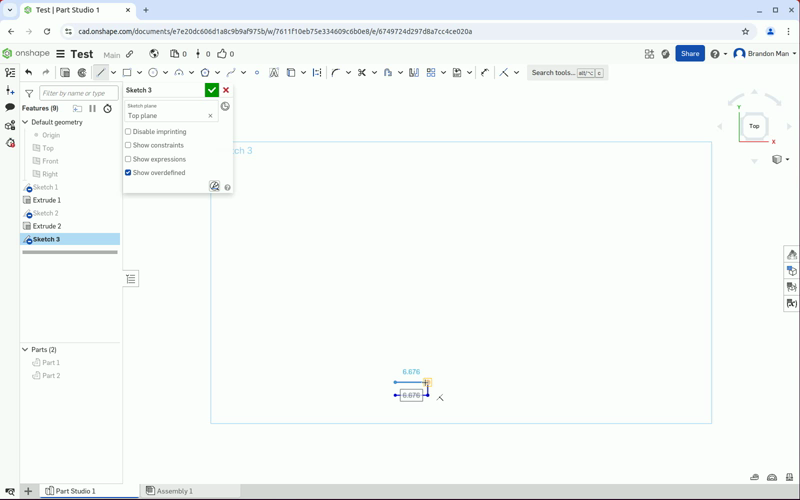
mouse_move(395, 395)
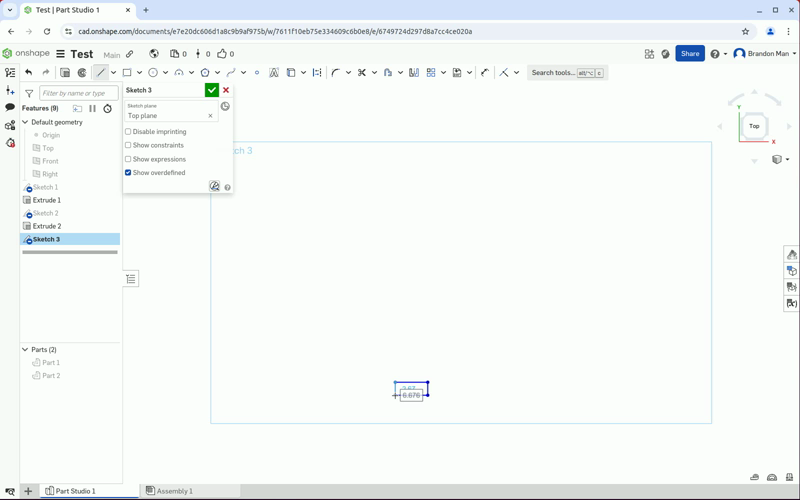
key_up(shift)
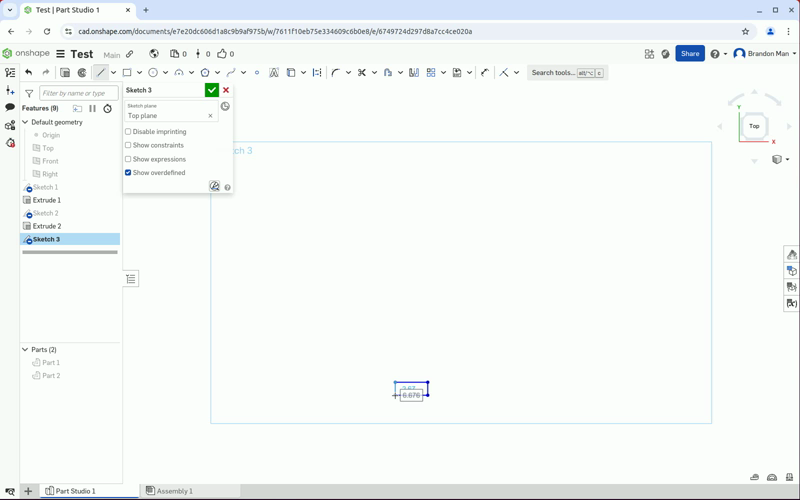
click(395, 395)
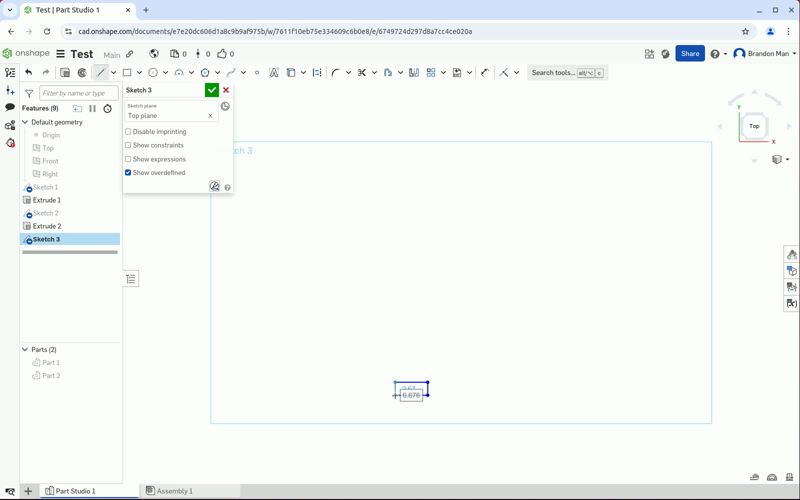
key(esc)
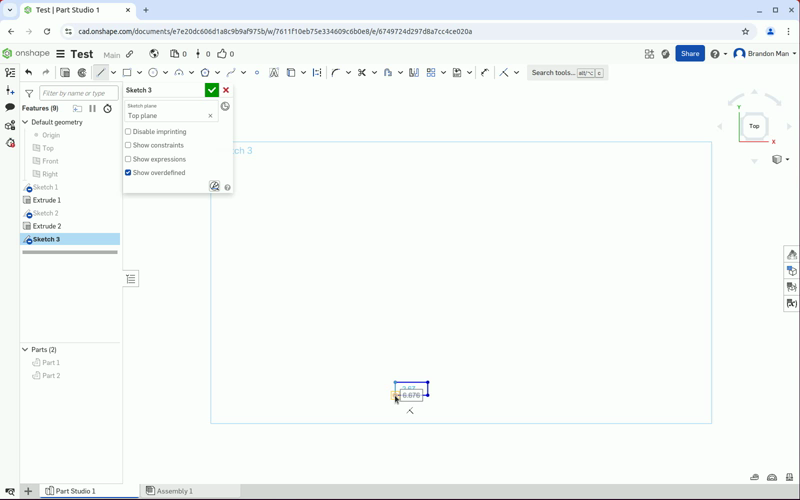
mouse_move(415, 392)
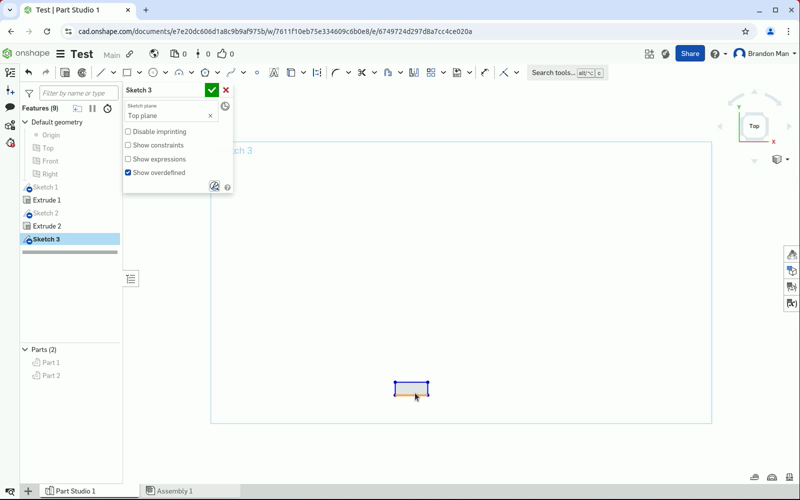
scroll(6)
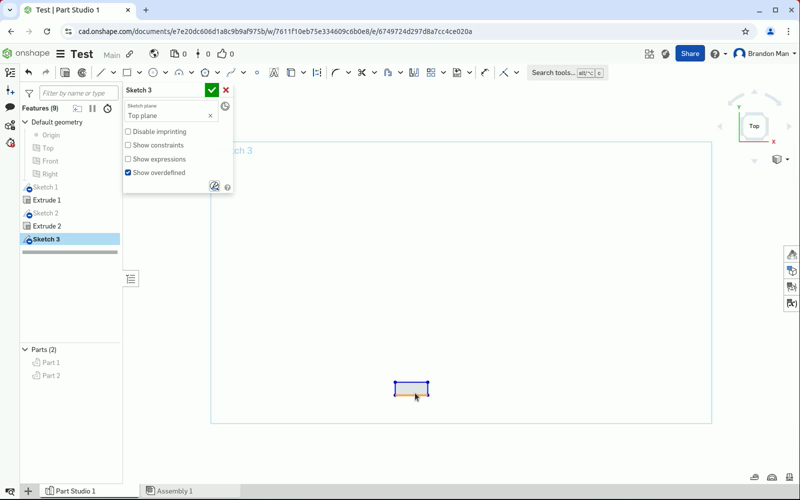
scroll(6)
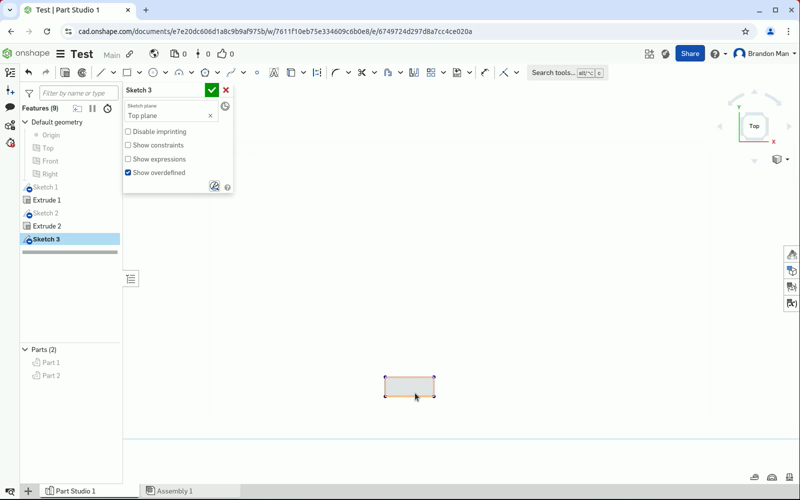
scroll(6)
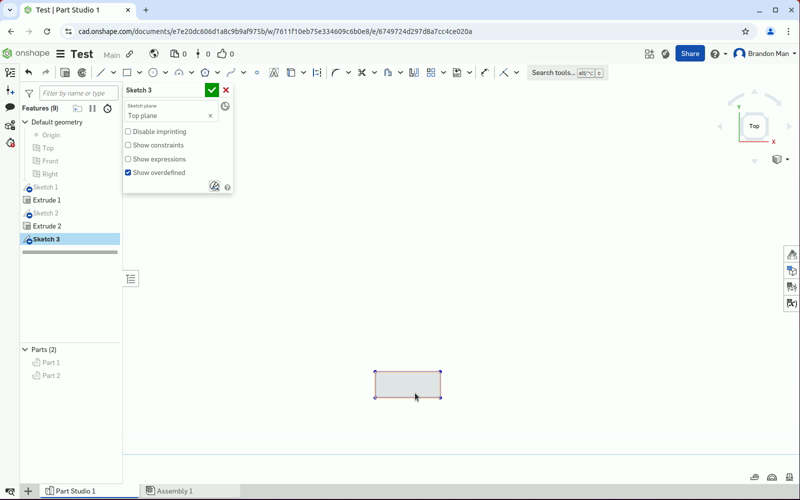
scroll(6)
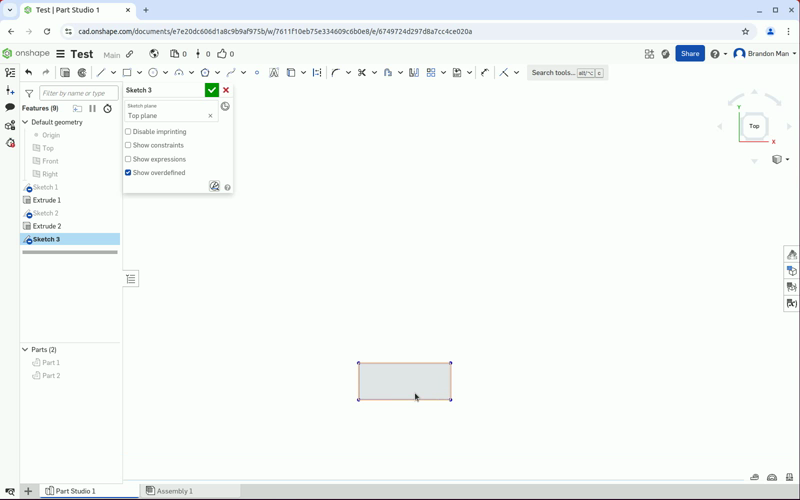
scroll(6)
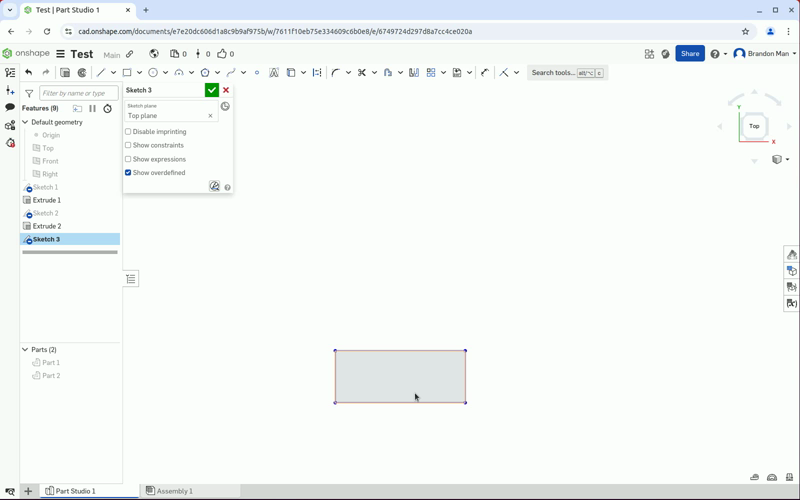
scroll(6)
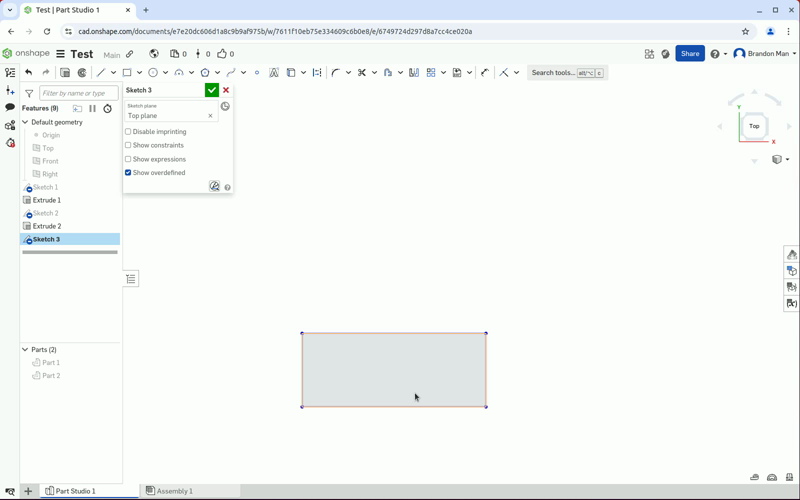
scroll(6)
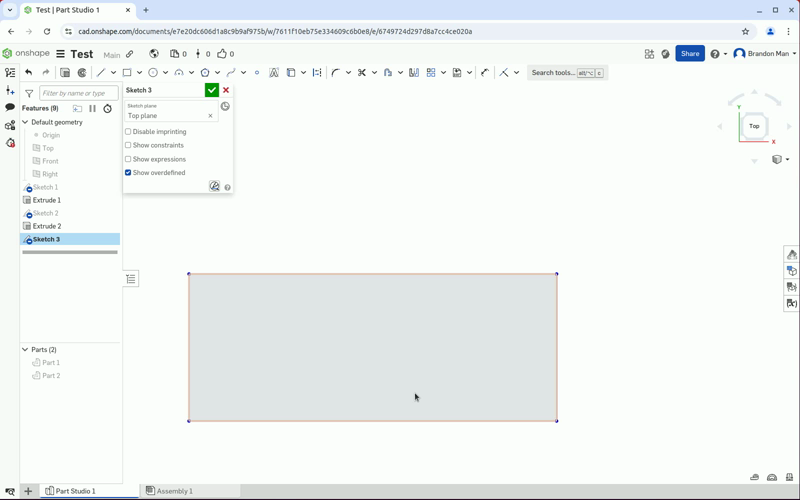
click(415, 392)
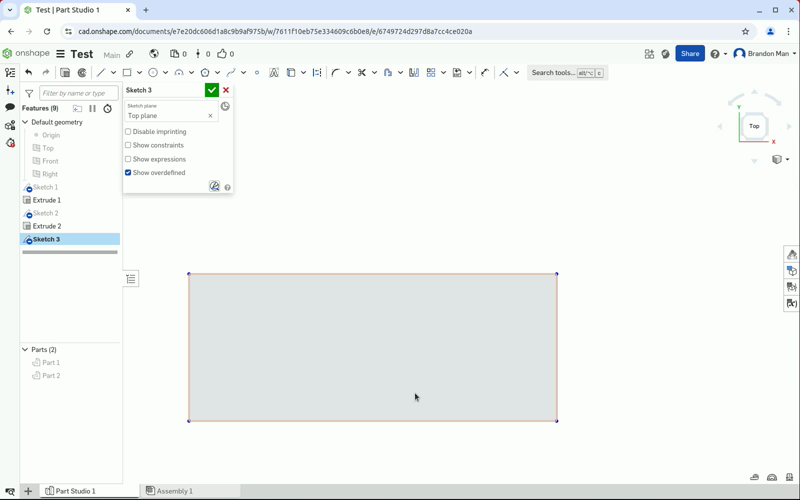
scroll(-6)
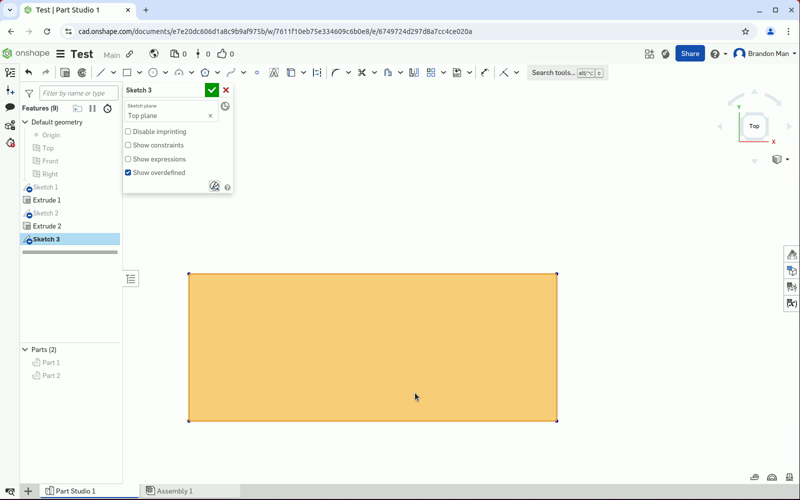
scroll(-6)
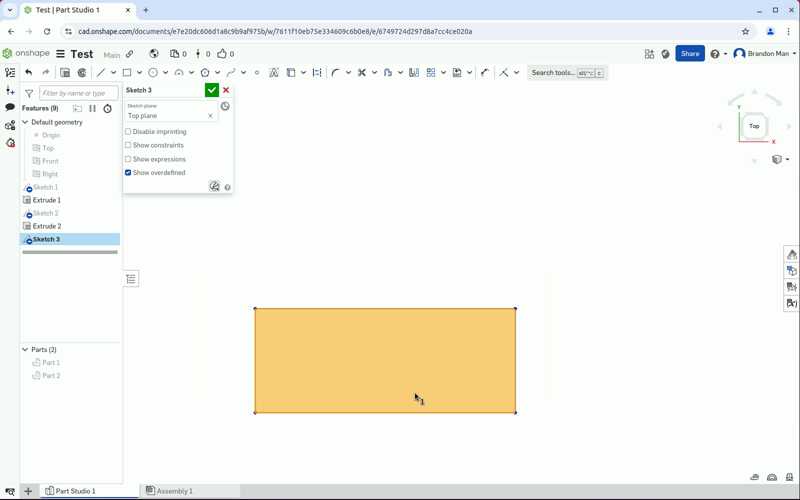
scroll(-6)
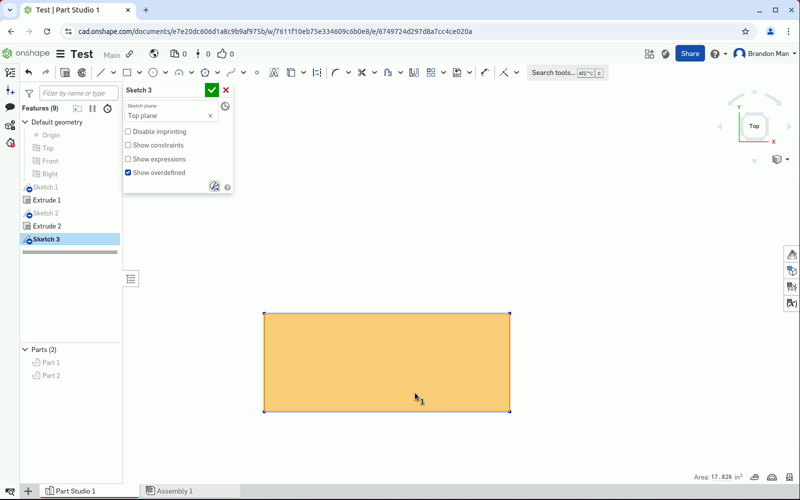
scroll(-6)
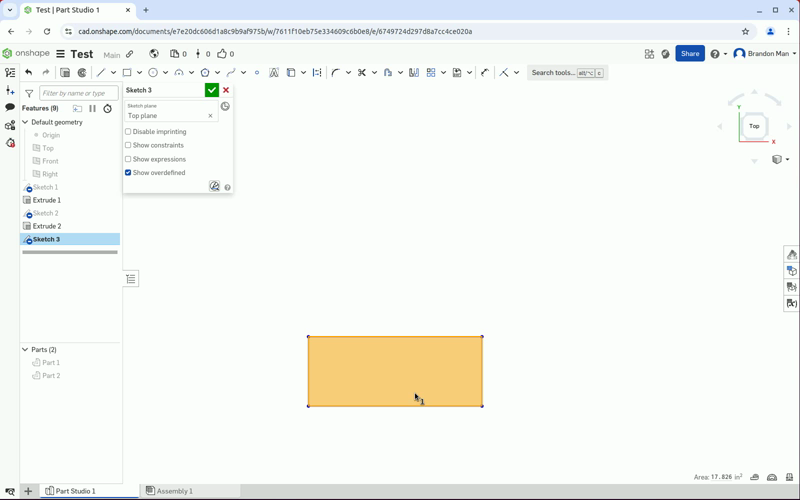
scroll(-6)
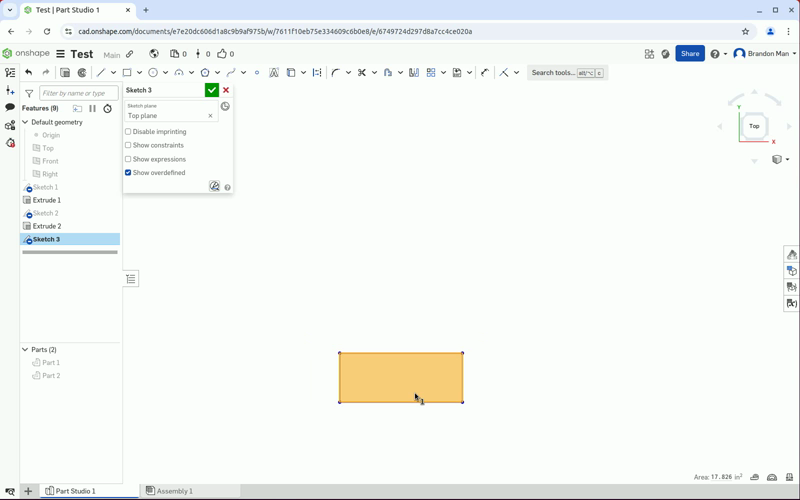
scroll(-6)
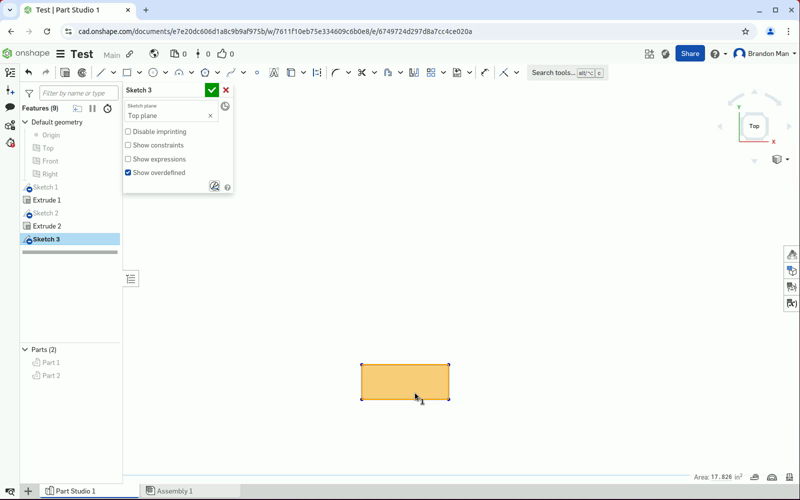
scroll(-6)
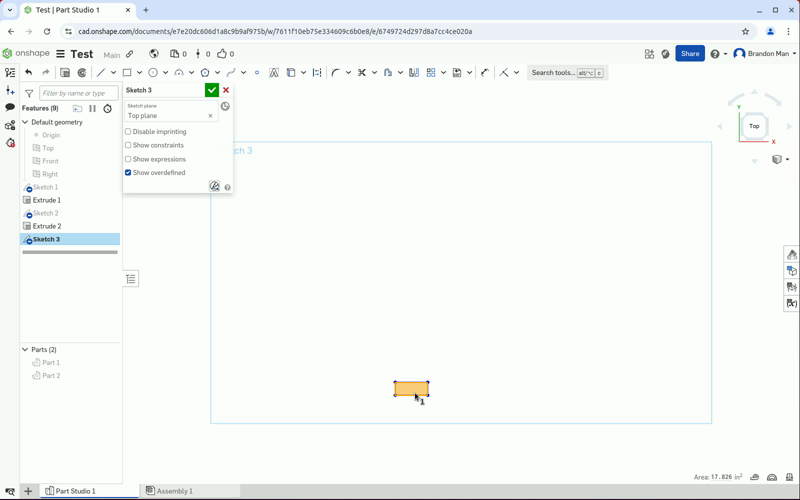
mouse_move(73, 352)
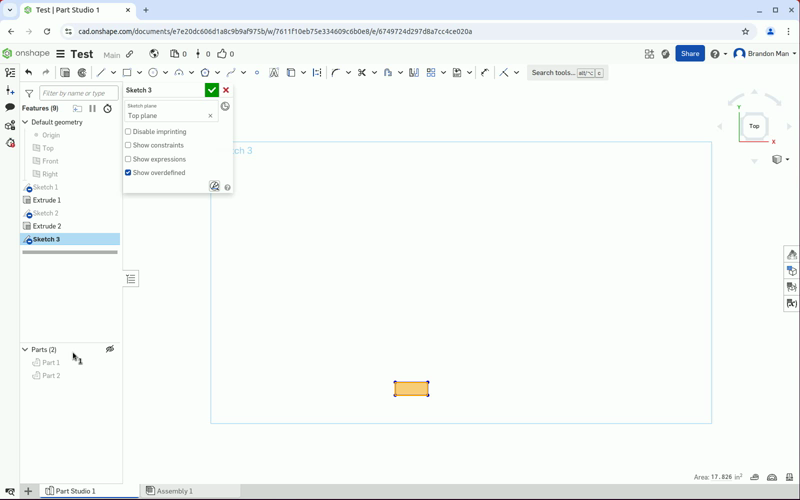
key(shift+y)
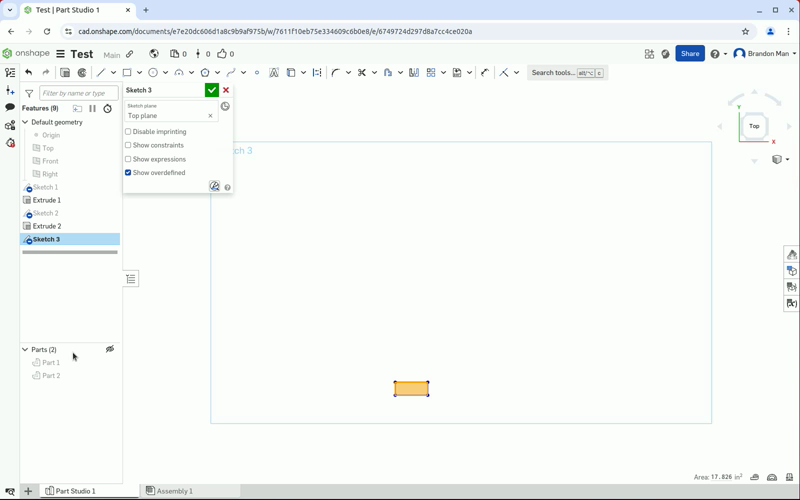
key(shift+e)
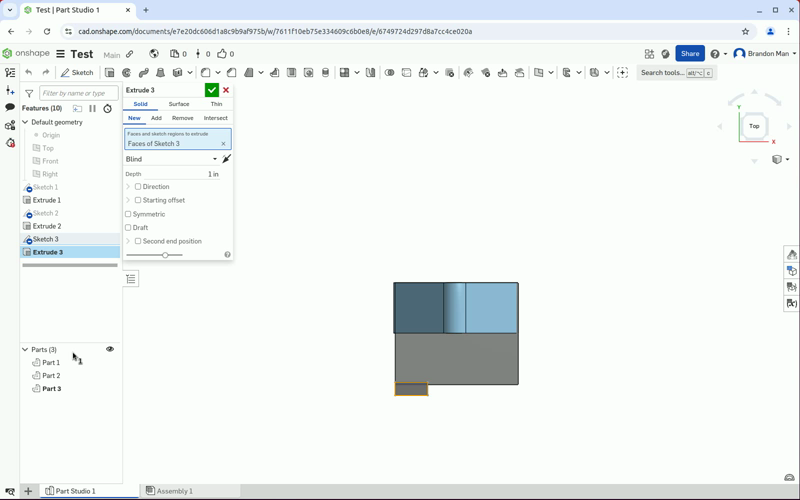
mouse_move(143, 106)
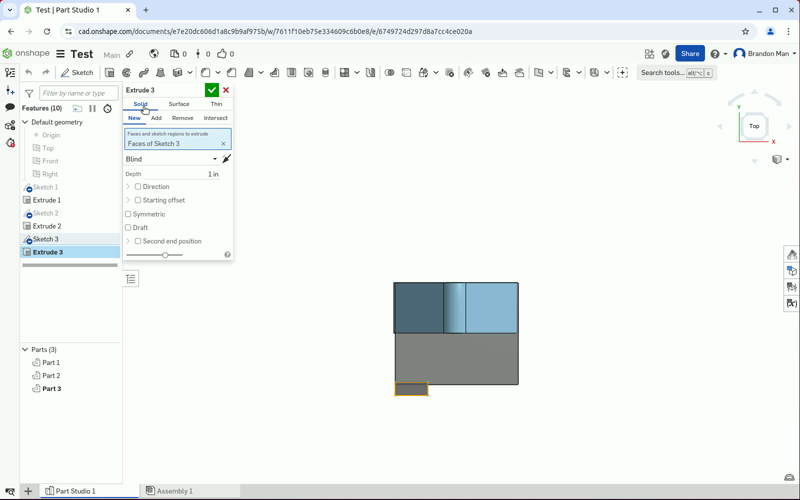
click(143, 106)
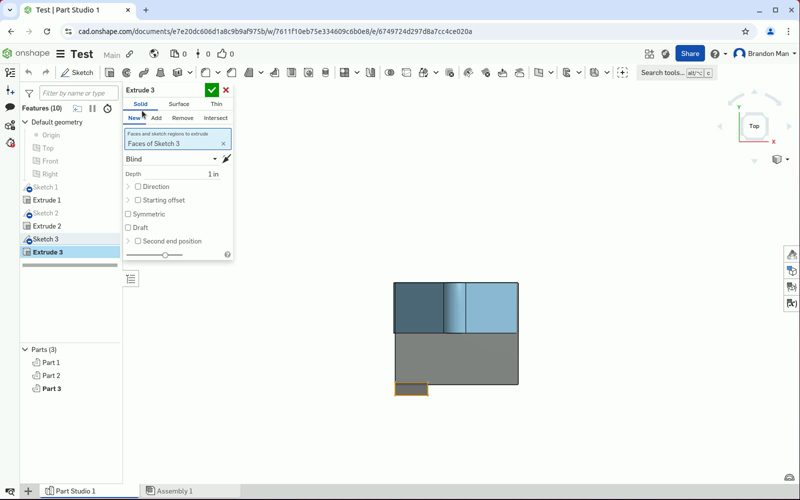
mouse_move(137, 120)
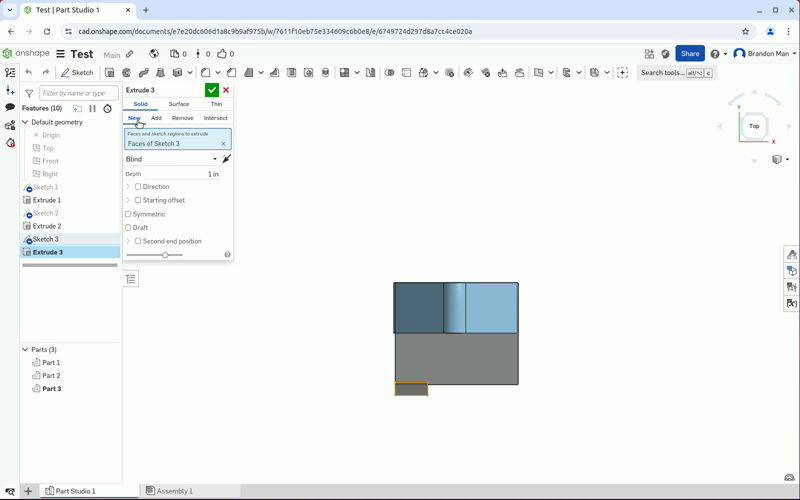
click(137, 120)
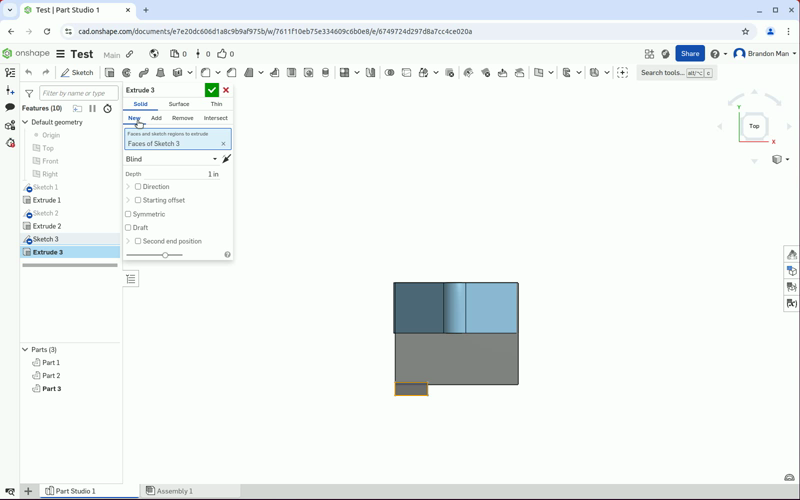
key(tab, 4)
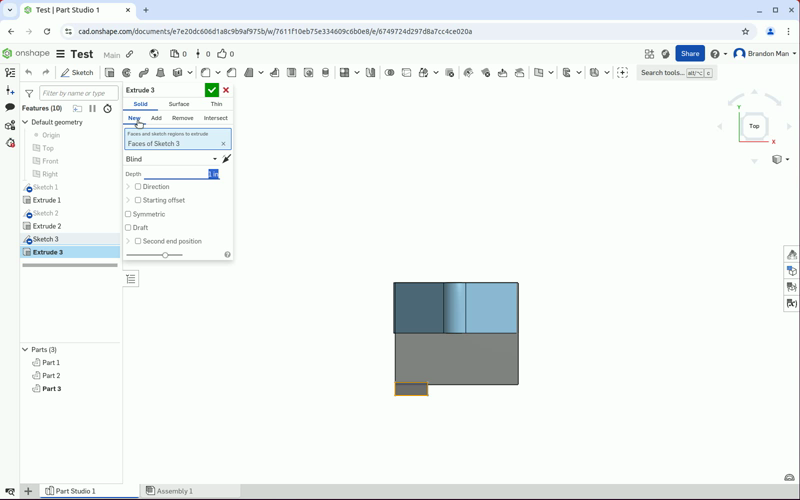
text(-8.425)
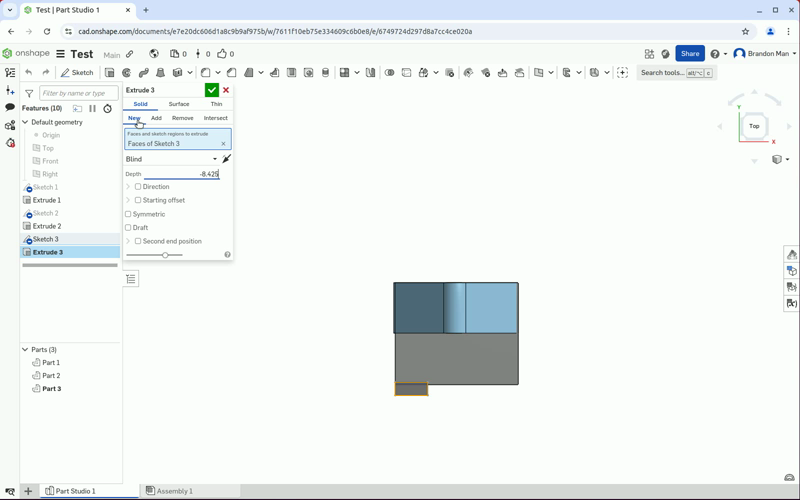
key(enter)
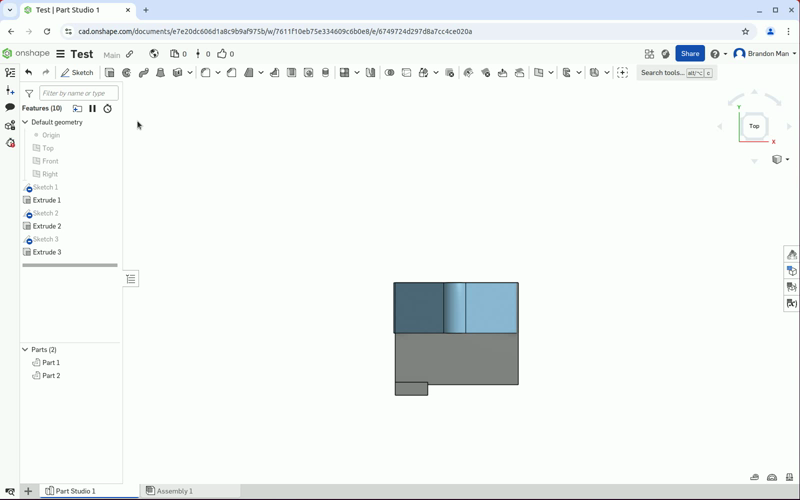
key(shift+h)
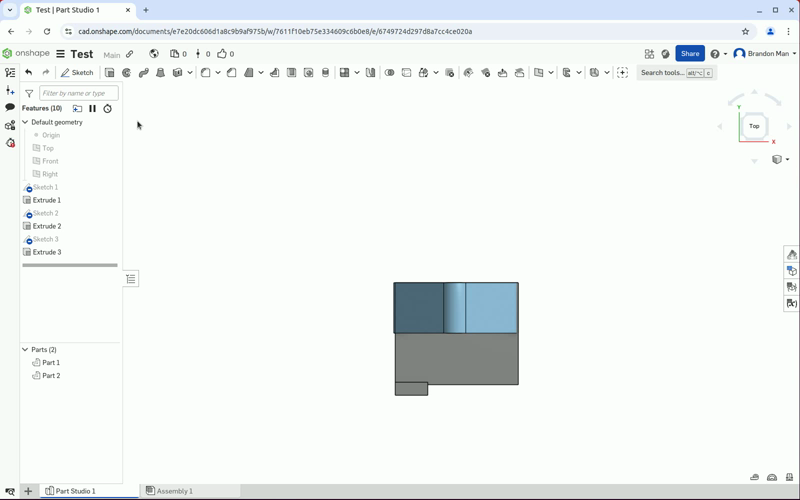
key(shift+h)
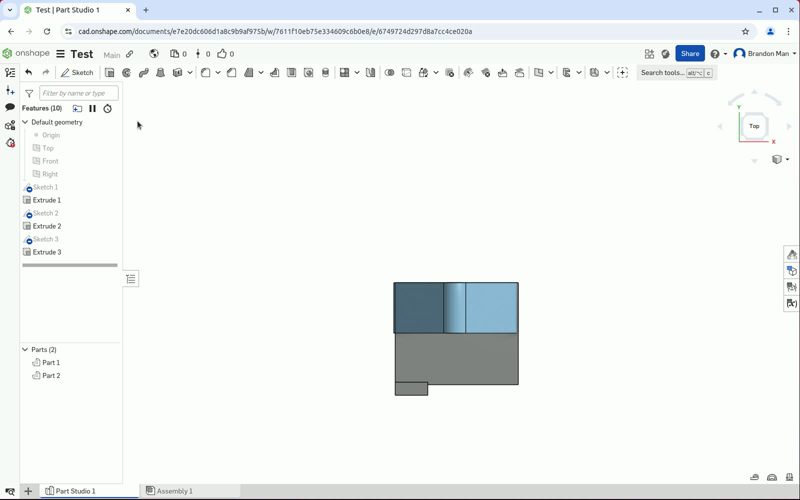
mouse_move(73, 189)
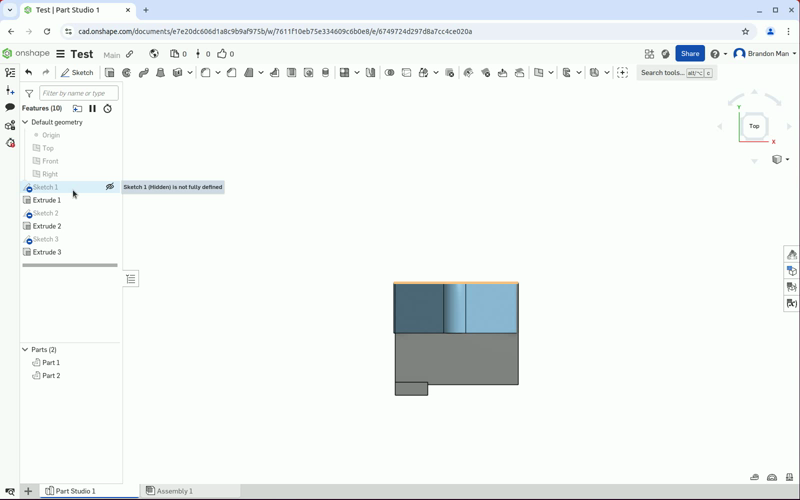
click(73, 189)
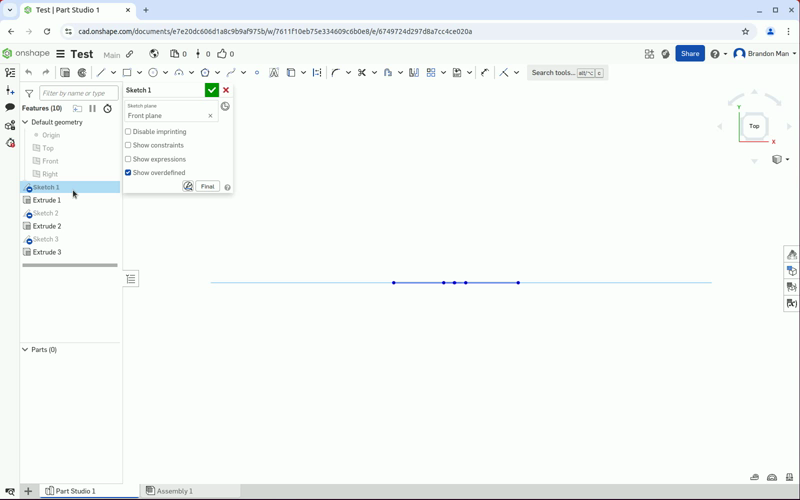
mouse_move(229, 92)
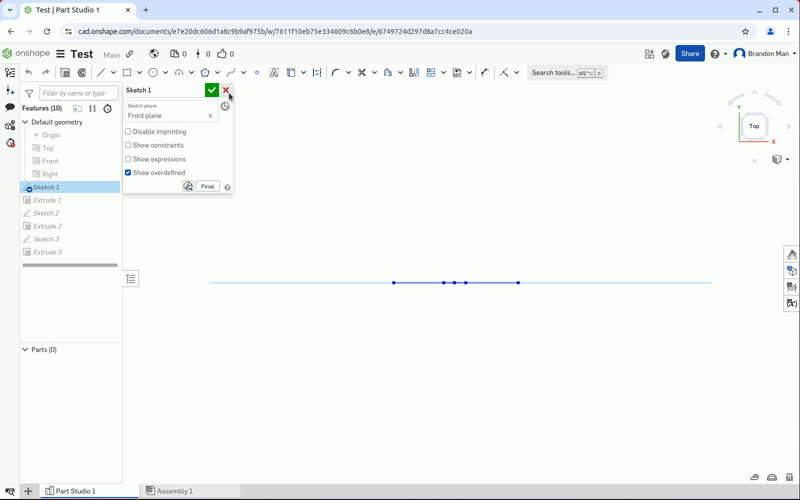
click(229, 92)
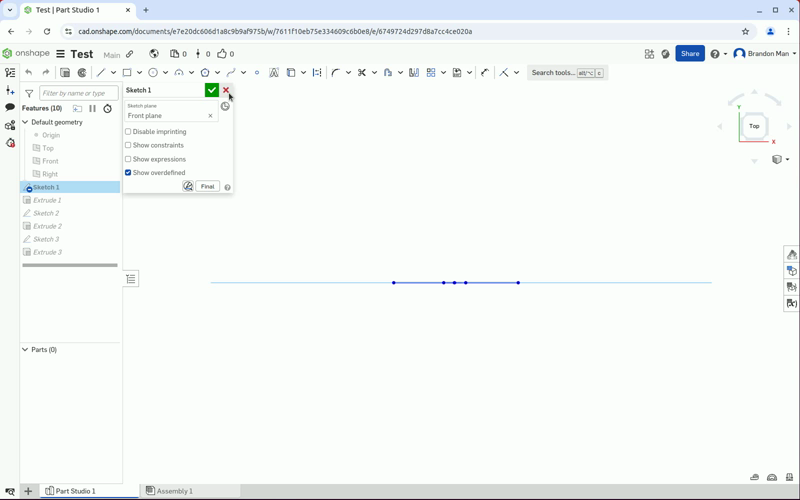
key(shift+s)
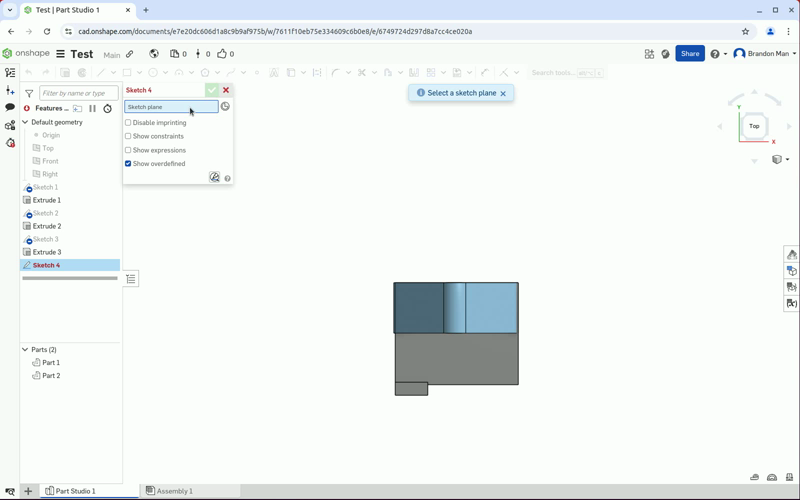
mouse_move(73, 150)
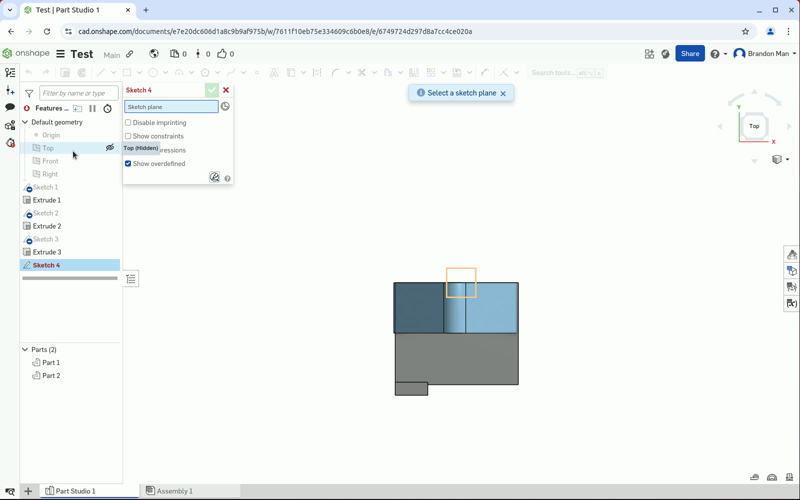
click(73, 150)
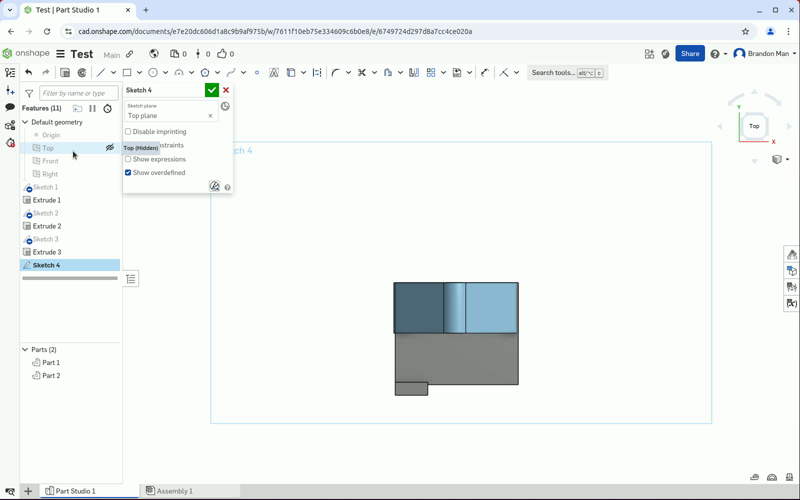
mouse_move(73, 352)
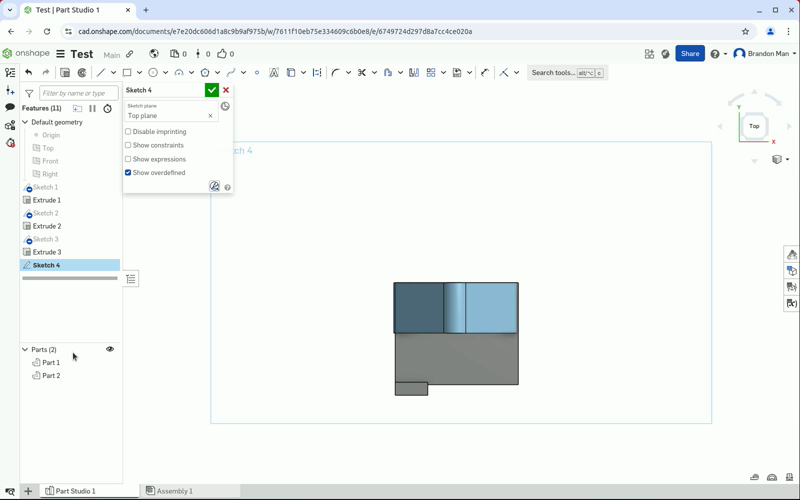
key(y)
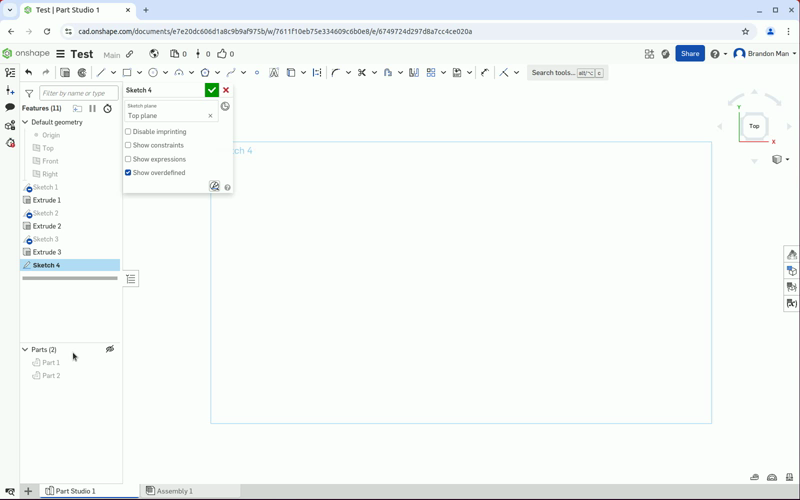
key(l)
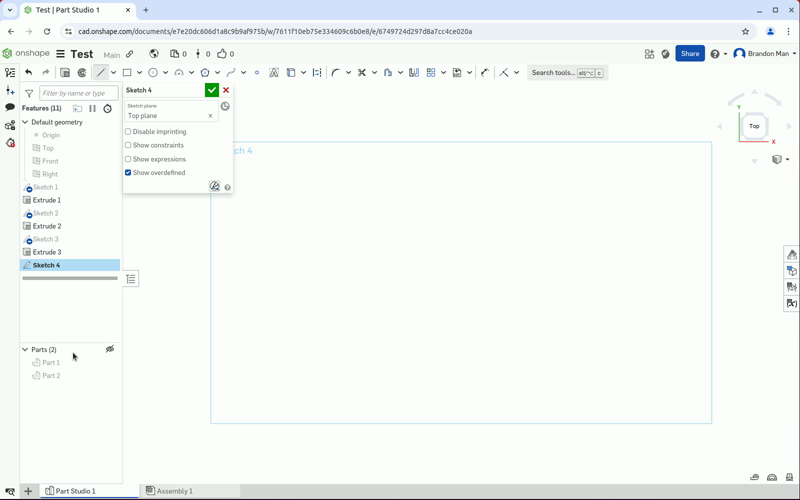
key_down(shift)
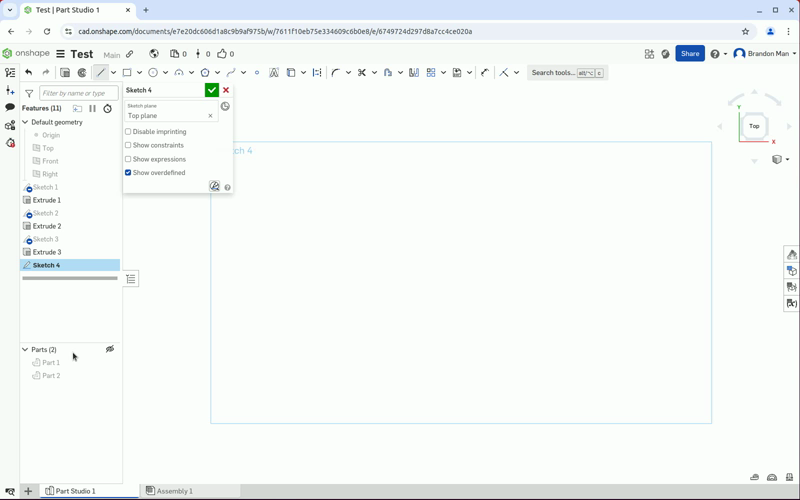
mouse_move(481, 395)
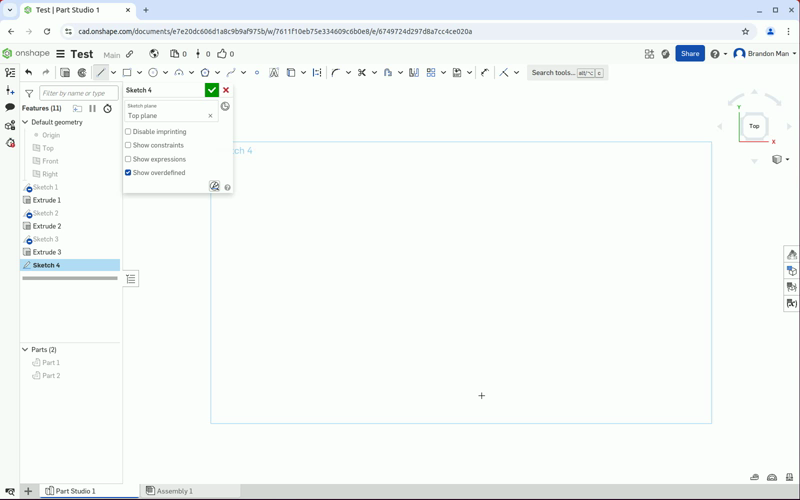
click(481, 395)
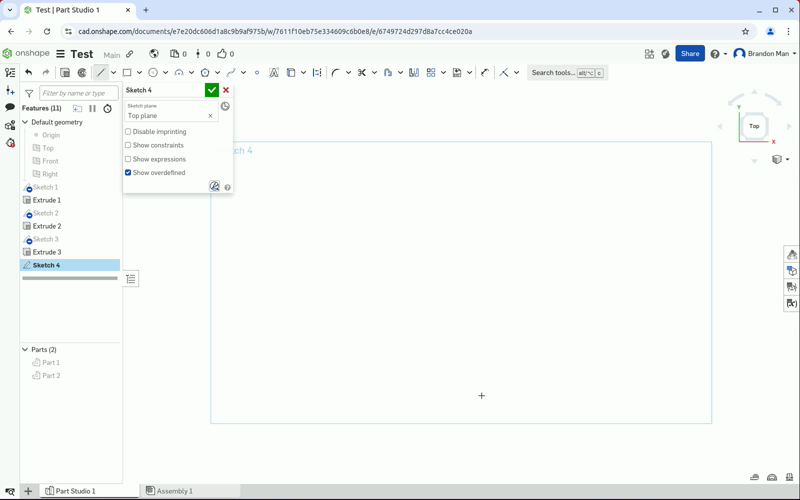
key_up(shift)
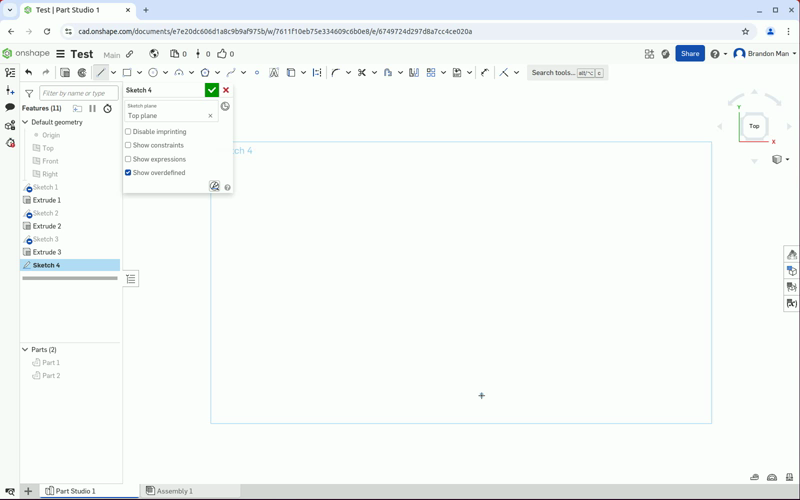
key_down(shift)
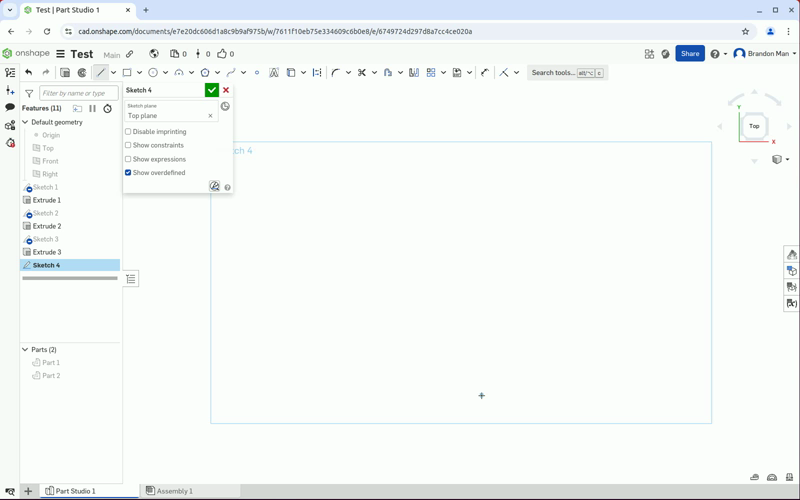
mouse_move(511, 395)
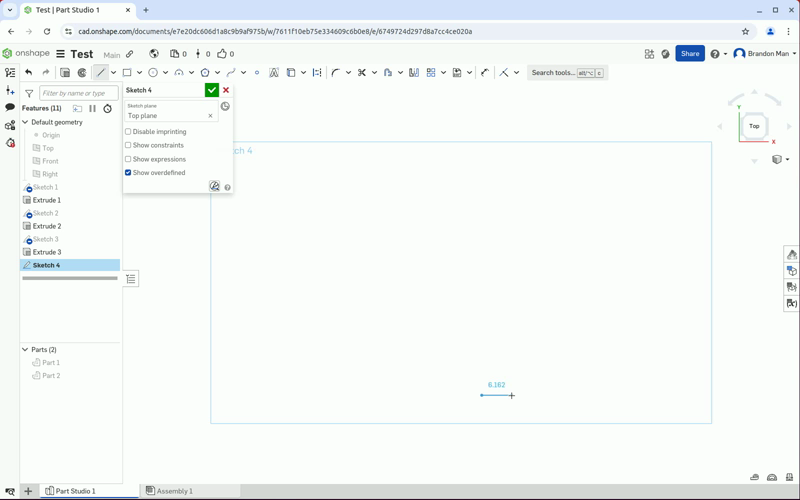
mouse_move(516, 395)
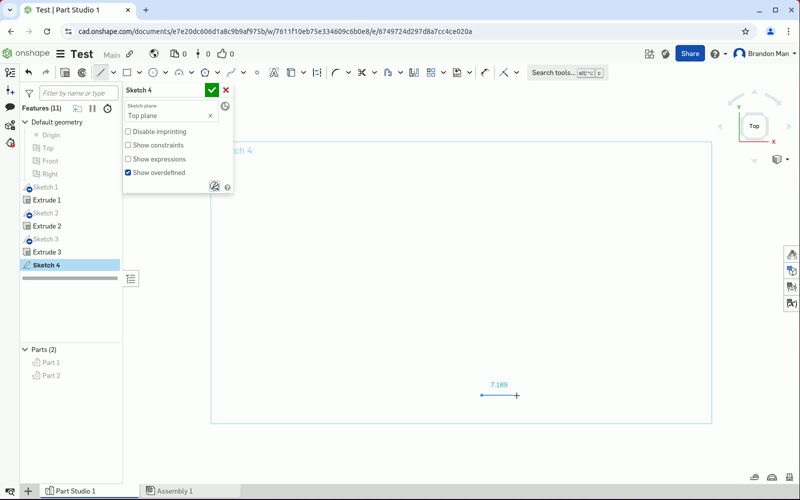
click(516, 395)
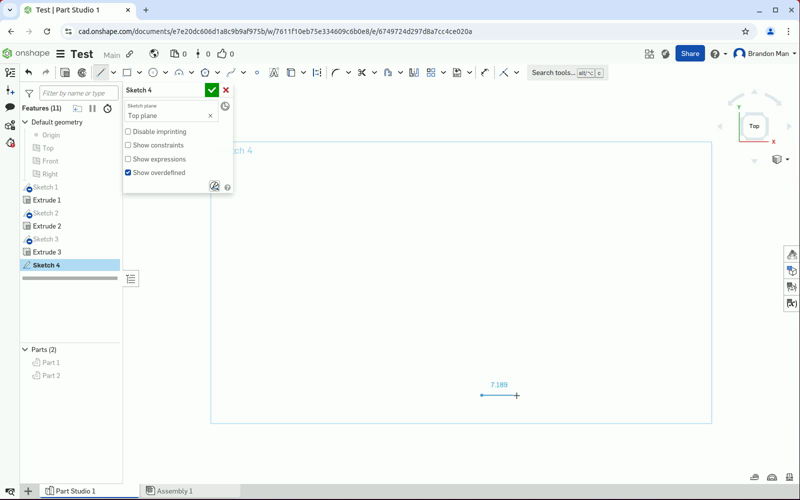
key_up(shift)
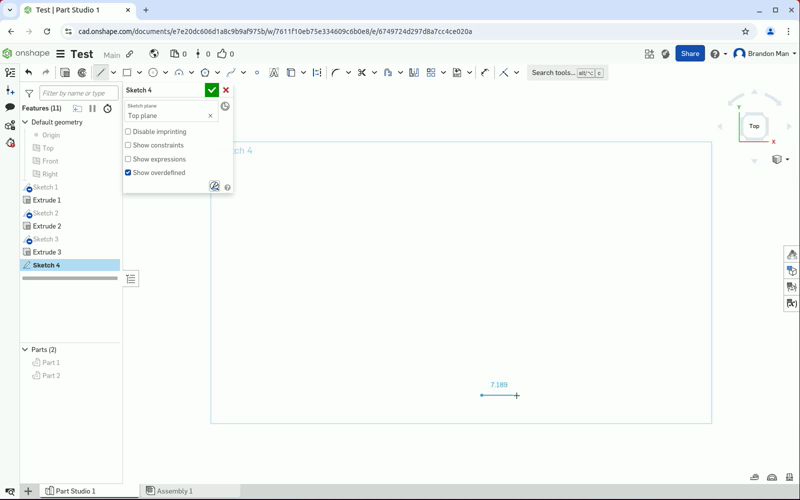
key_down(shift)
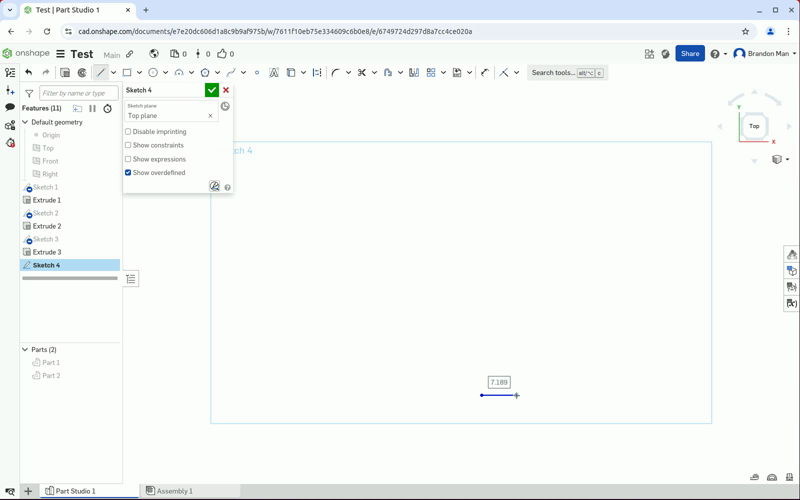
mouse_move(546, 395)
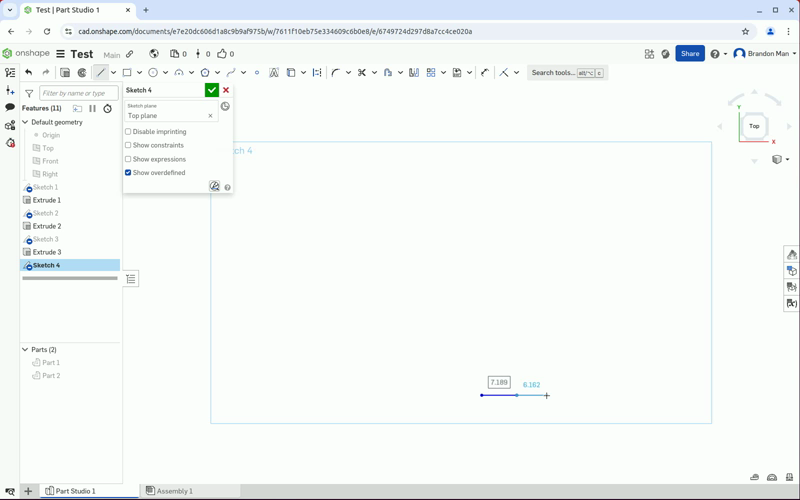
mouse_move(516, 382)
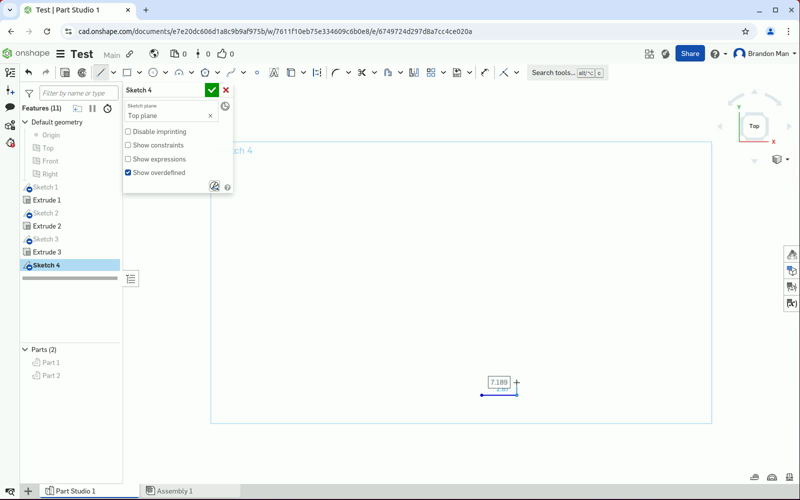
click(516, 382)
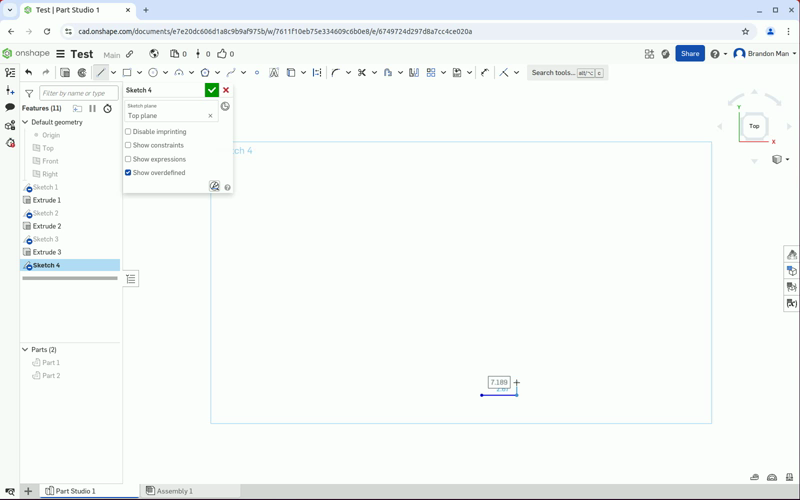
key_up(shift)
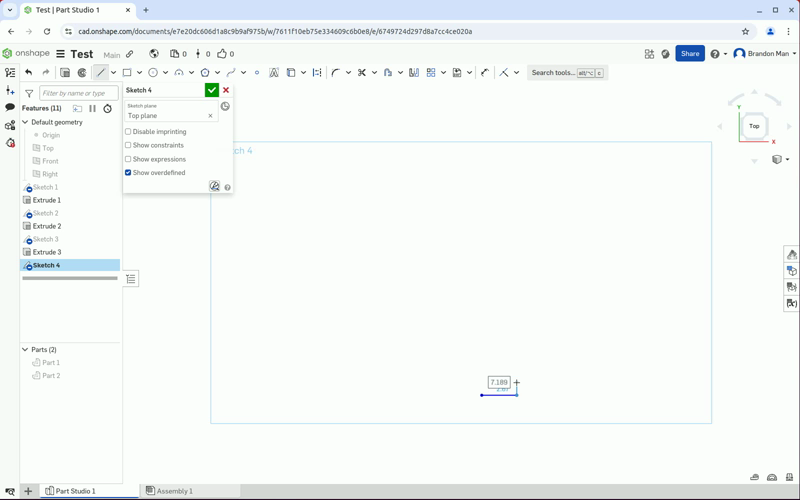
key_down(shift)
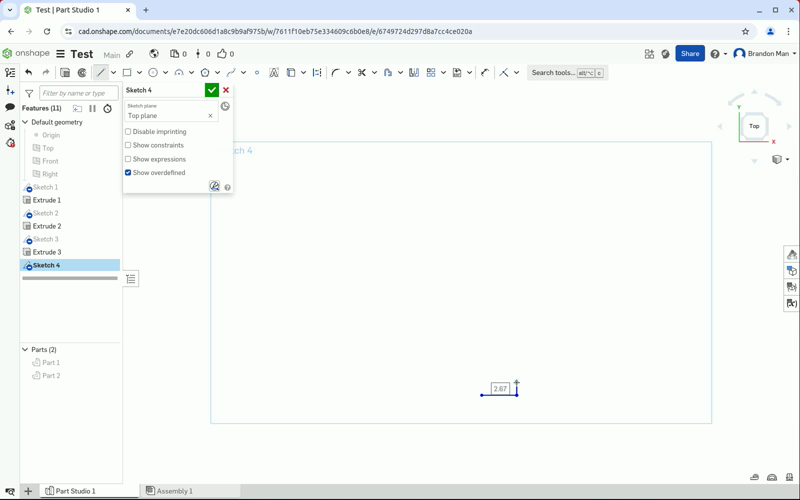
mouse_move(546, 382)
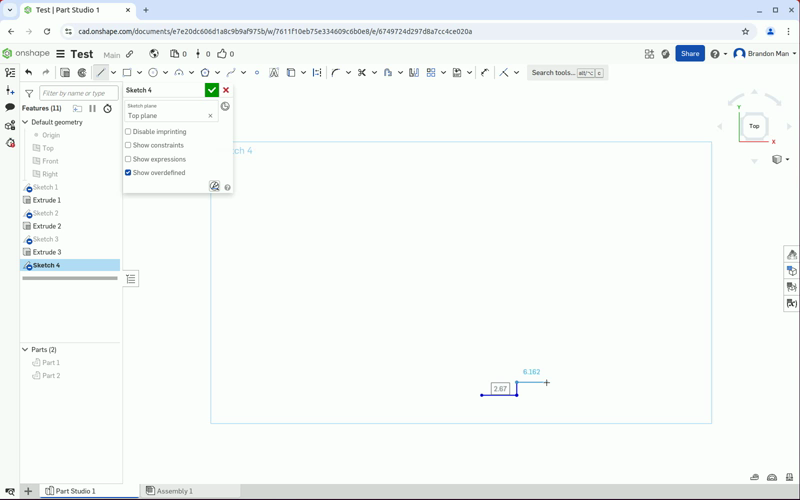
mouse_move(481, 382)
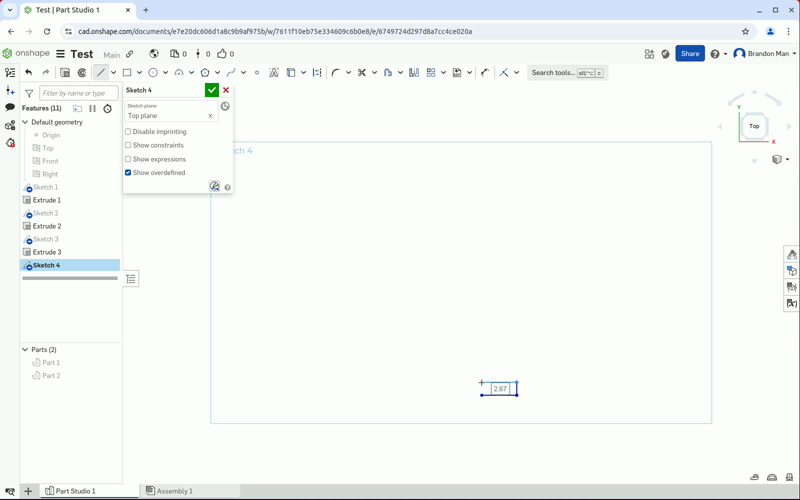
click(481, 382)
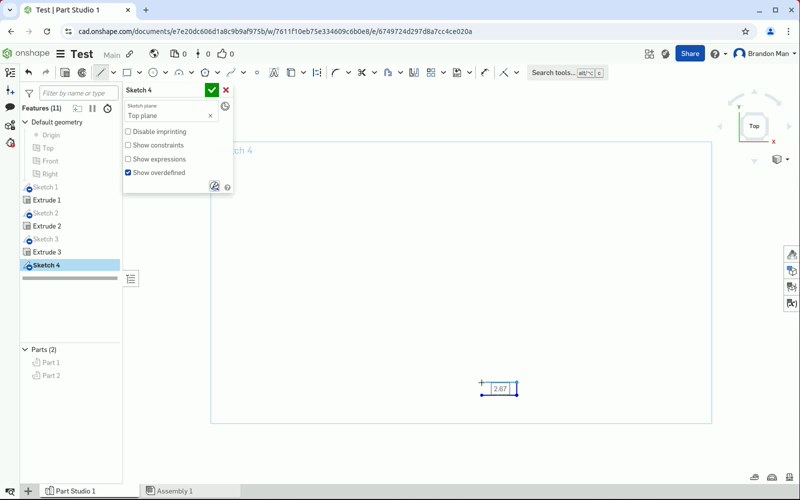
key_up(shift)
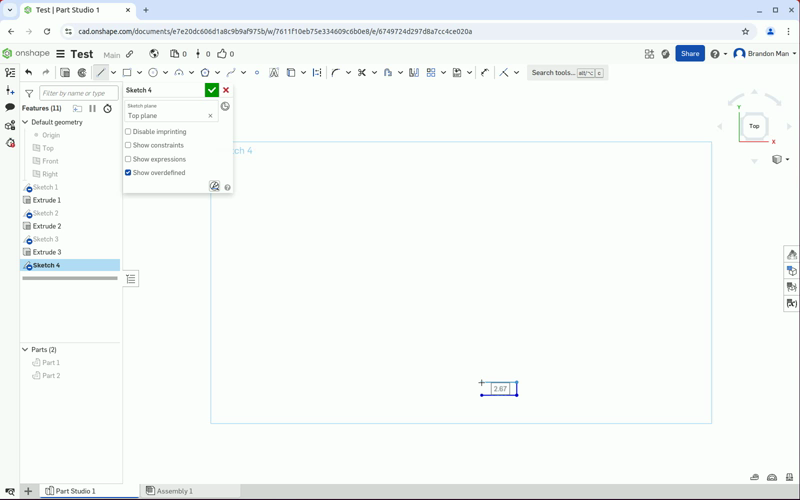
mouse_move(511, 382)
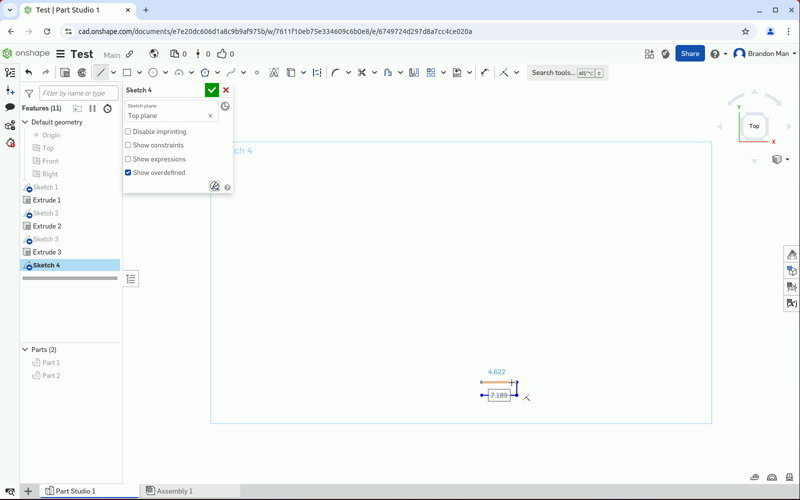
key_down(shift)
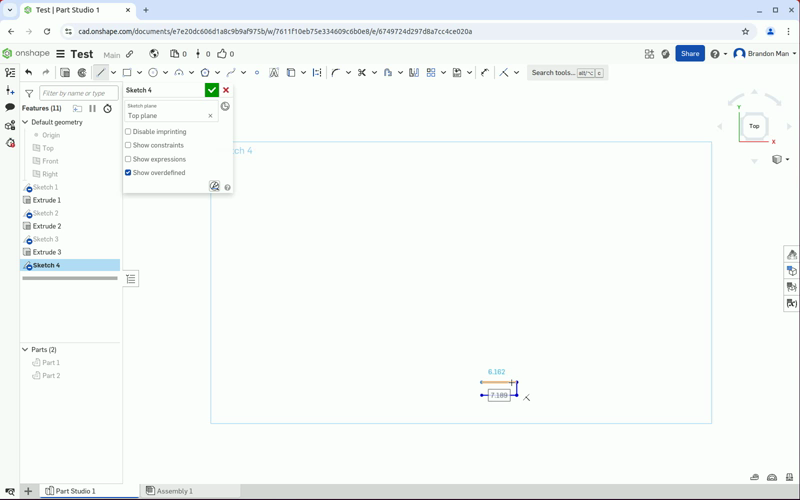
mouse_move(481, 395)
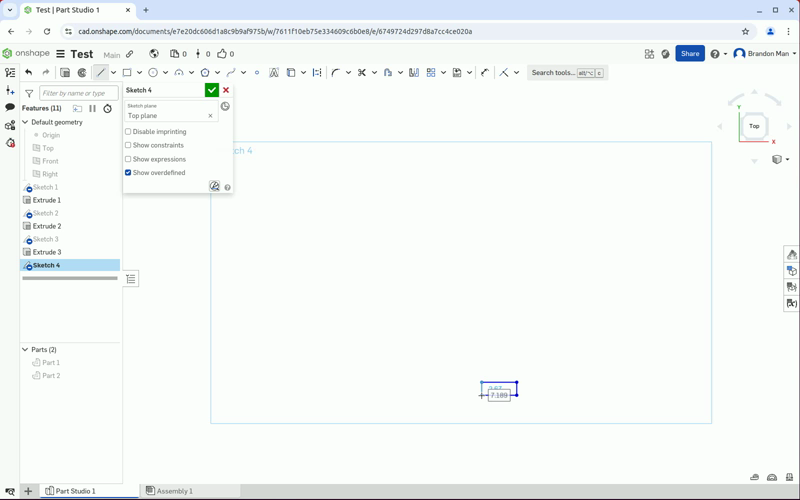
key_up(shift)
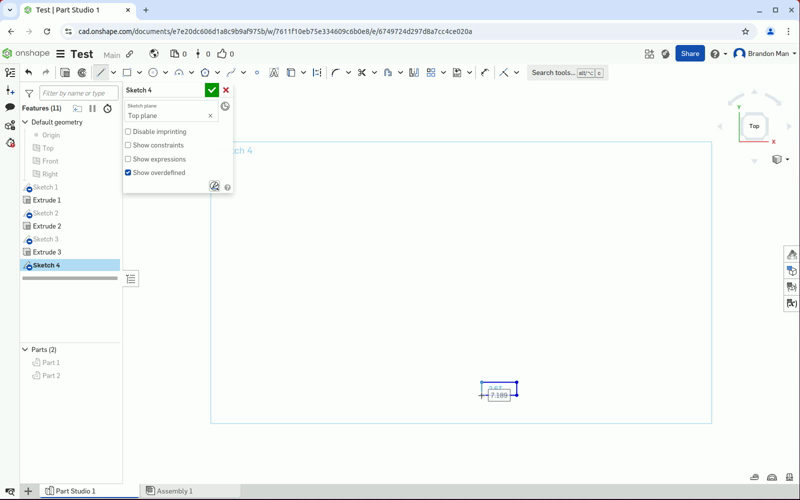
click(481, 395)
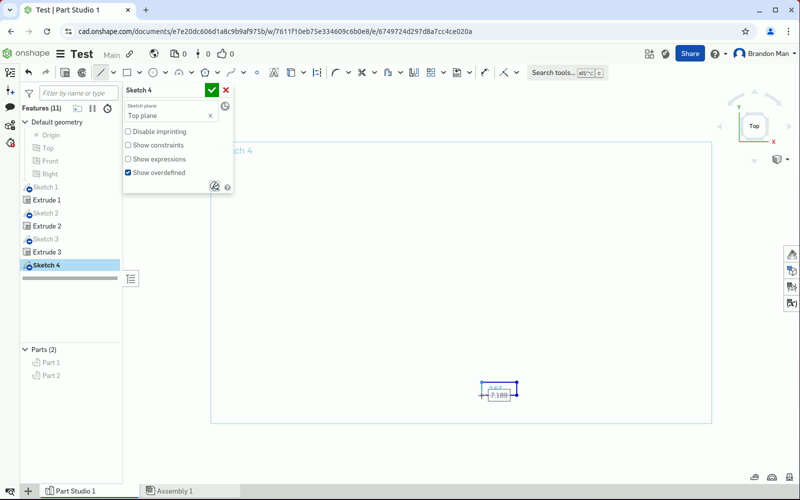
key(esc)
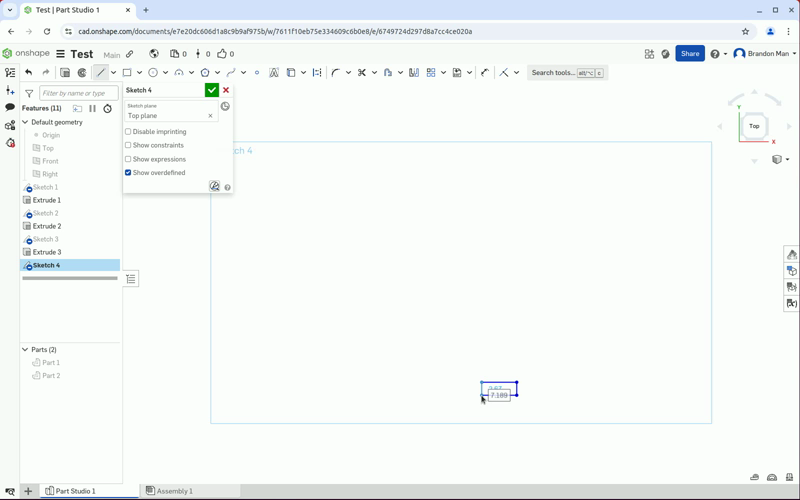
mouse_move(490, 390)
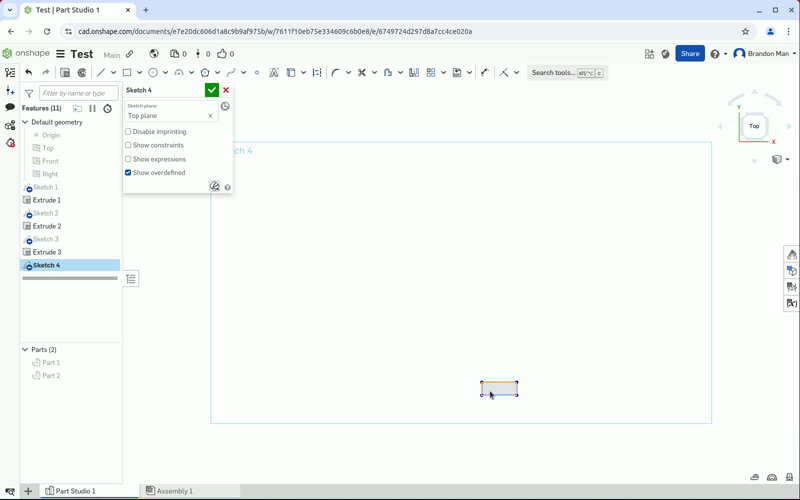
scroll(6)
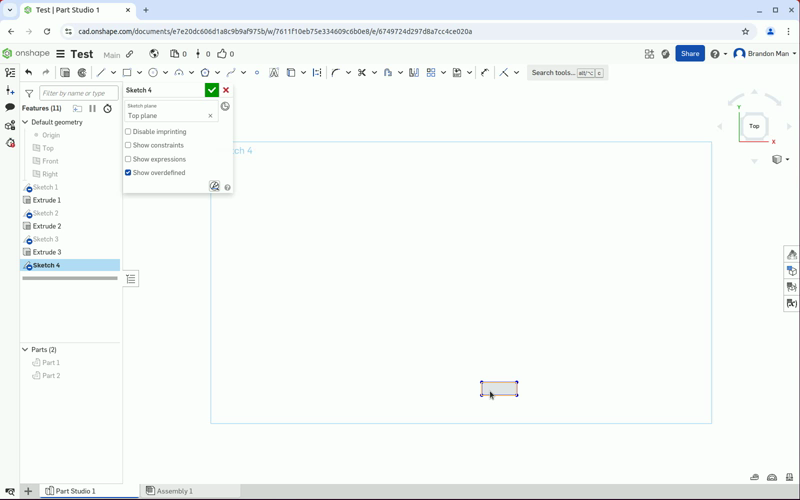
scroll(6)
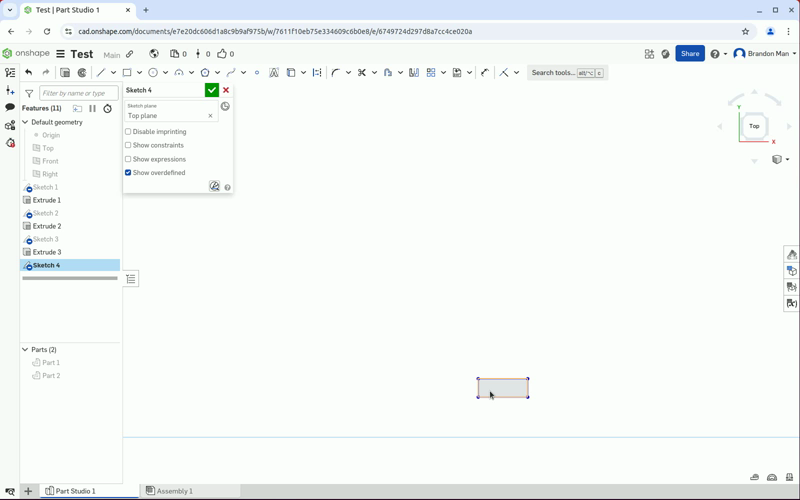
scroll(6)
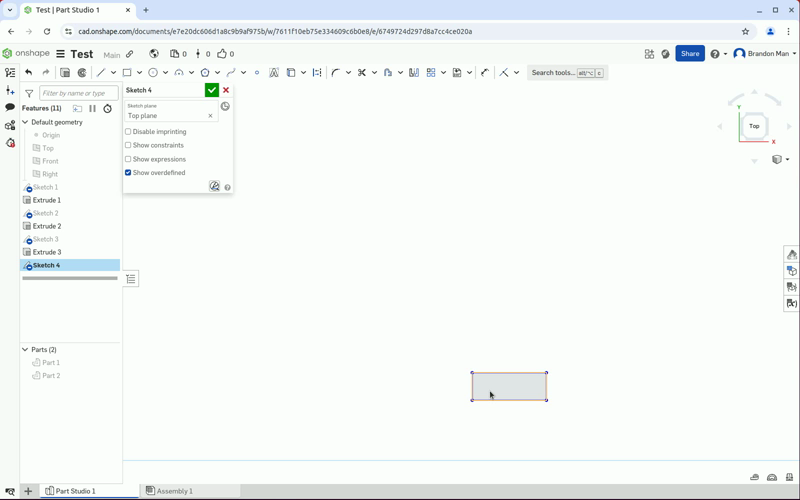
scroll(6)
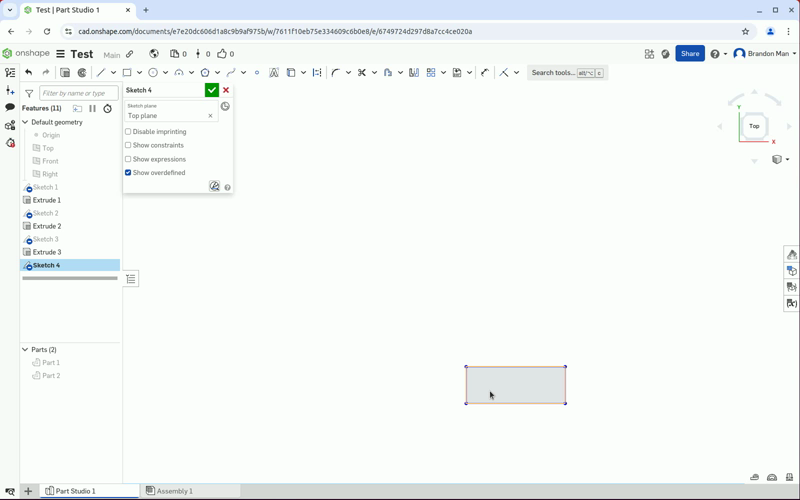
scroll(6)
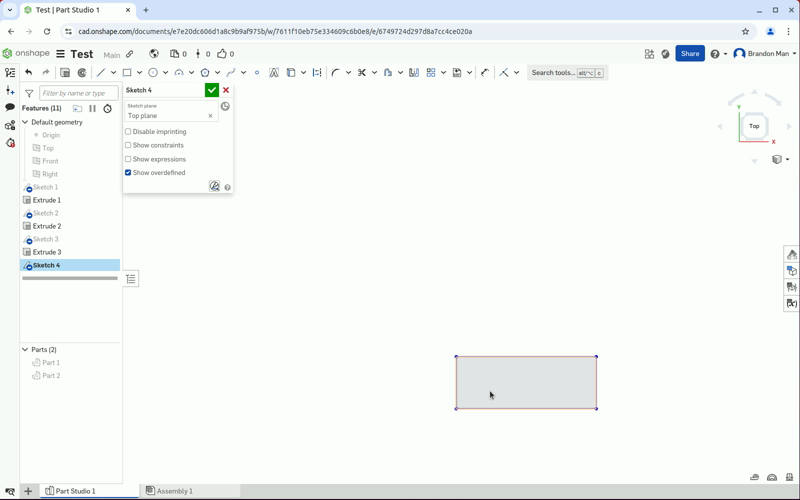
scroll(6)
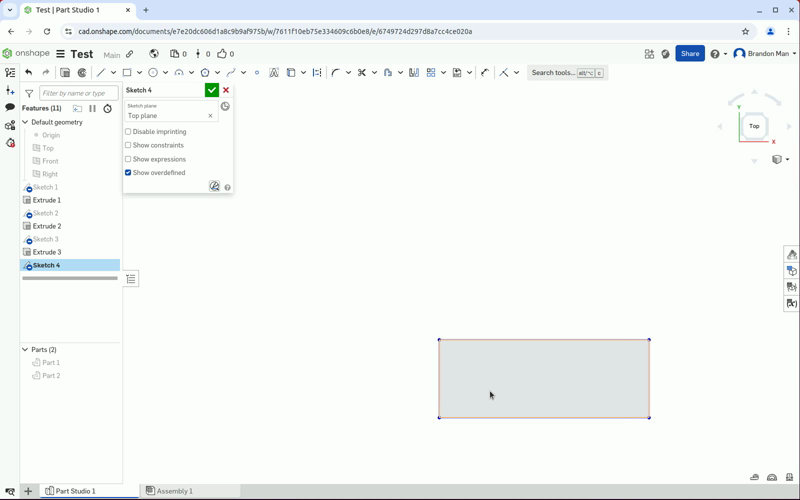
scroll(6)
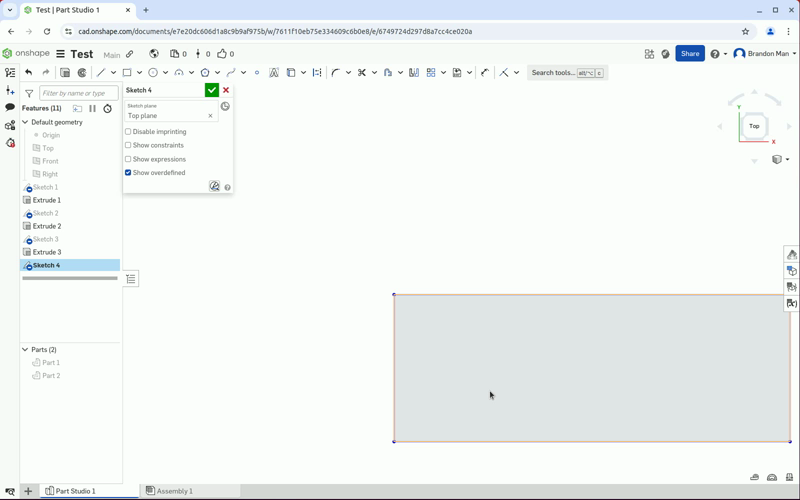
click(490, 390)
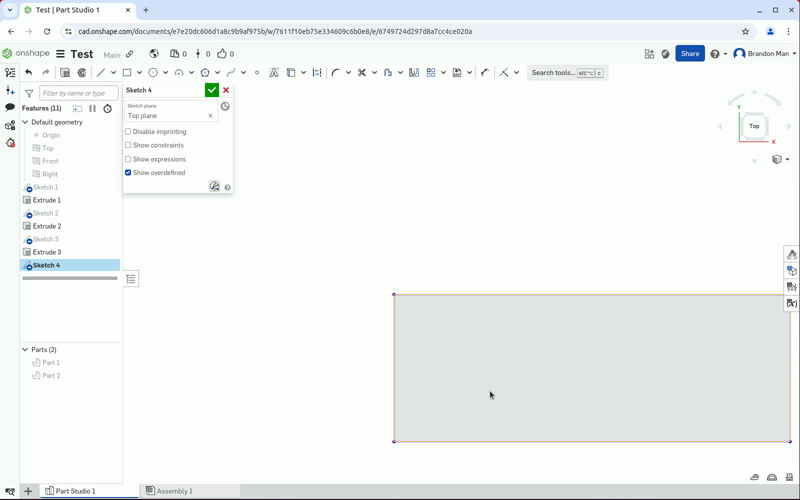
scroll(-6)
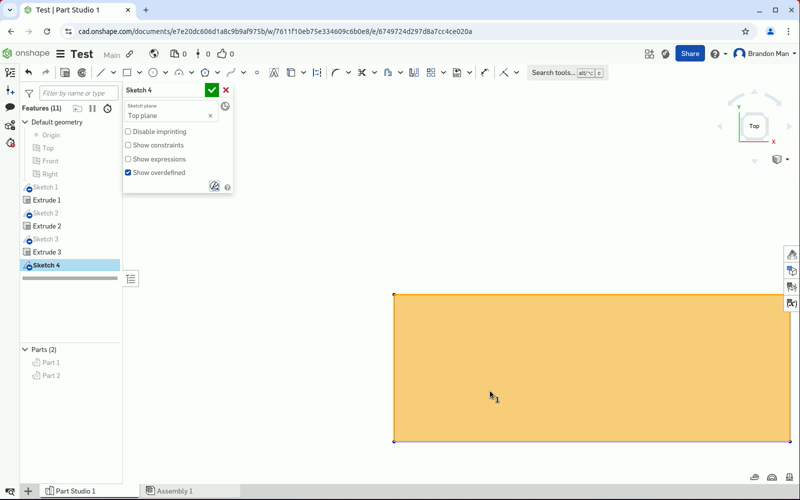
scroll(-6)
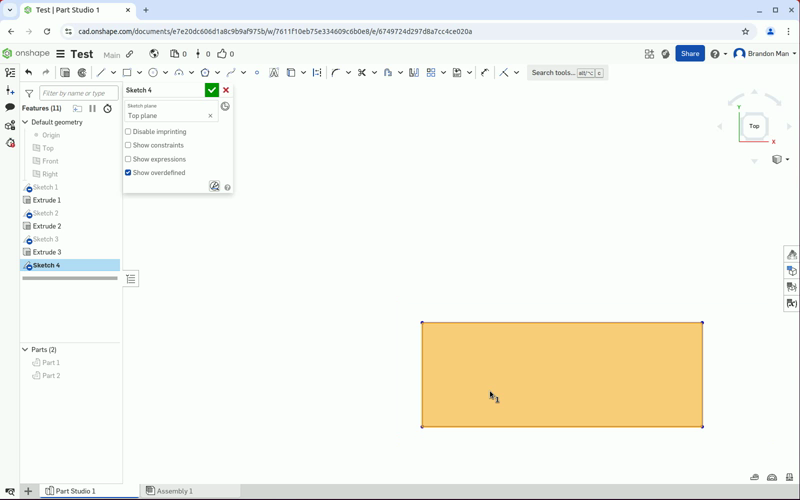
scroll(-6)
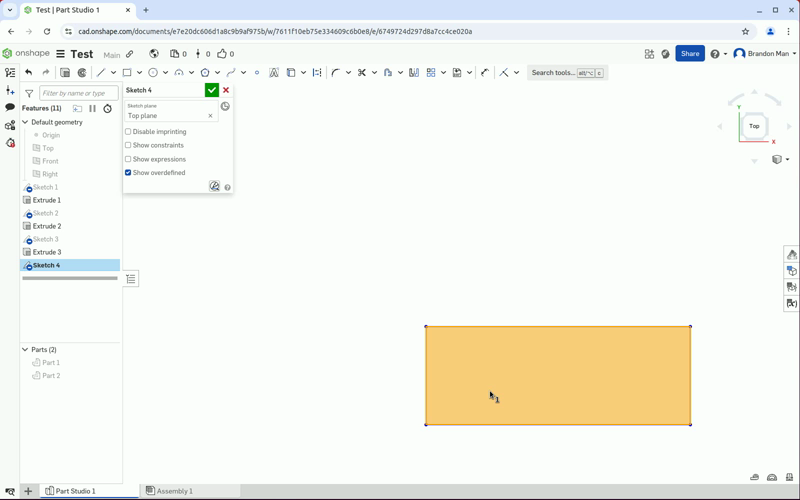
scroll(-6)
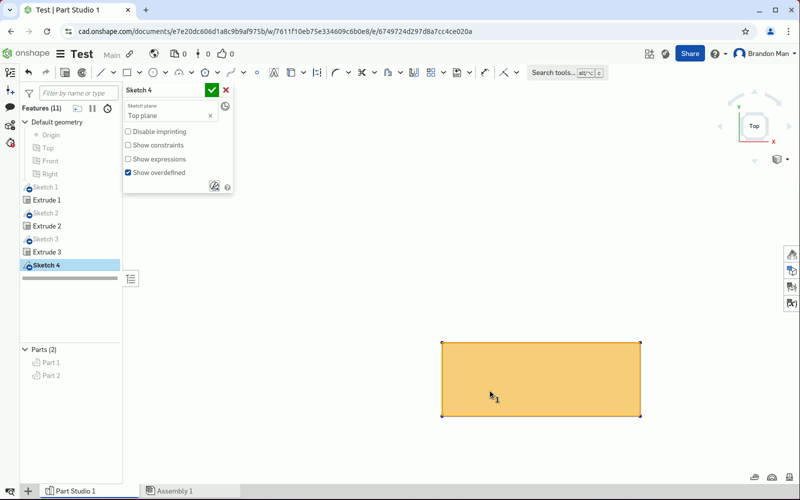
scroll(-6)
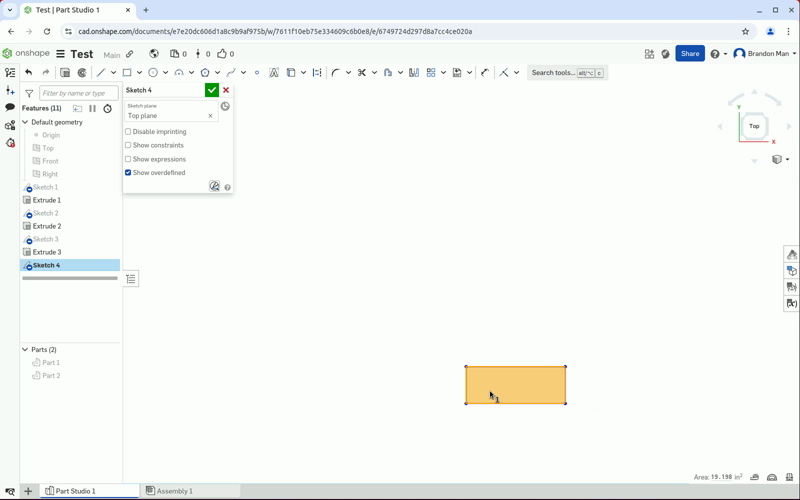
scroll(-6)
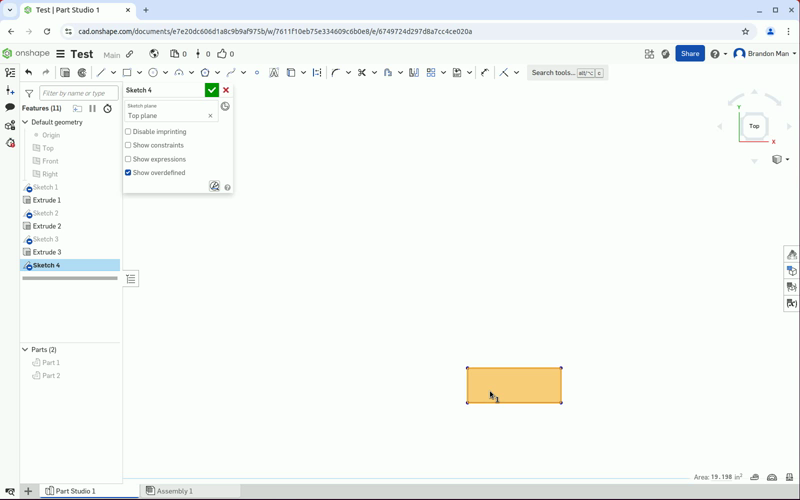
scroll(-6)
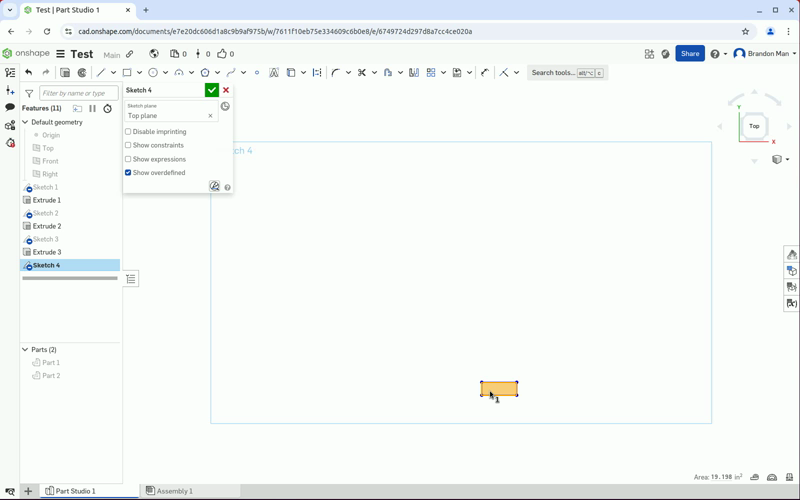
mouse_move(73, 352)
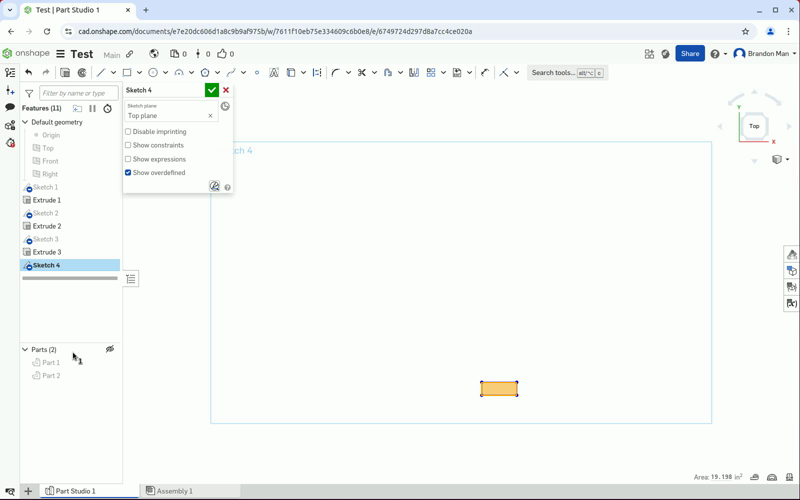
key(shift+y)
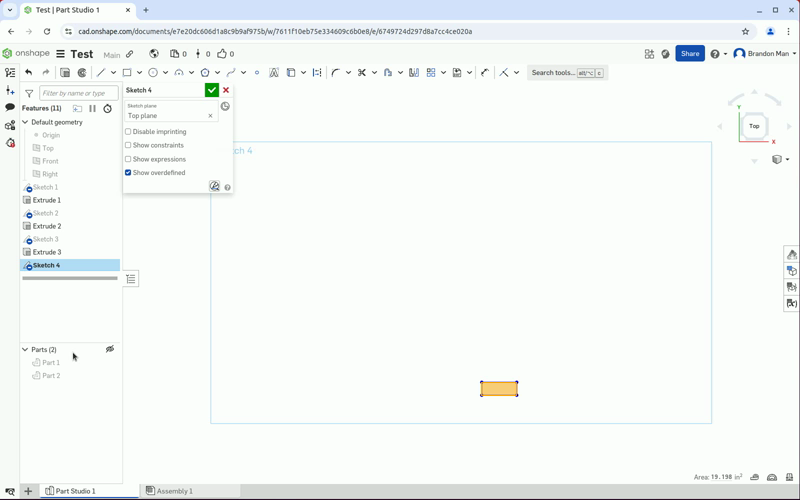
key(shift+e)
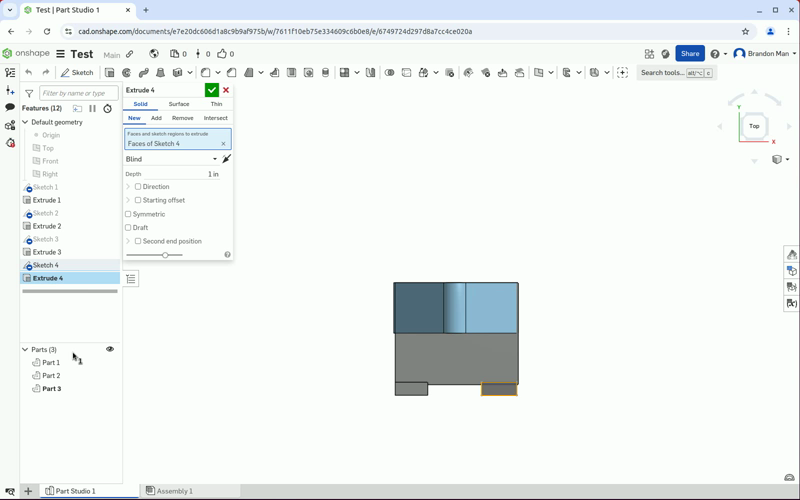
mouse_move(143, 106)
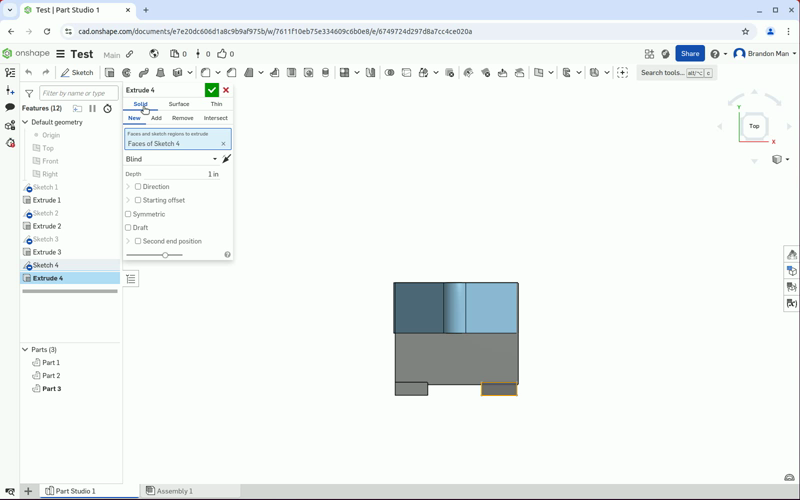
click(143, 106)
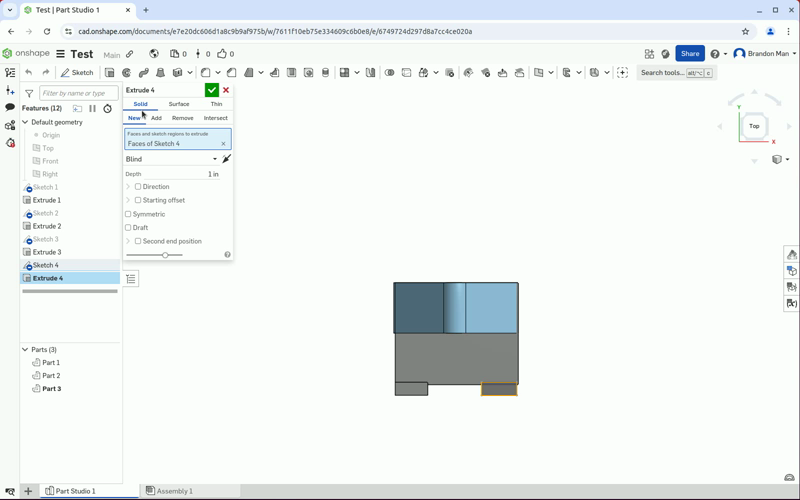
mouse_move(137, 120)
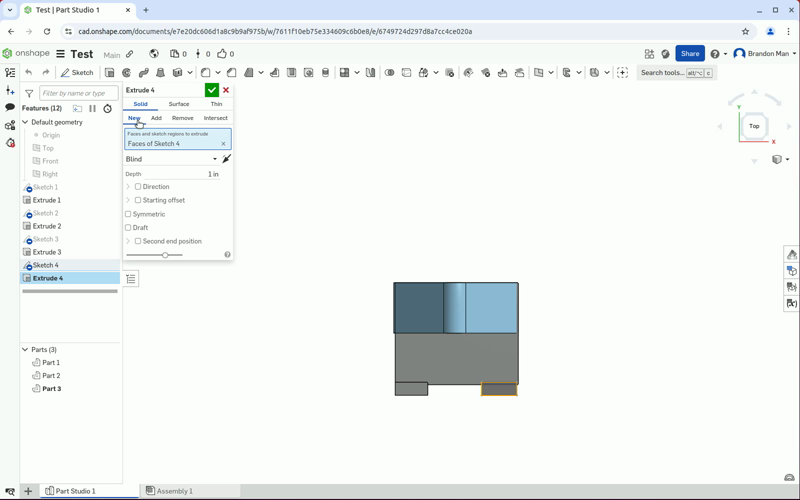
click(137, 120)
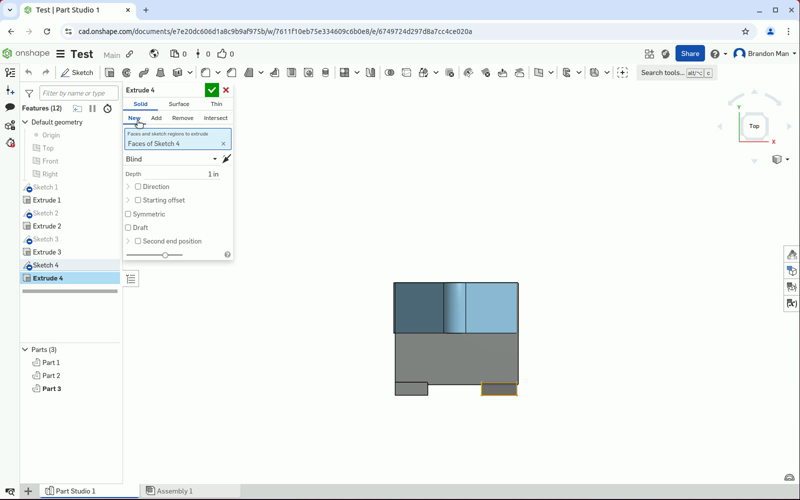
key(tab, 4)
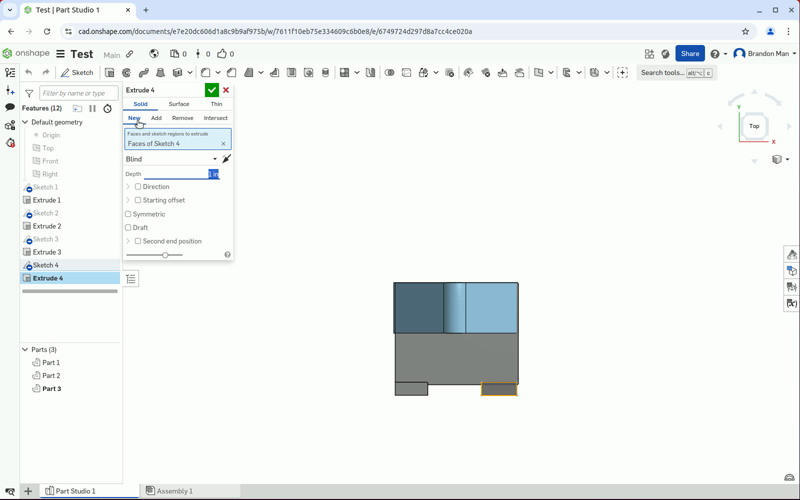
text(-8.425)
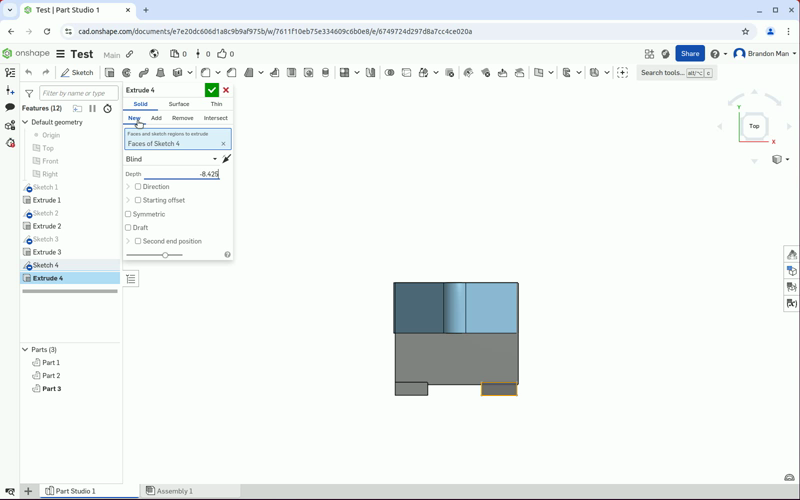
key(enter)
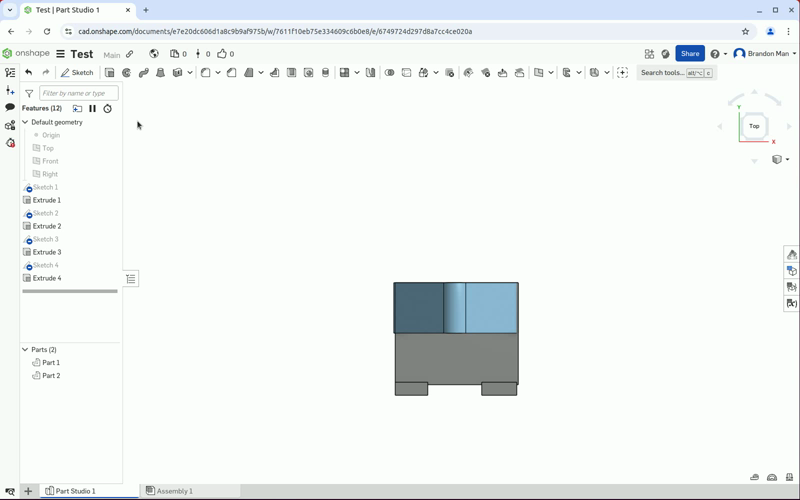
key(shift+h)
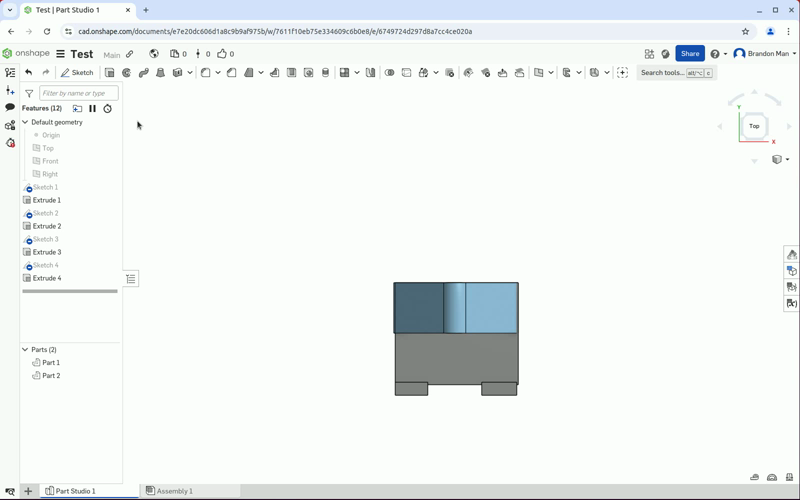
key(shift+h)
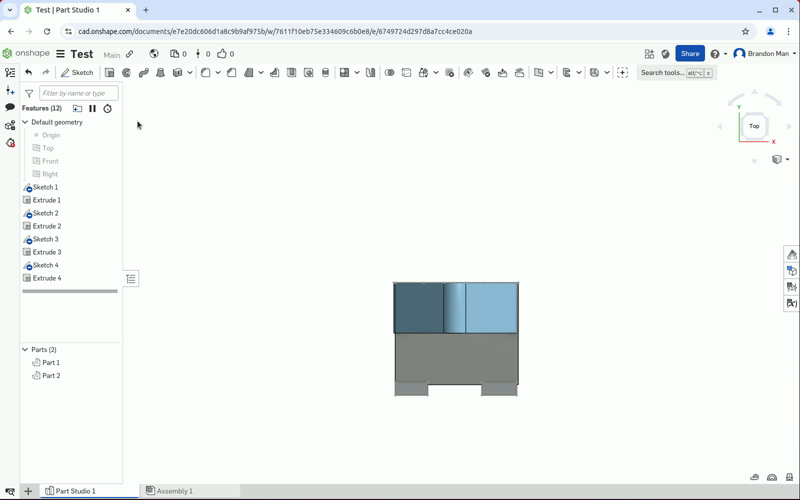
key(shift+7)
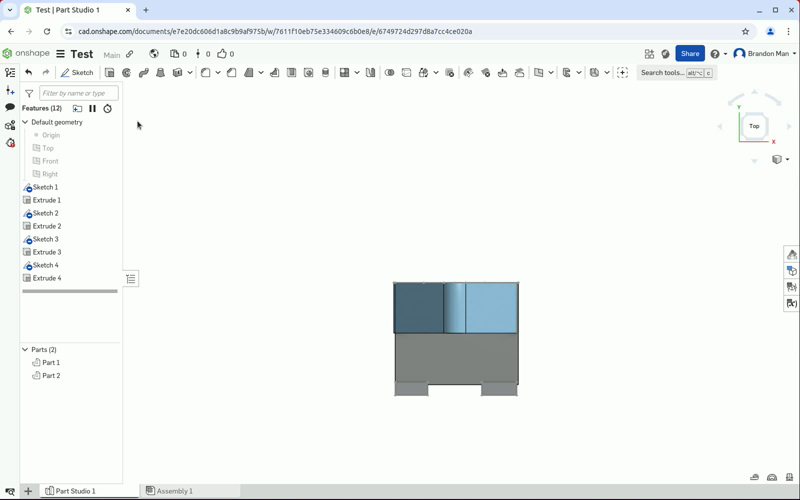
key(up, 3)
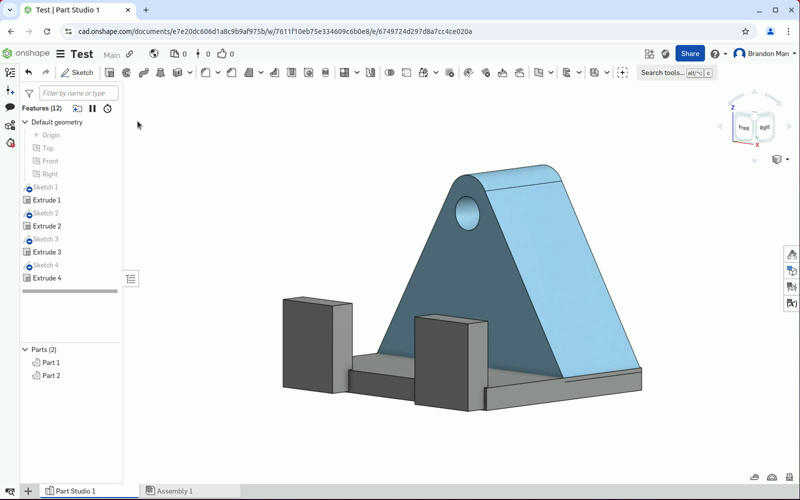
key(left, 3)
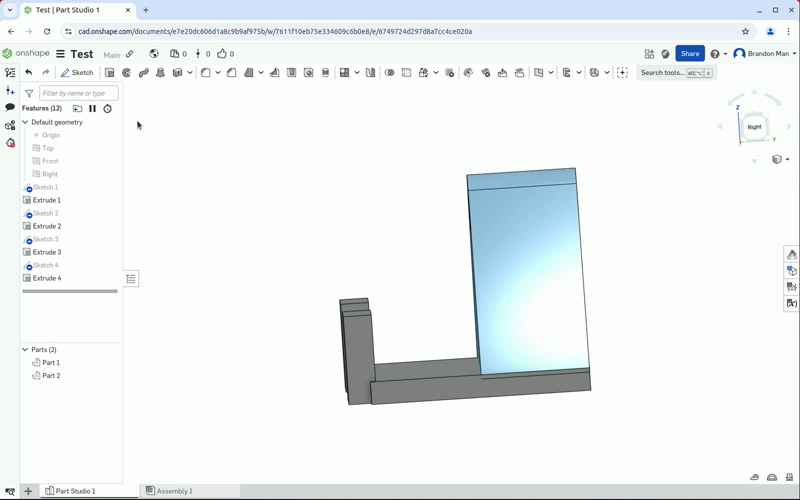
key(right, 3)
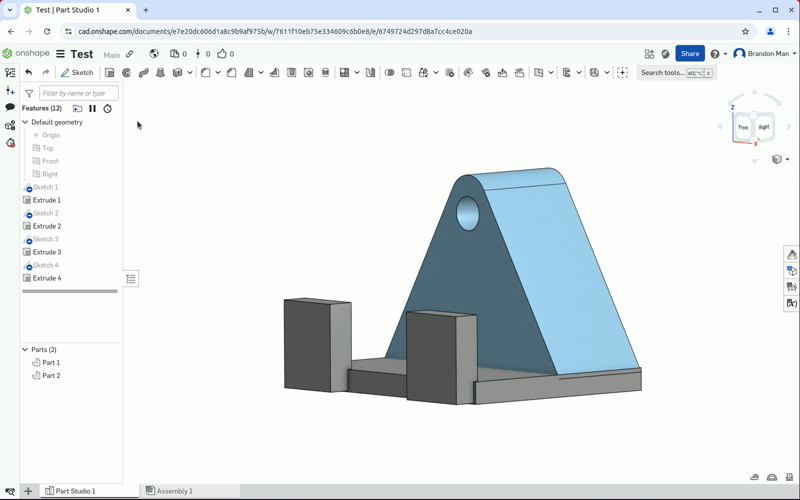
key(down, 3)
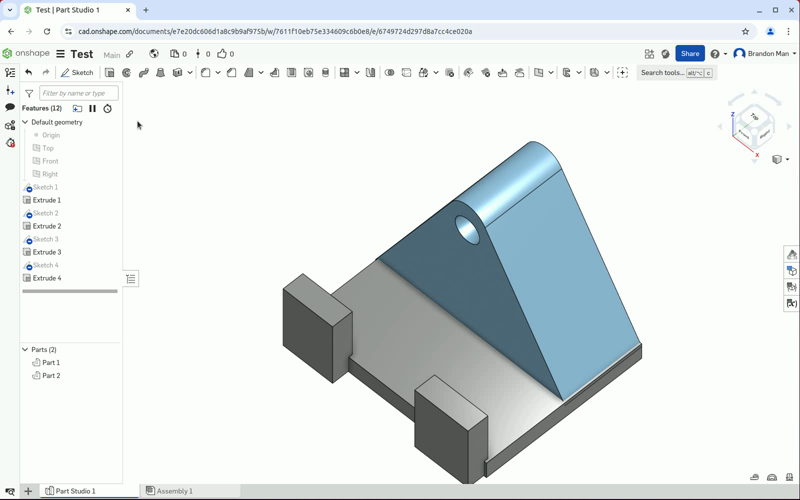
mouse_move(73, 189)
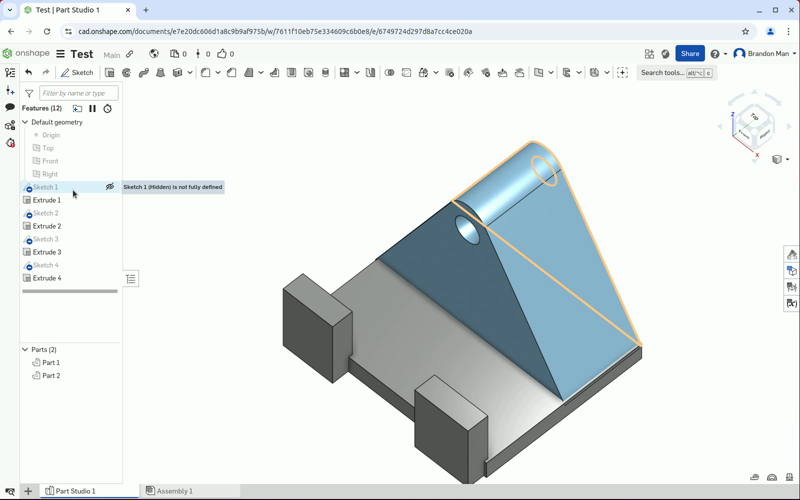
click(73, 189)